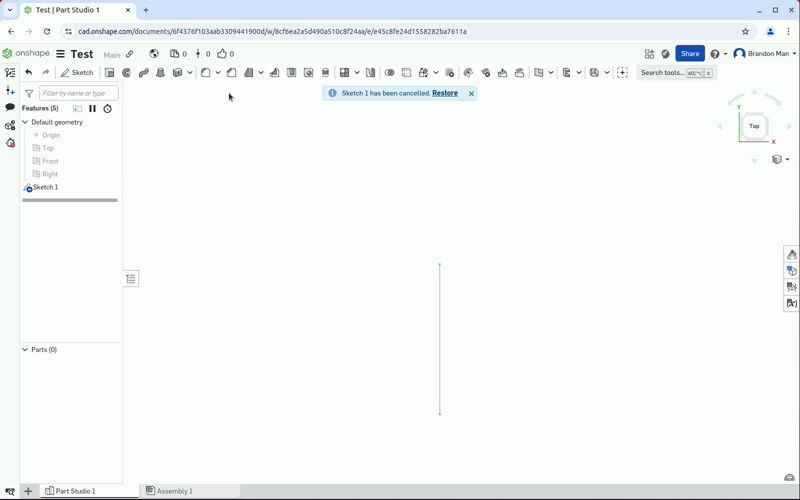
key(shift+h)
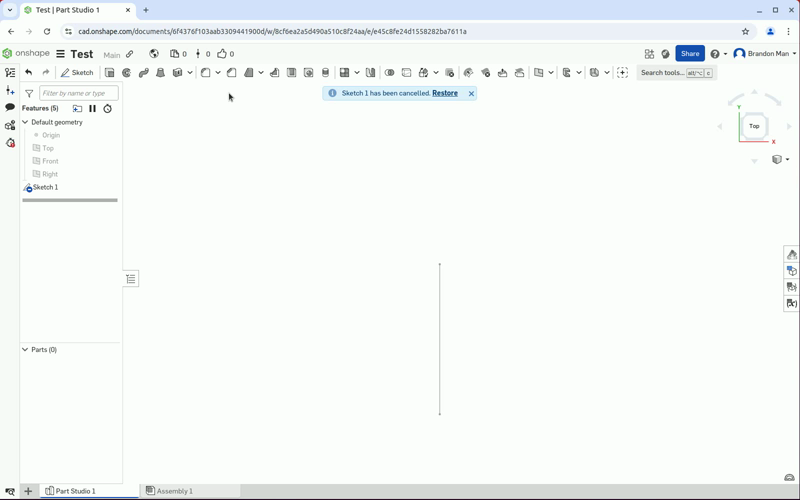
mouse_move(73, 352)
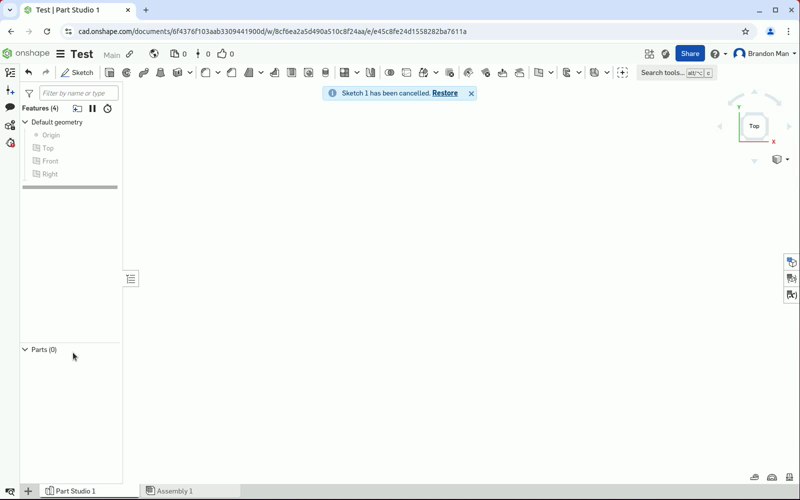
key(y)
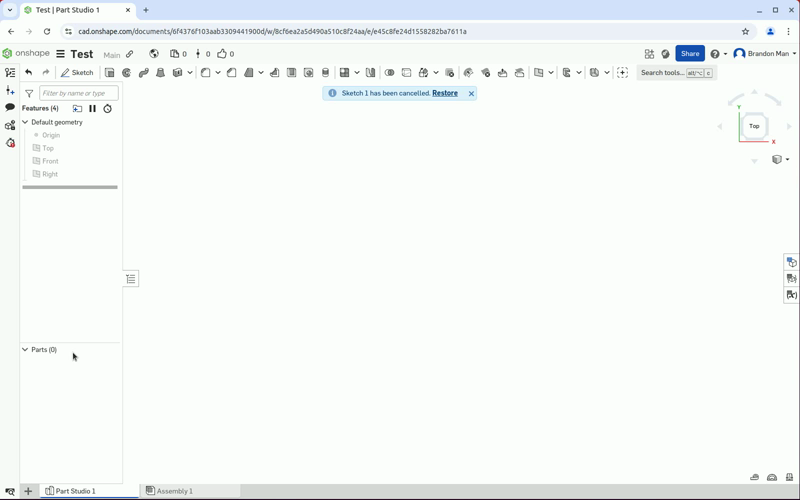
key(shift+p)
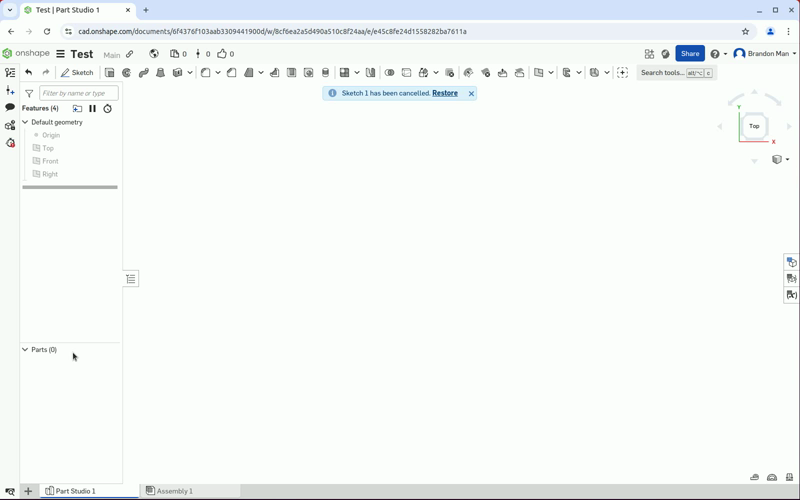
key(space)
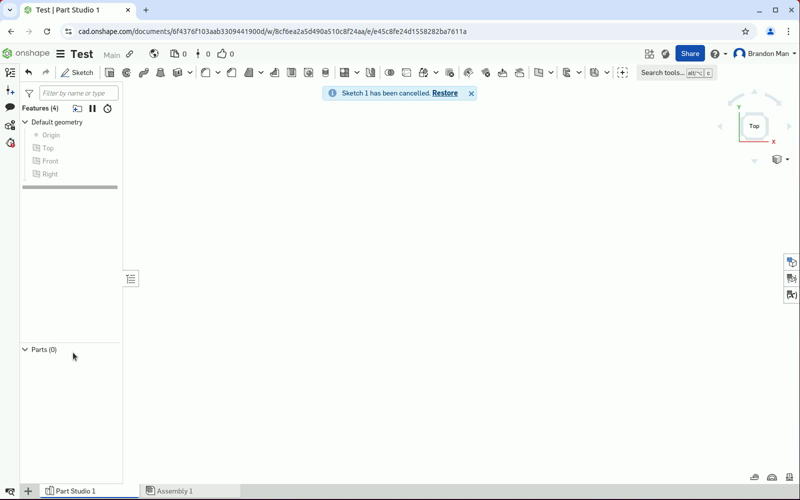
key_down(shift)
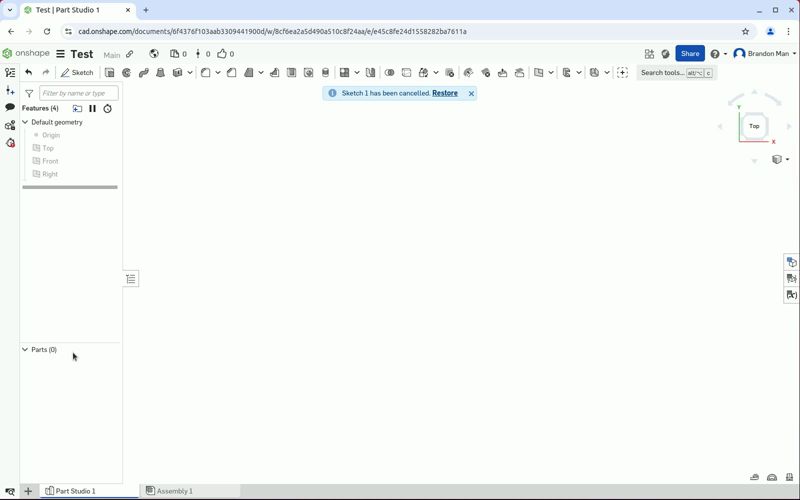
key(up)
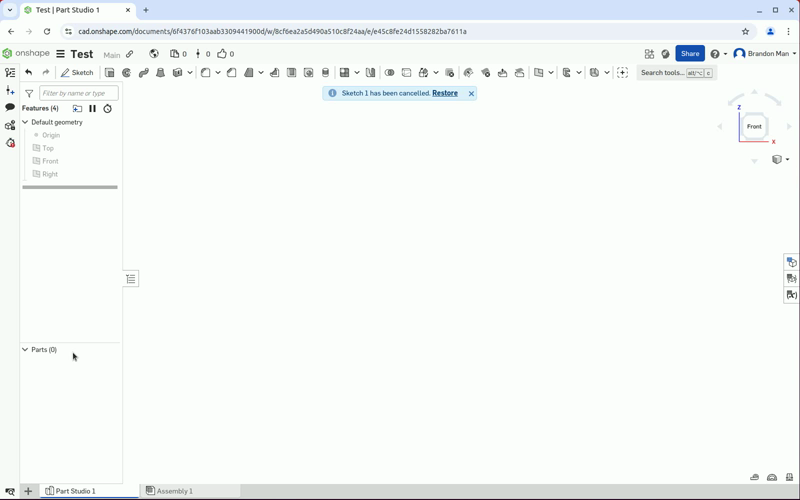
key_up(shift)
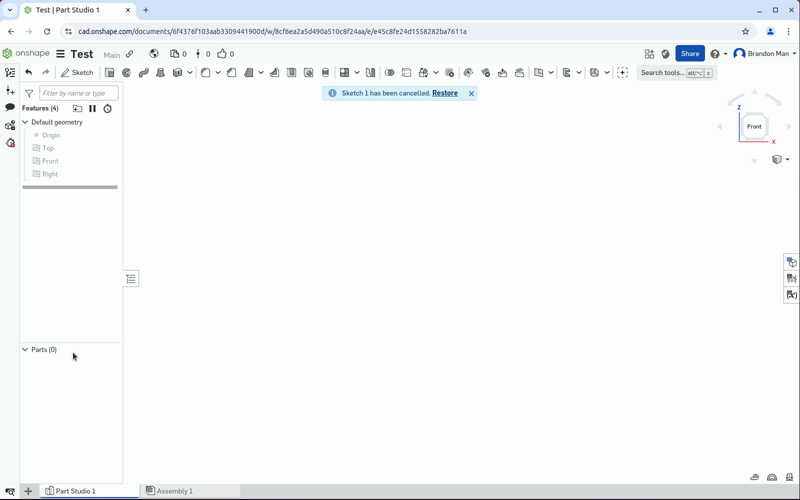
mouse_move(73, 352)
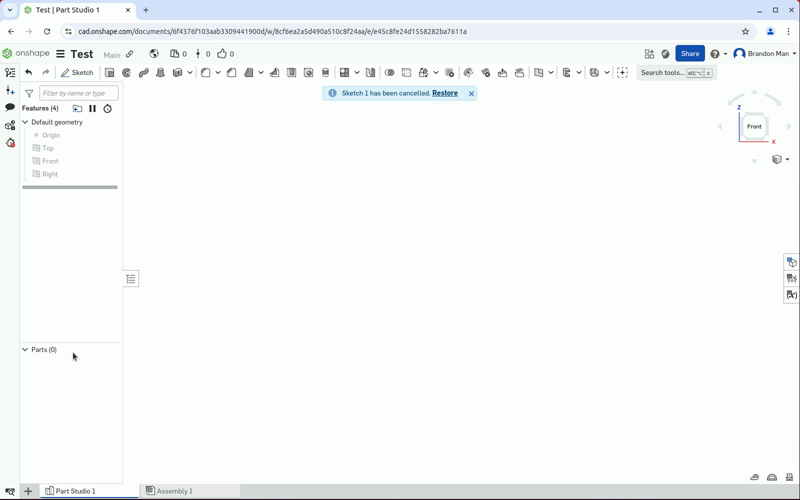
key(shift+y)
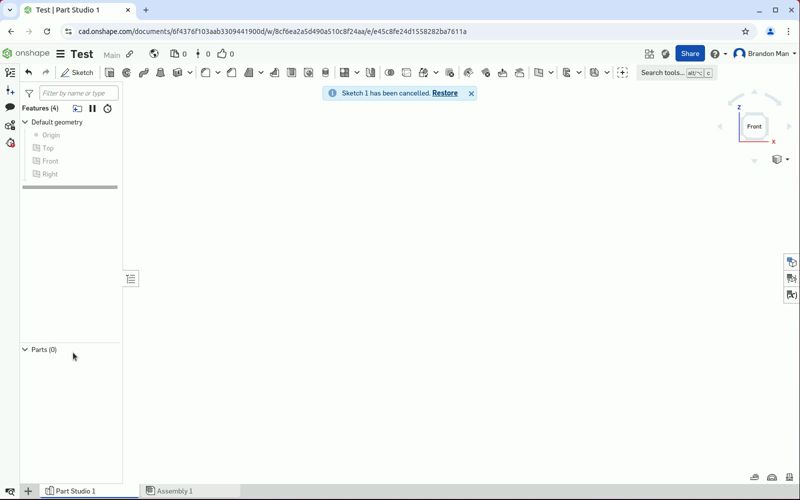
key(shift+s)
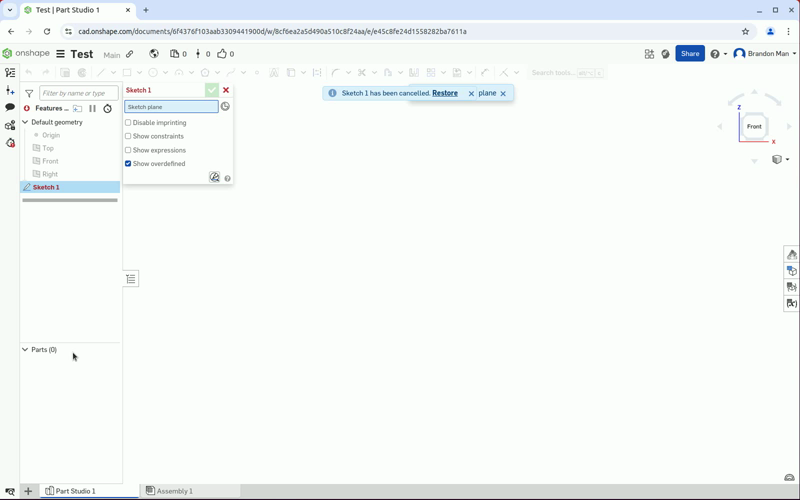
mouse_move(73, 163)
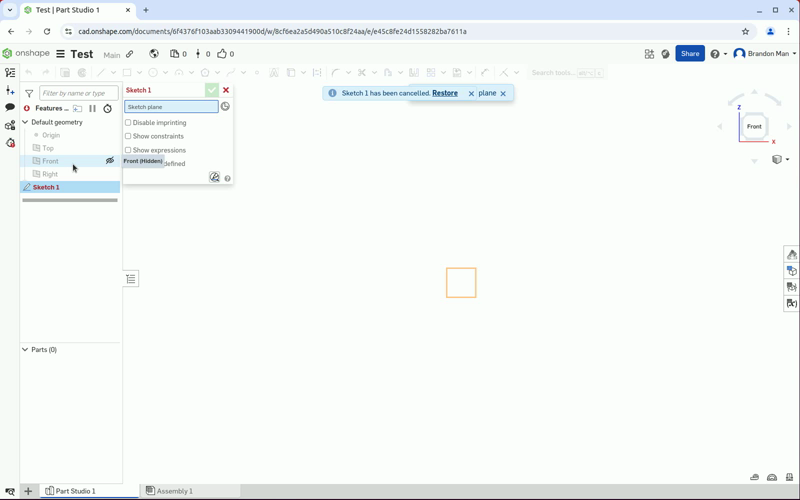
click(73, 163)
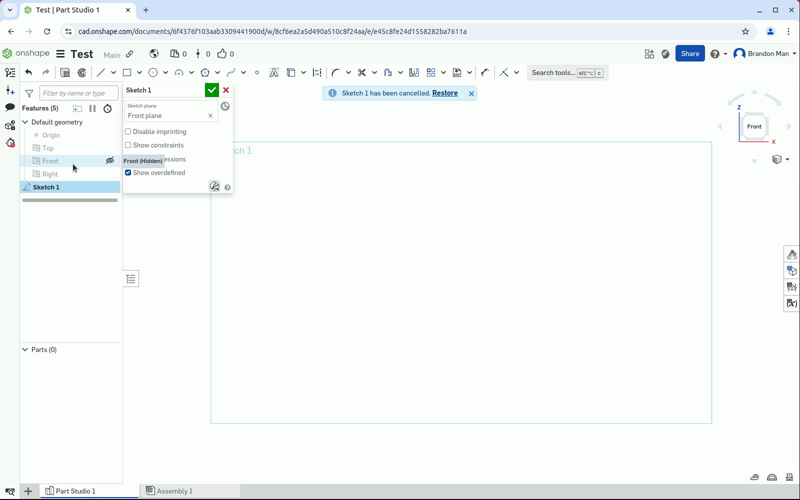
mouse_move(73, 352)
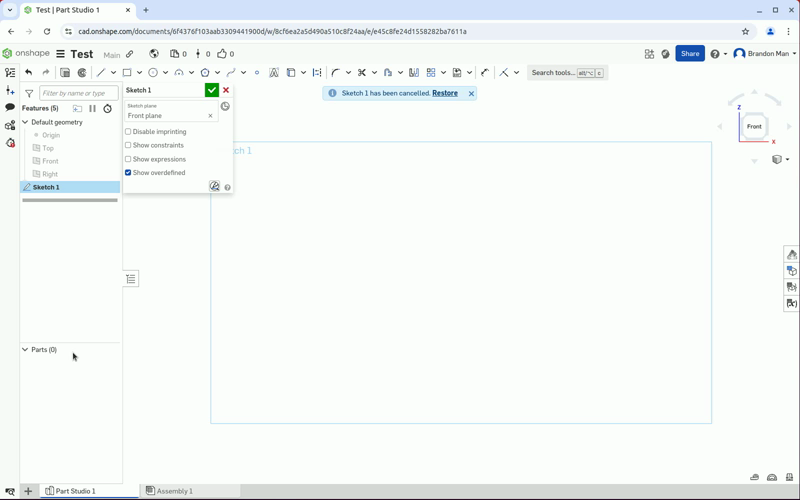
key(y)
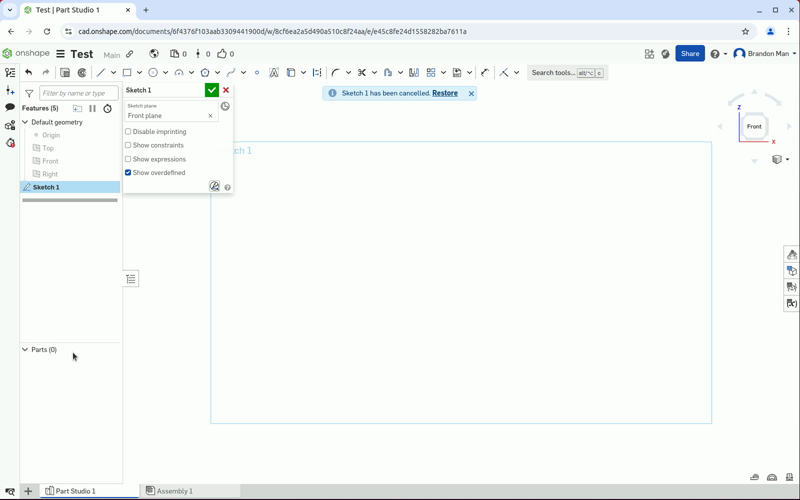
key(l)
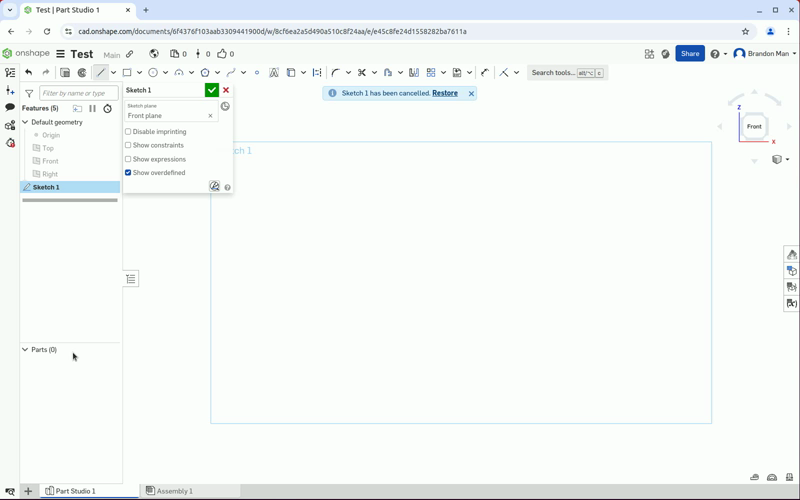
key_down(shift)
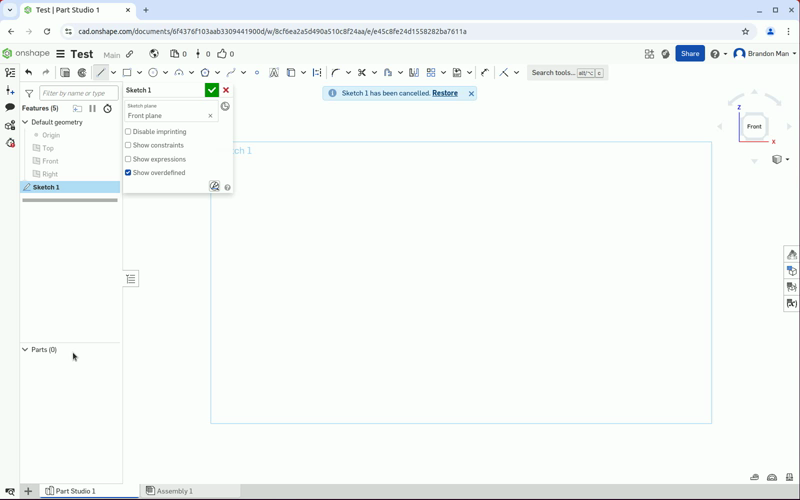
mouse_move(419, 307)
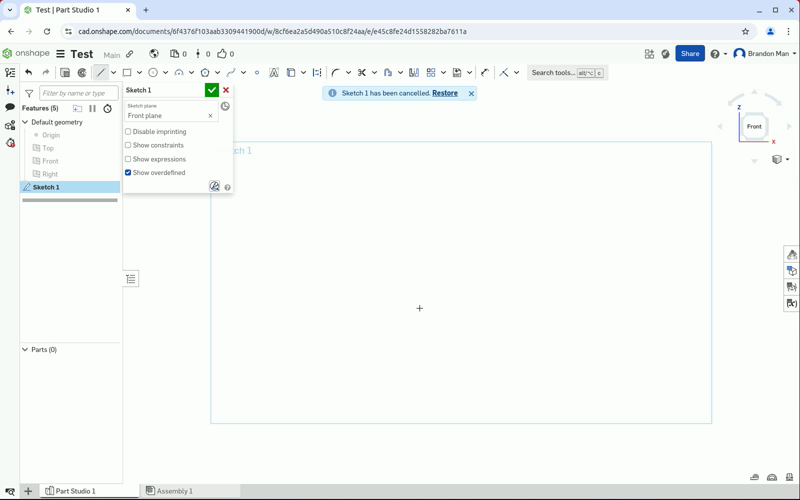
click(419, 307)
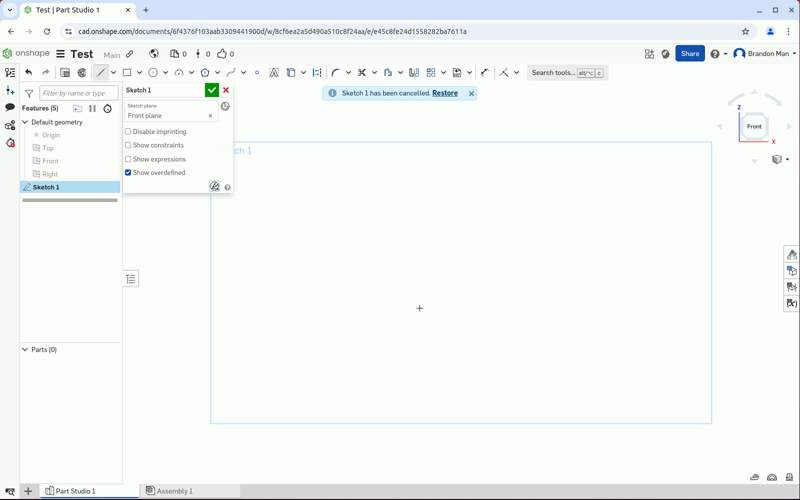
key_up(shift)
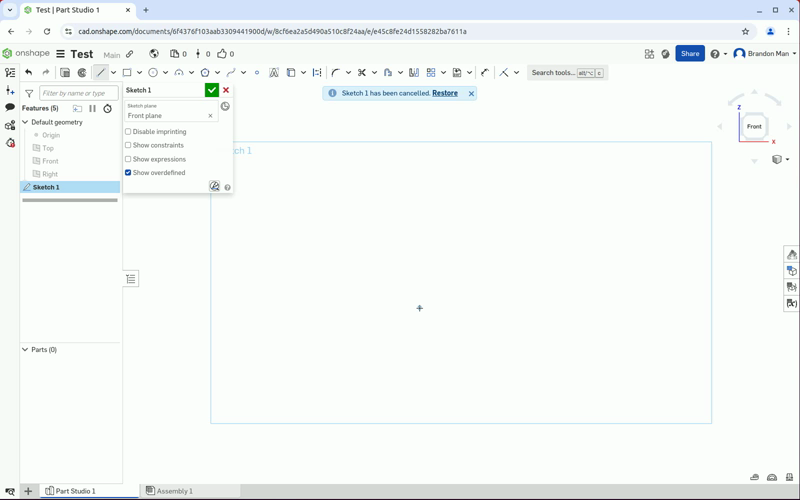
key_down(shift)
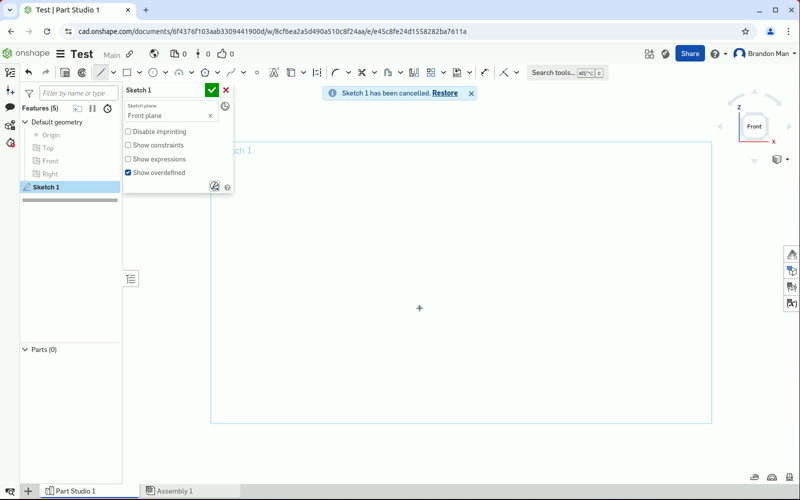
mouse_move(506, 294)
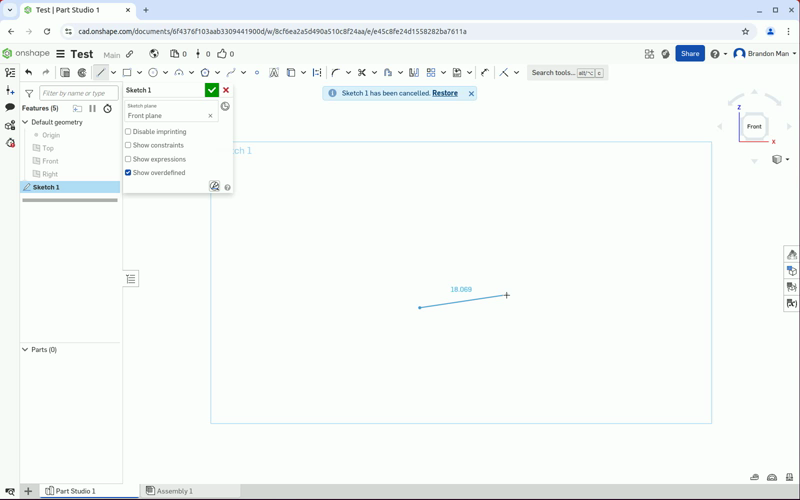
click(506, 294)
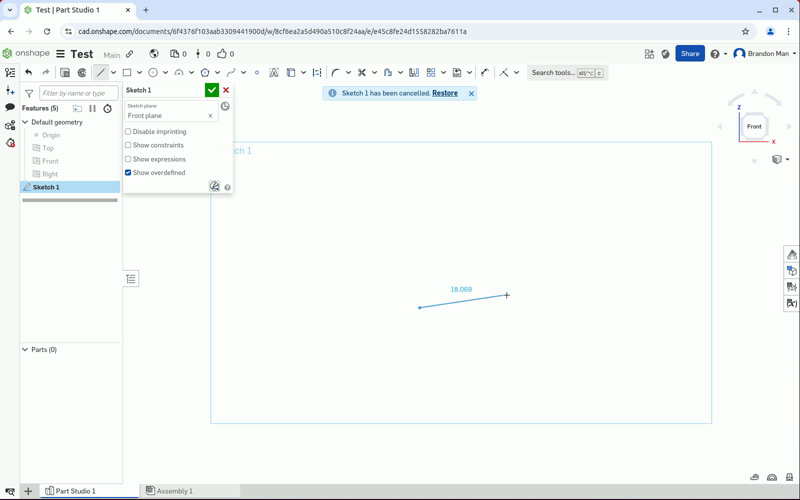
key_up(shift)
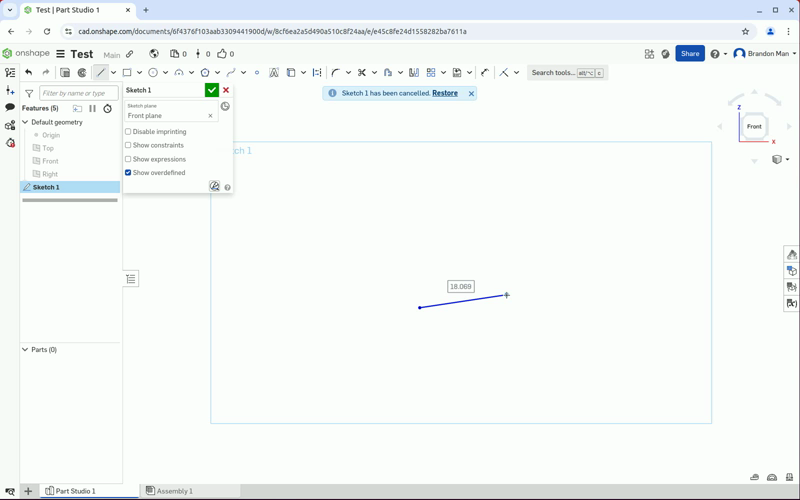
key(esc)
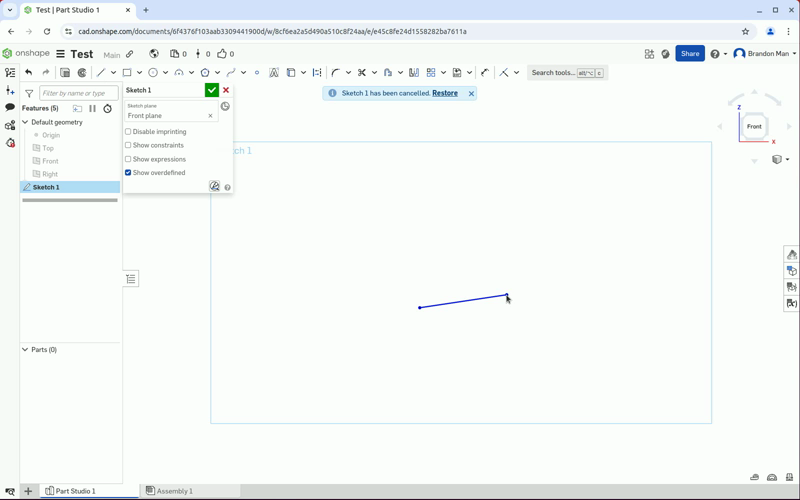
key(a)
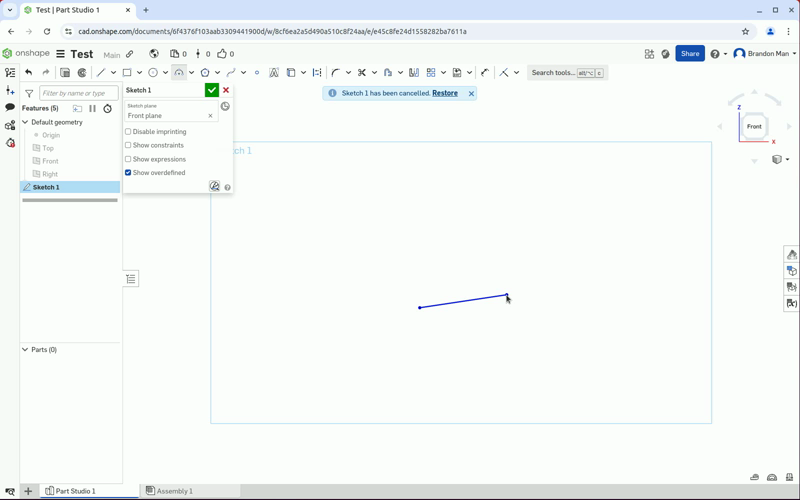
mouse_move(506, 294)
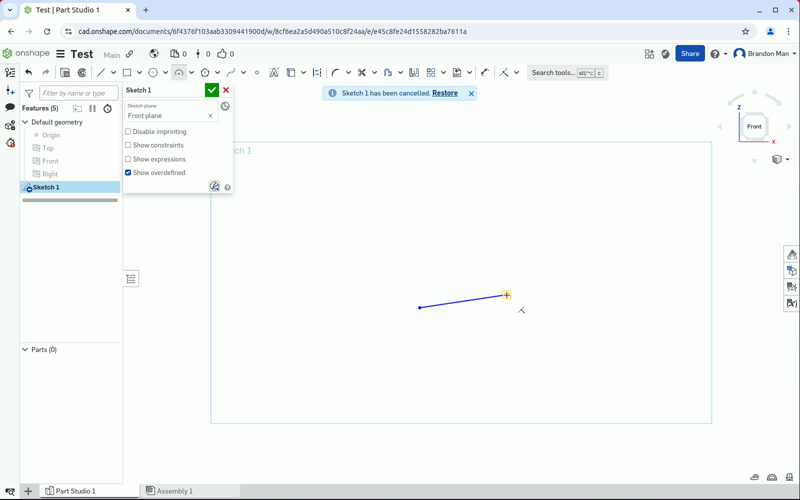
click(506, 294)
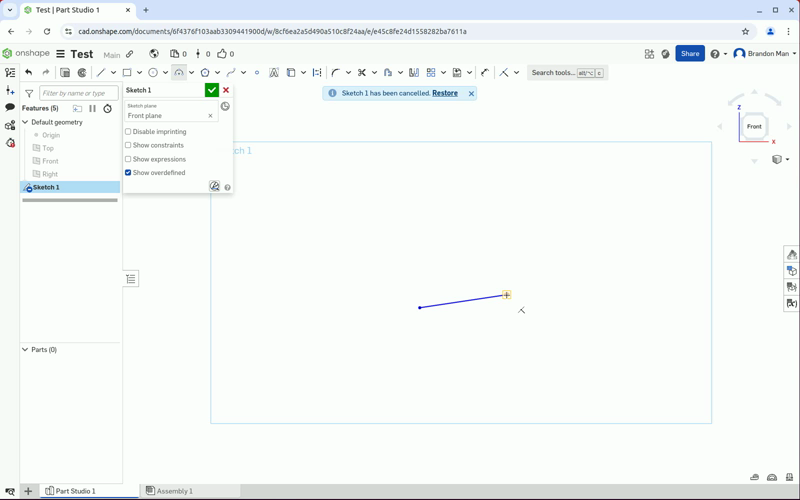
key_down(shift)
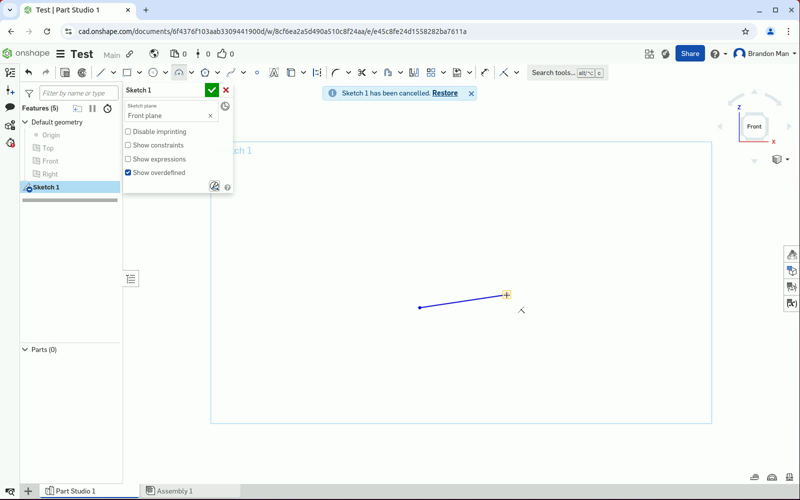
mouse_move(506, 270)
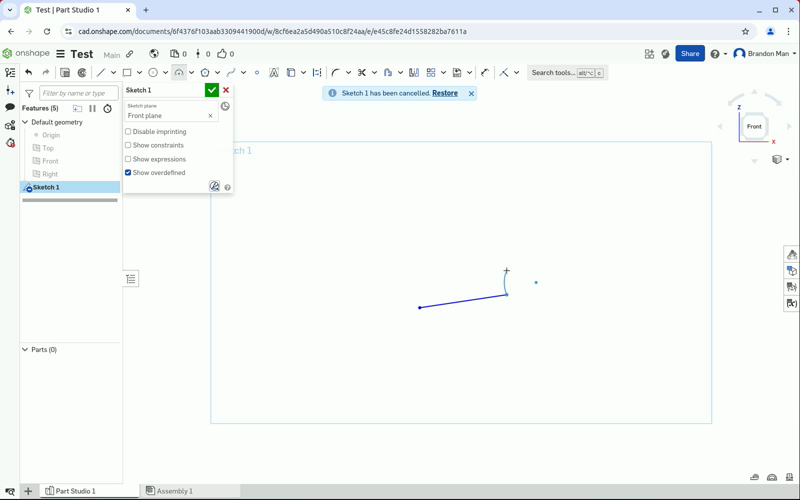
click(506, 270)
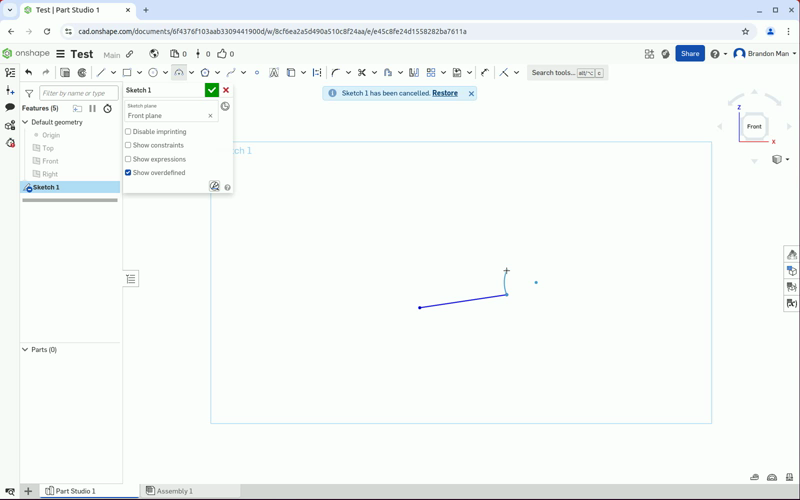
mouse_move(492, 282)
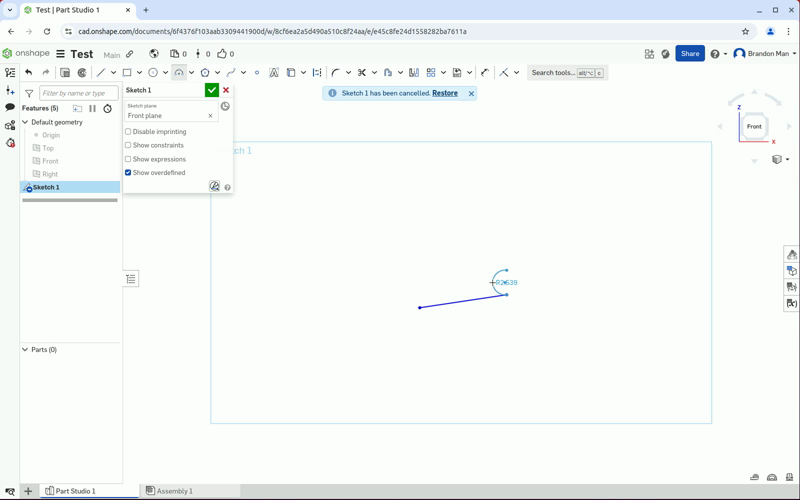
click(492, 282)
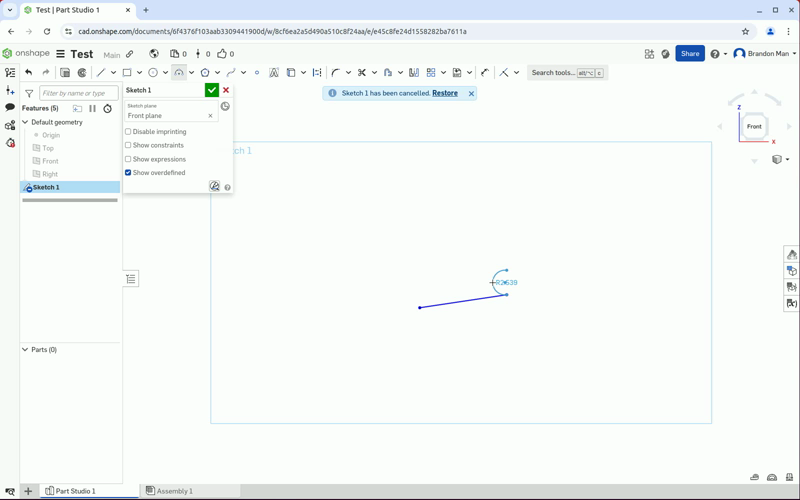
key_up(shift)
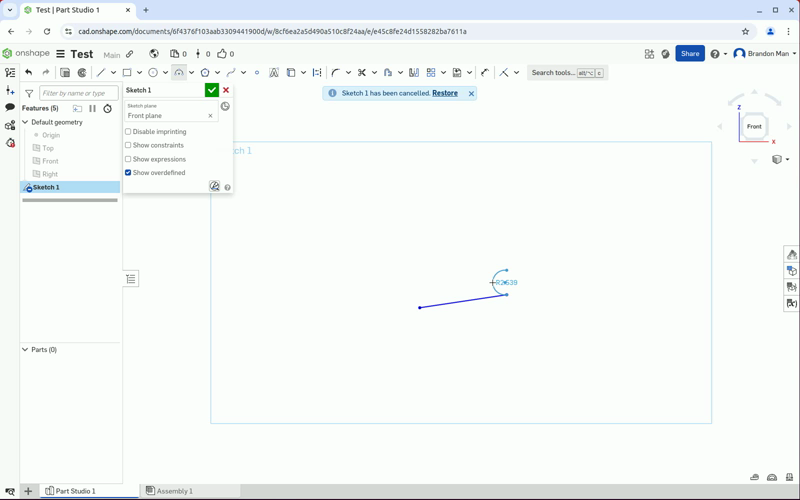
key(esc)
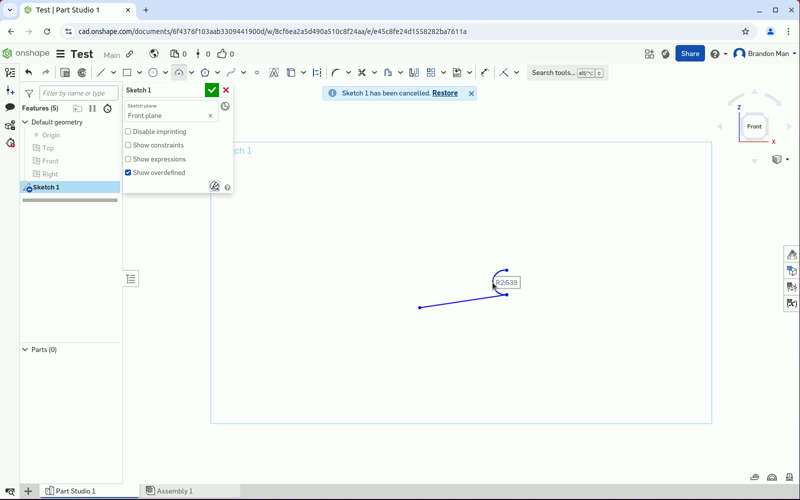
key(l)
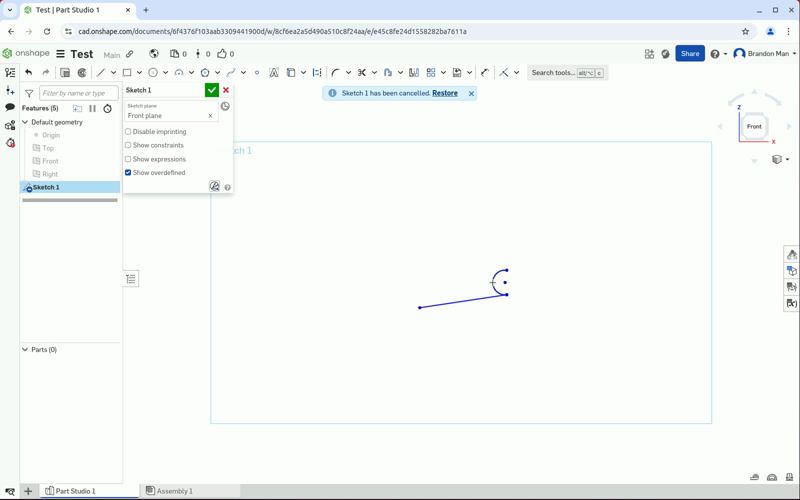
mouse_move(506, 270)
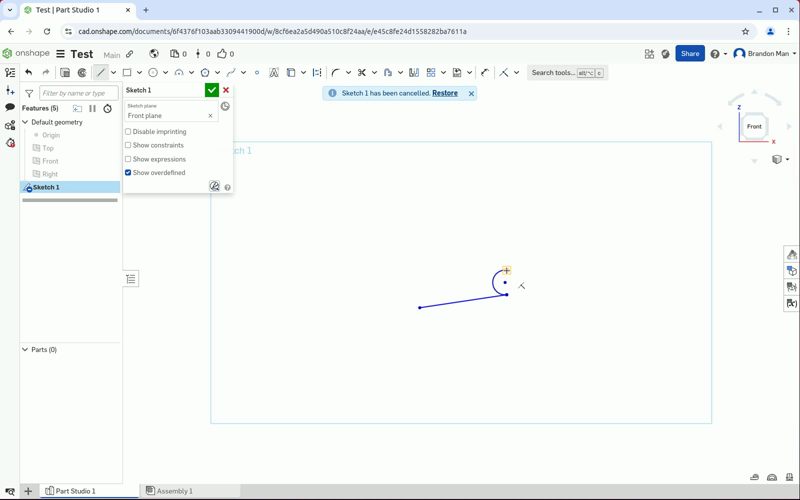
click(506, 270)
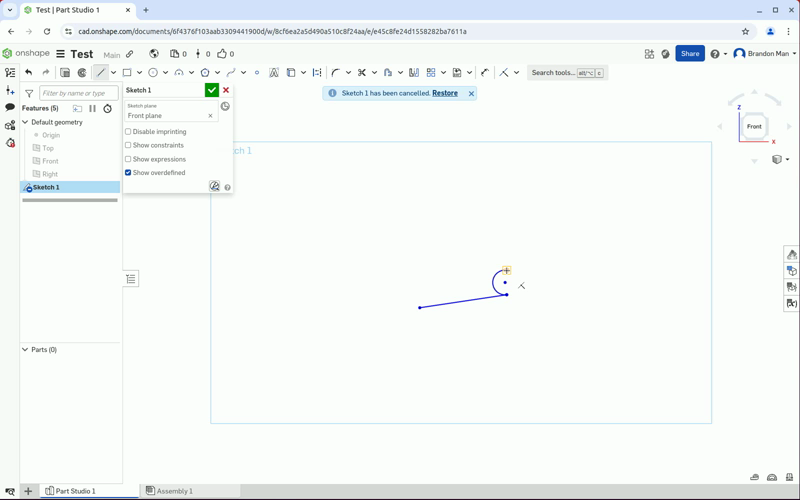
key_down(shift)
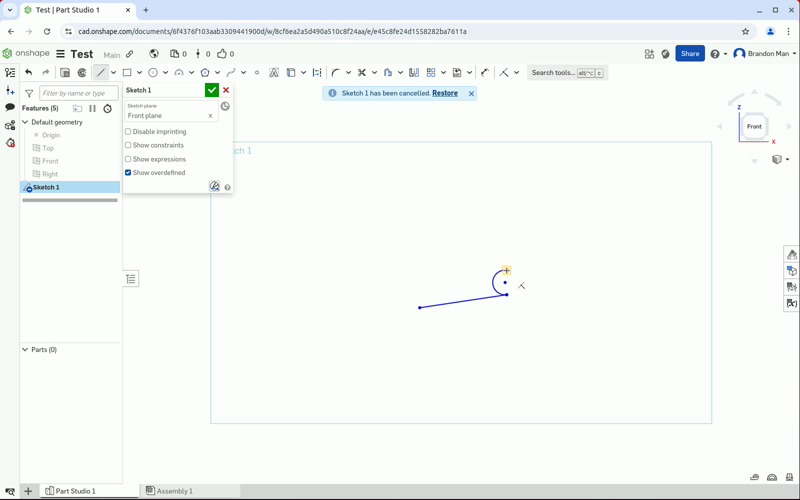
mouse_move(419, 257)
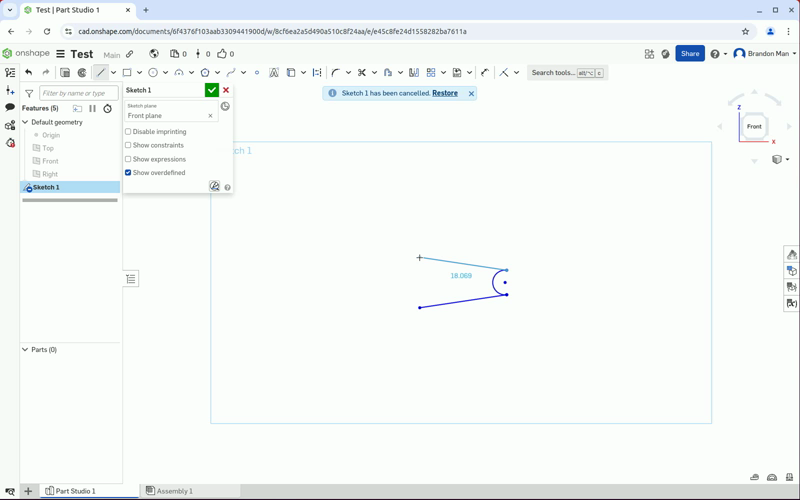
click(419, 257)
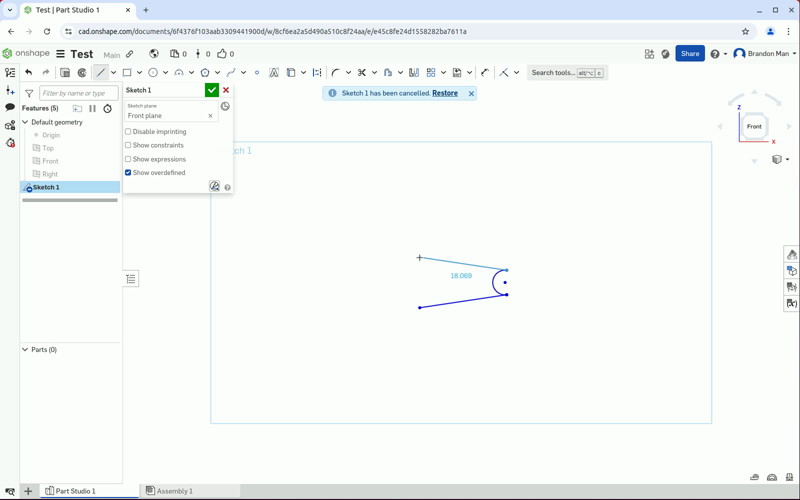
key_up(shift)
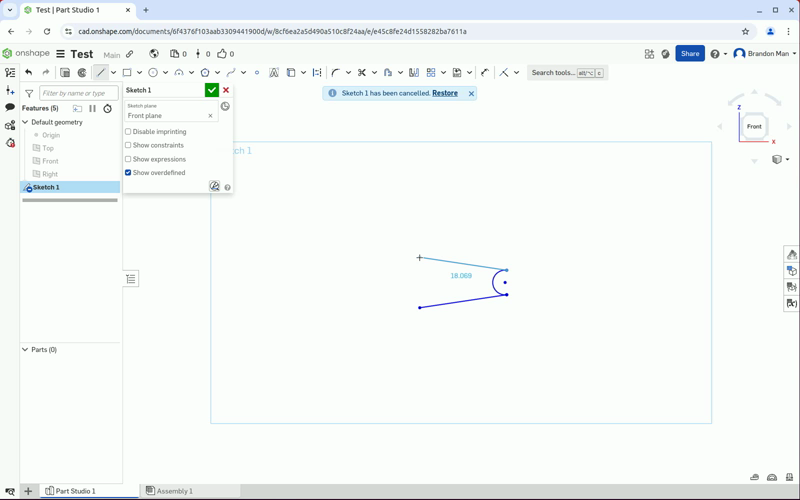
key(esc)
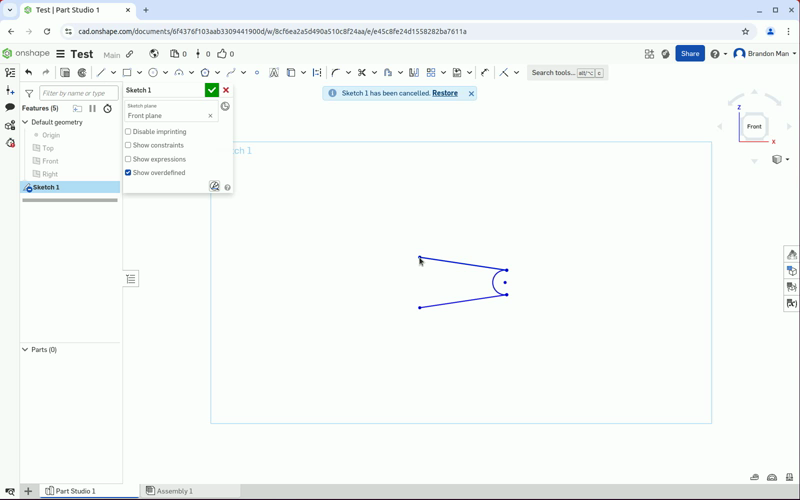
key(a)
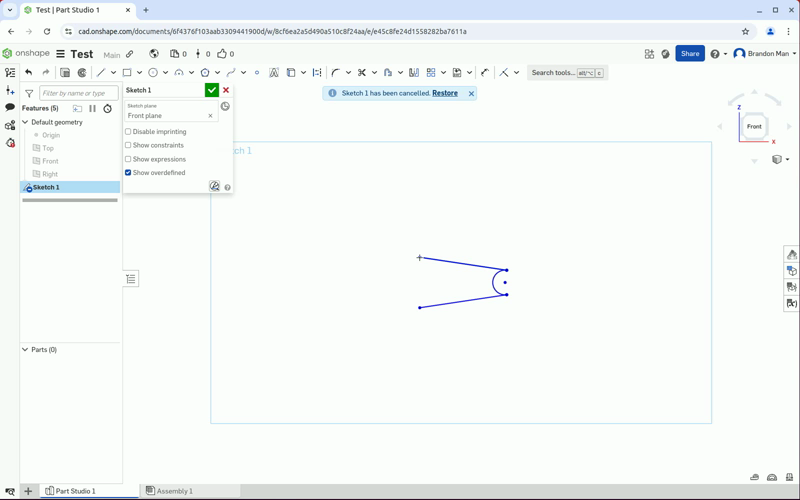
mouse_move(419, 257)
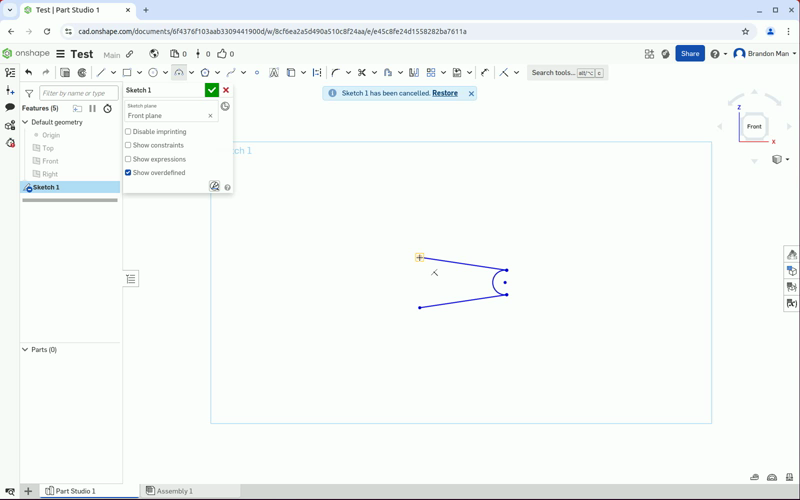
click(419, 257)
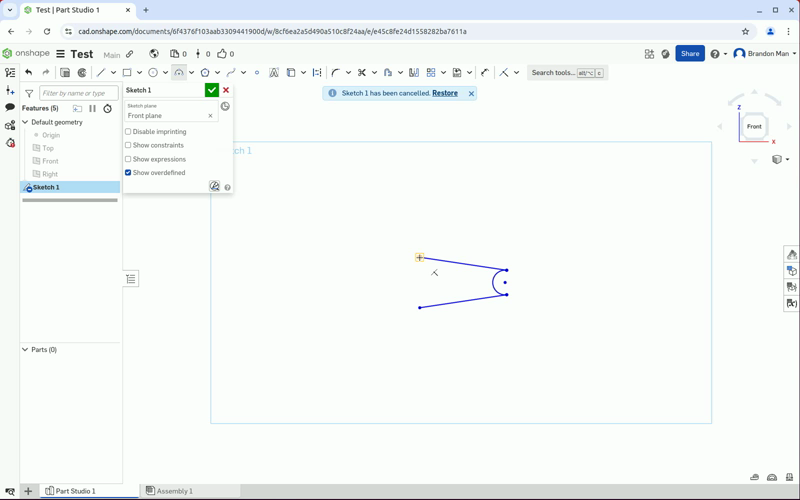
mouse_move(419, 307)
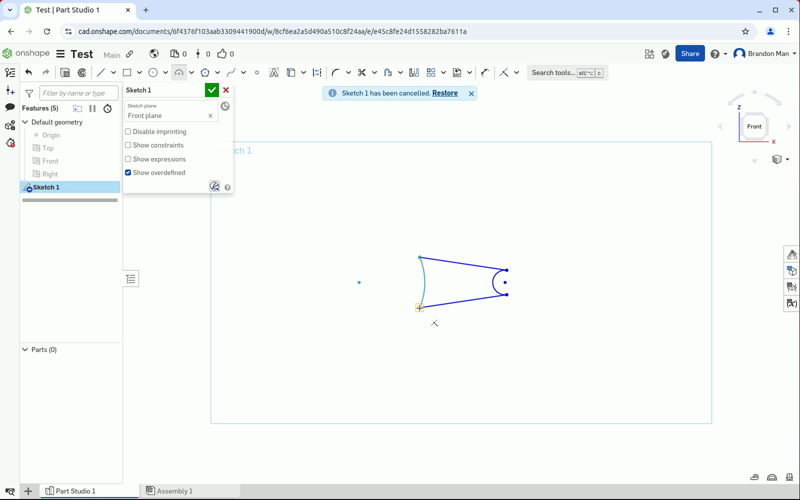
click(419, 307)
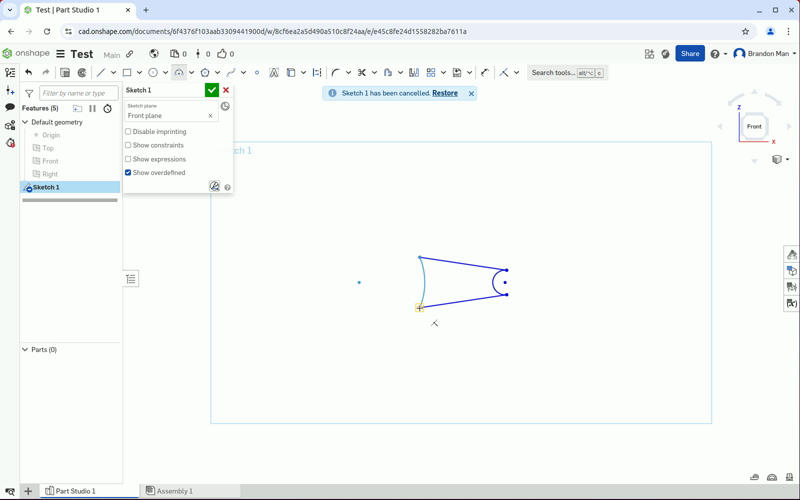
key_down(shift)
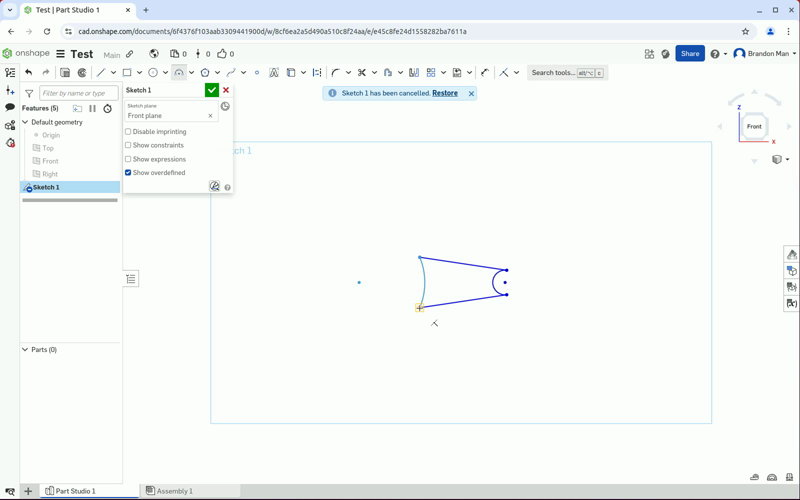
mouse_move(441, 282)
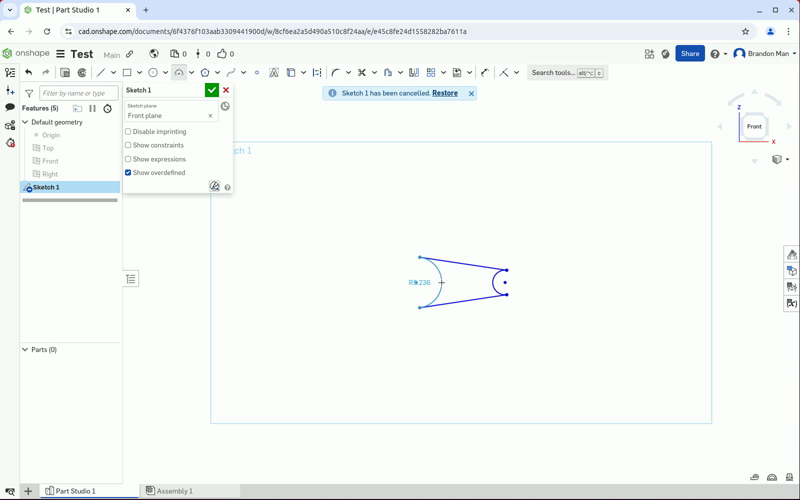
click(441, 282)
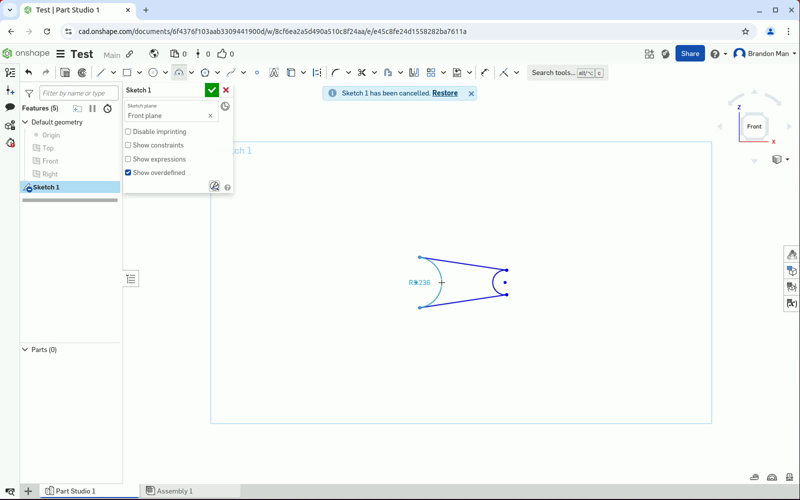
key_up(shift)
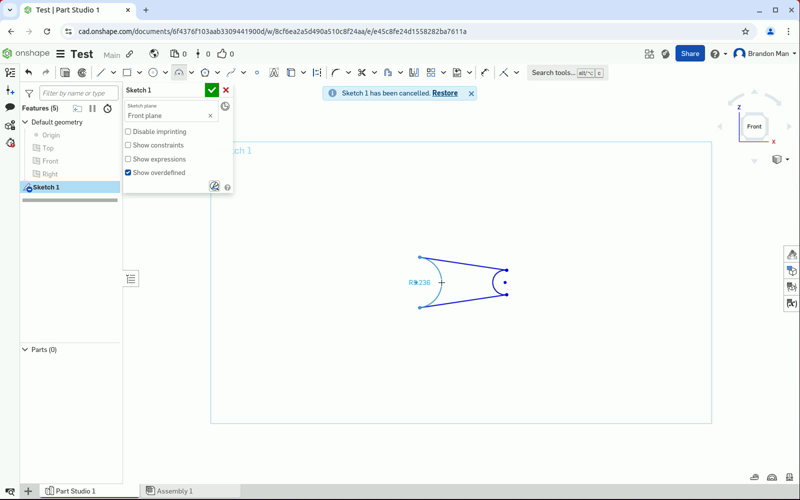
key(esc)
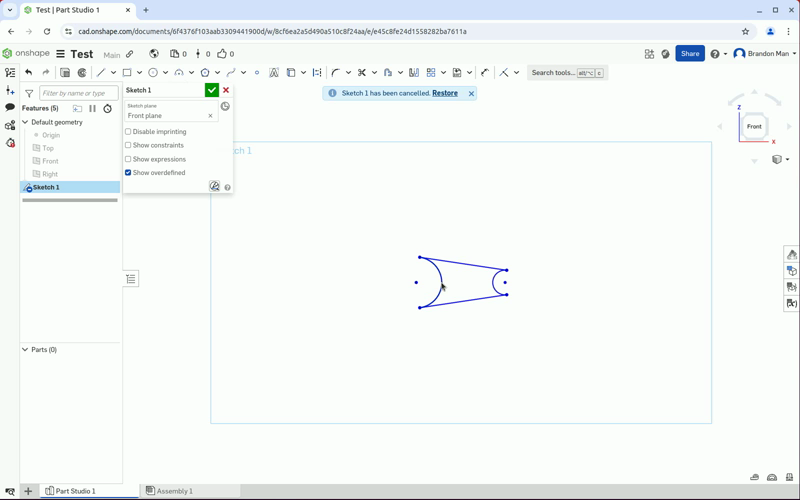
mouse_move(484, 279)
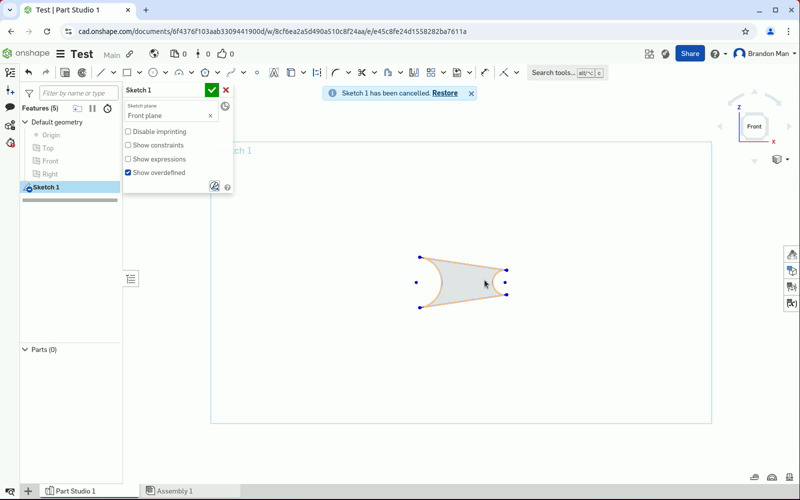
click(484, 279)
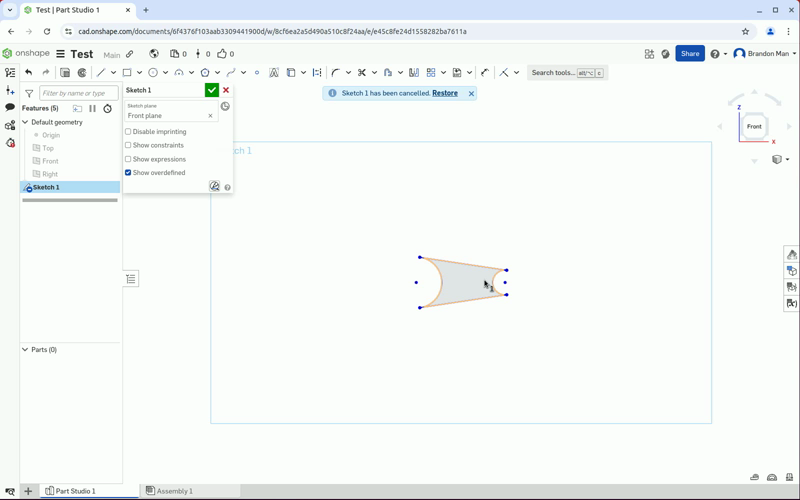
mouse_move(73, 352)
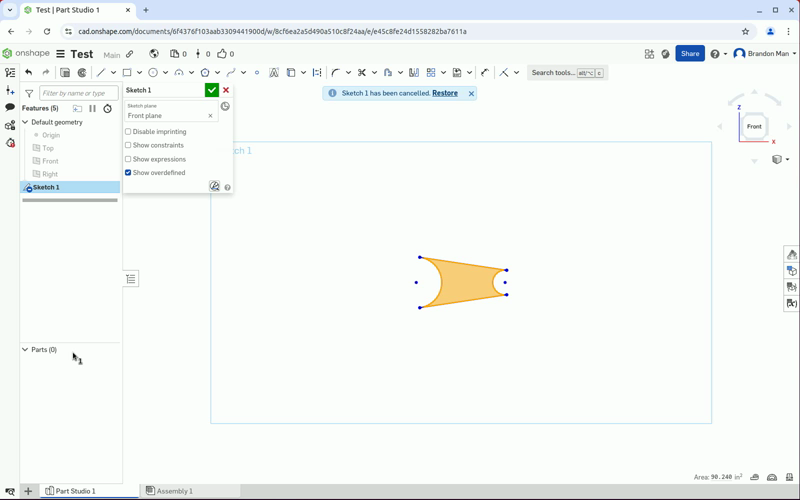
key(shift+y)
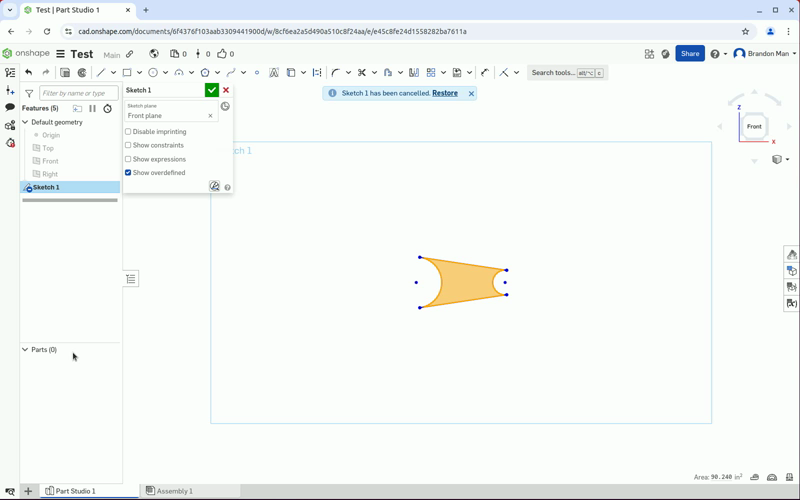
key(shift+e)
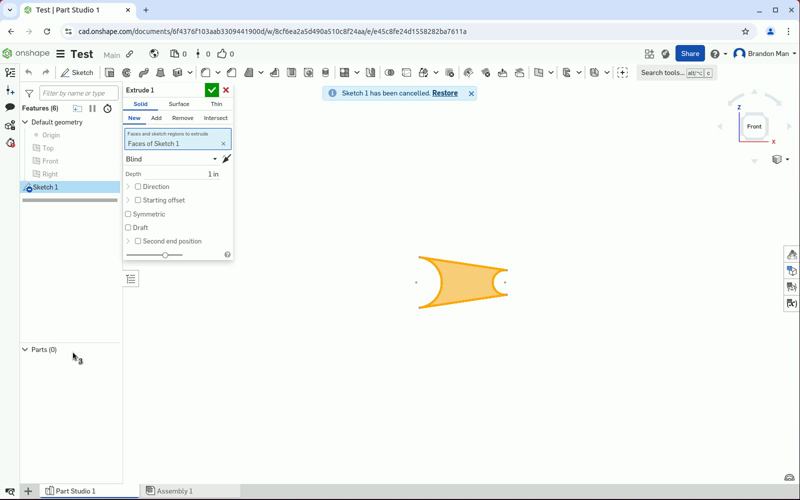
mouse_move(143, 106)
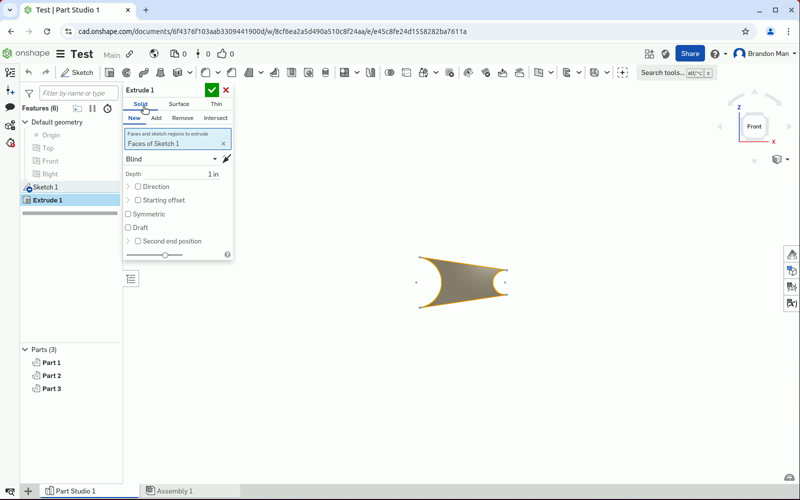
click(143, 106)
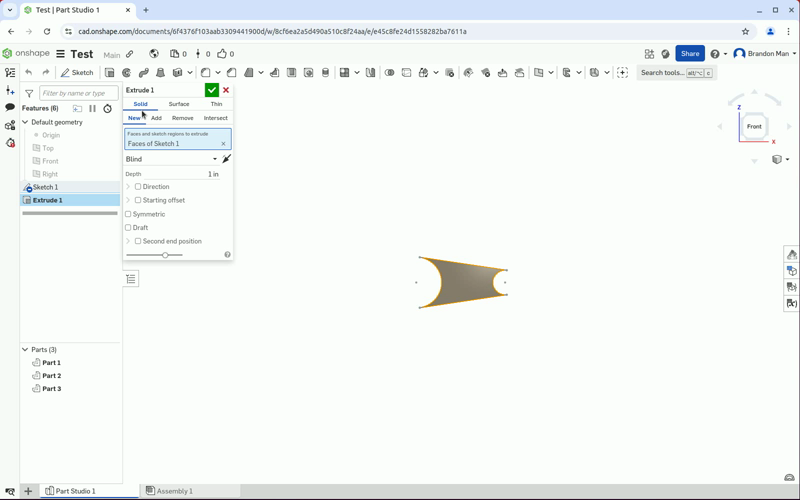
mouse_move(137, 120)
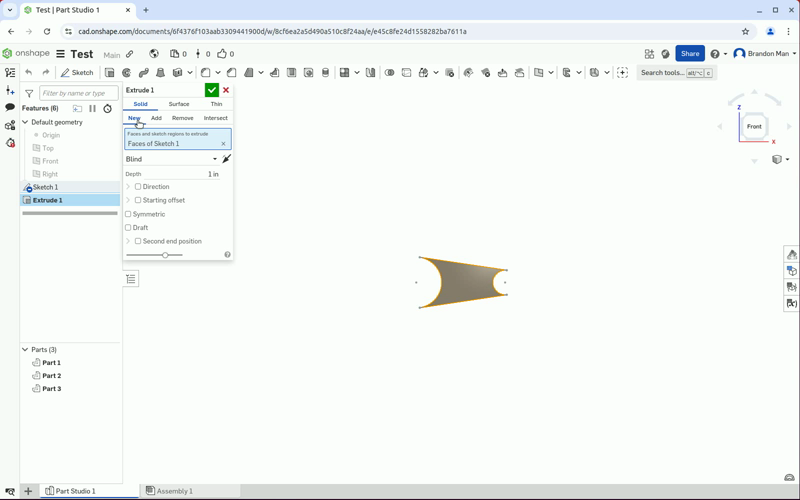
click(137, 120)
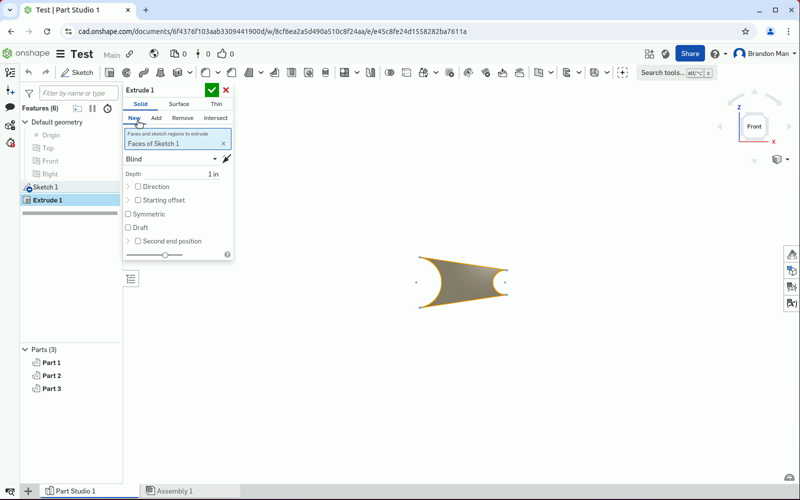
key(tab, 4)
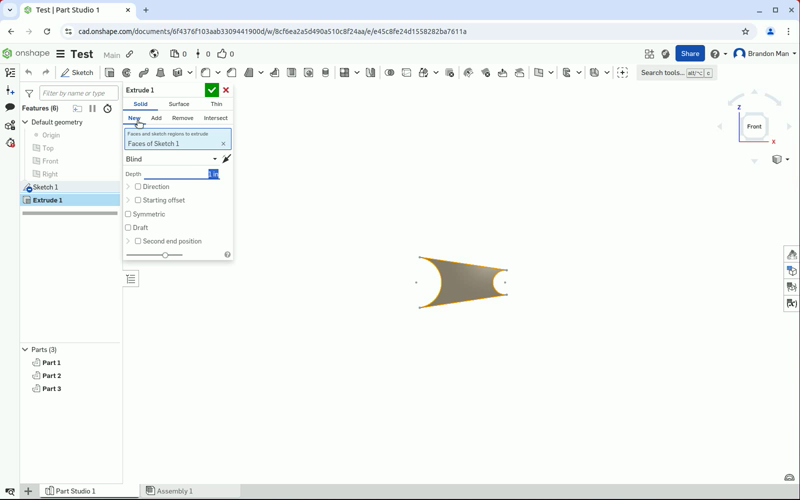
text(1.685)
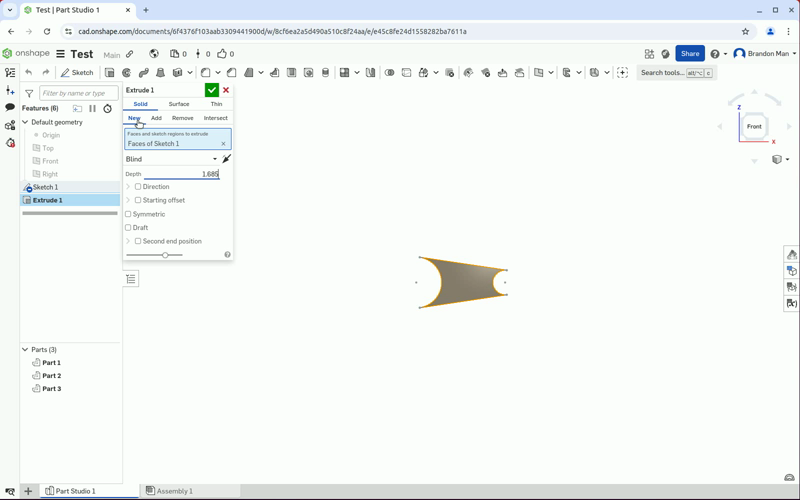
key(enter)
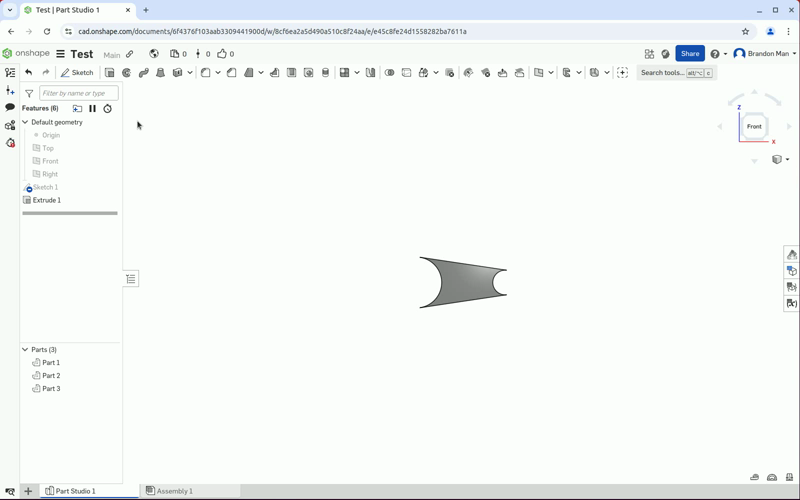
key(shift+h)
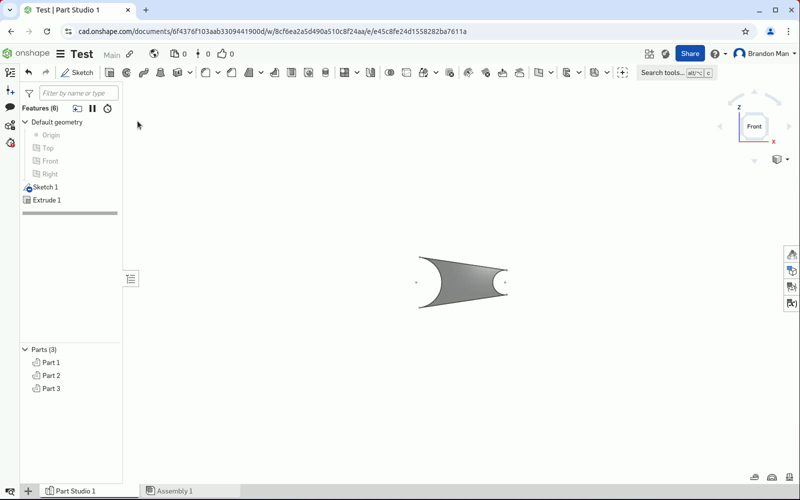
key(shift+h)
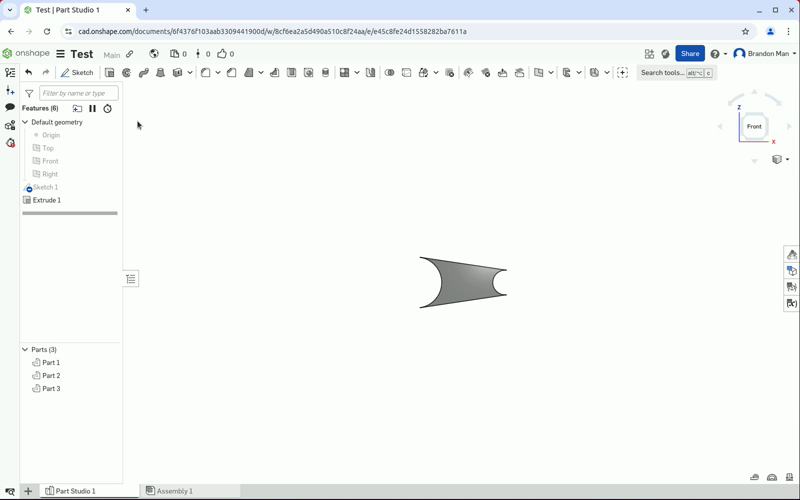
mouse_move(73, 189)
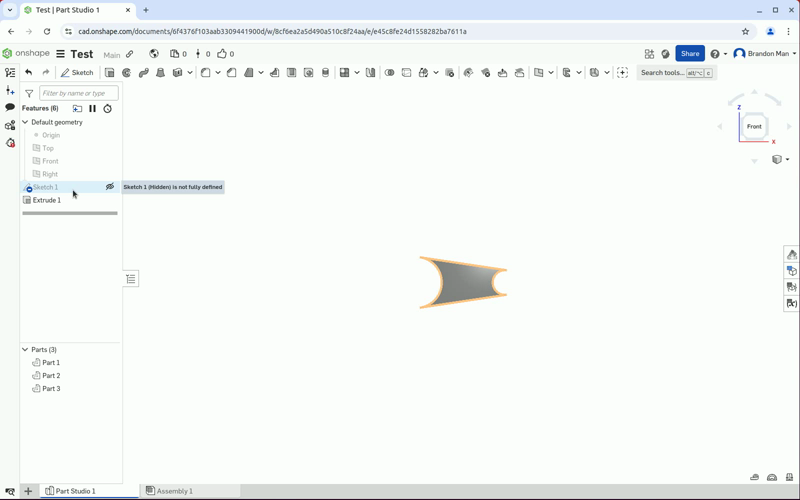
click(73, 189)
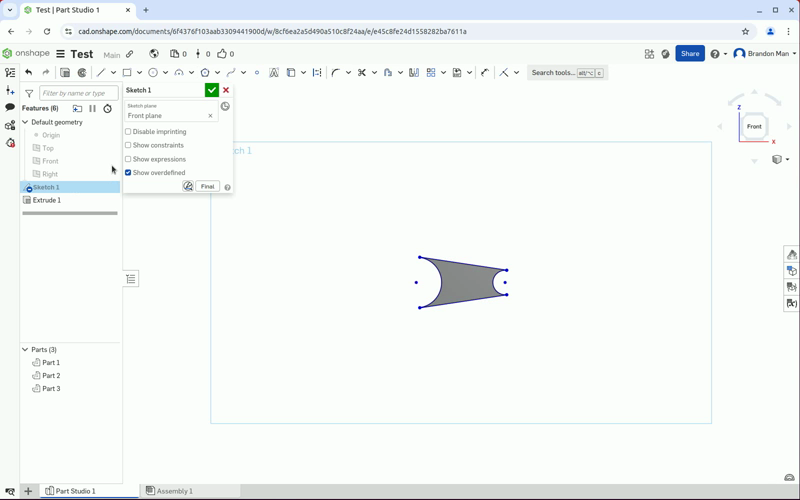
mouse_move(229, 92)
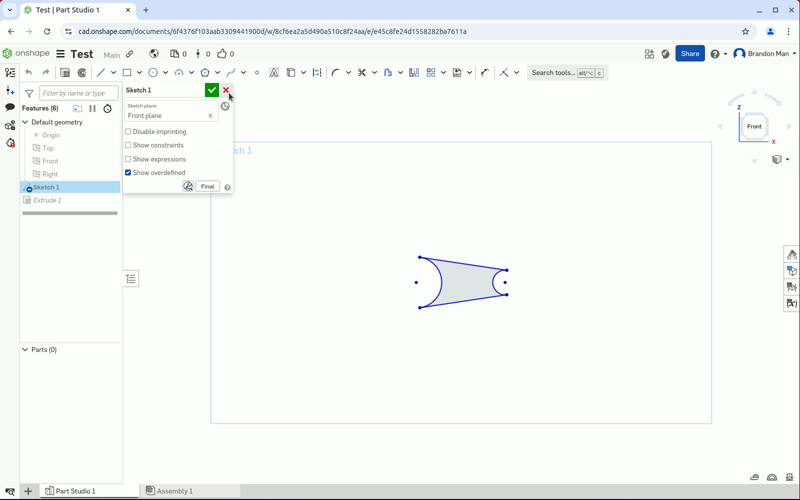
click(229, 92)
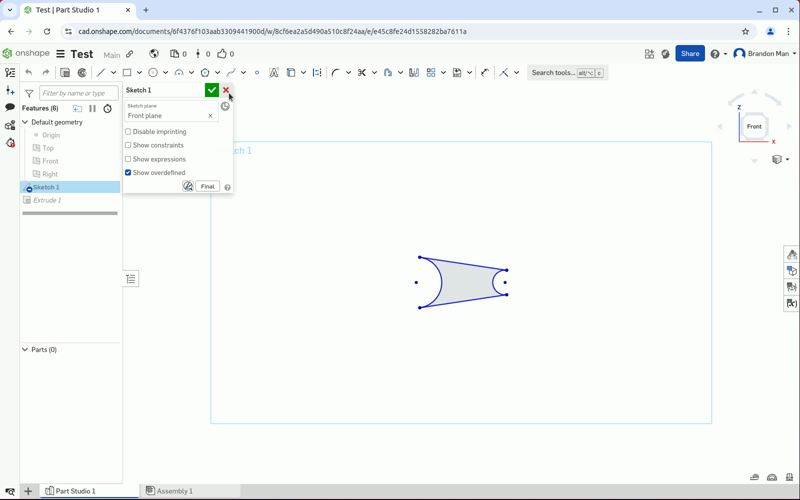
key(shift+s)
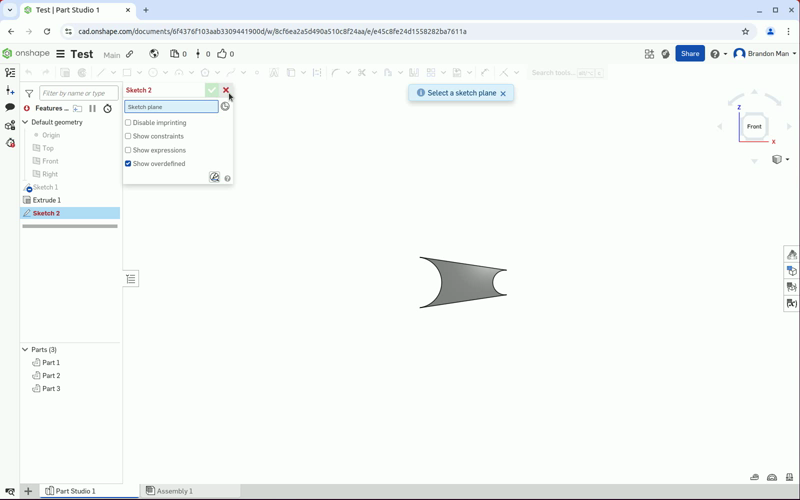
mouse_move(73, 163)
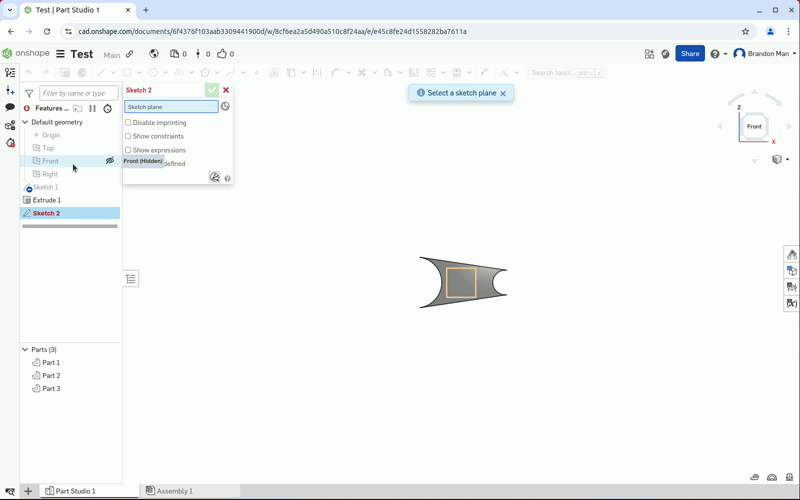
click(73, 163)
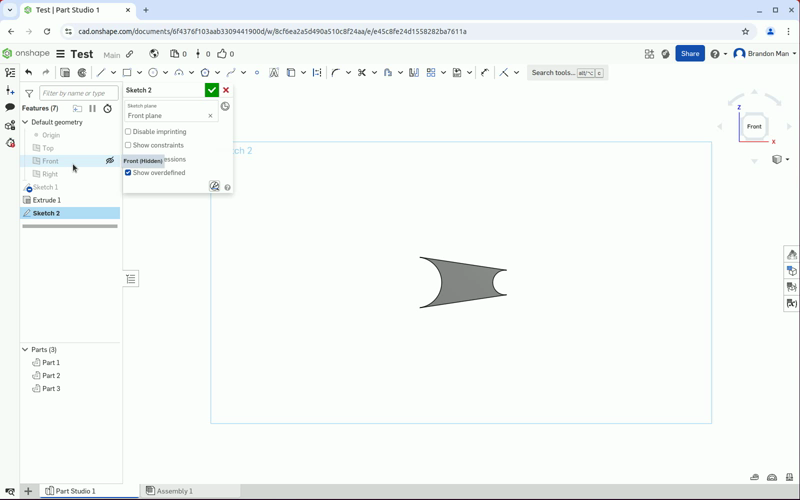
mouse_move(73, 352)
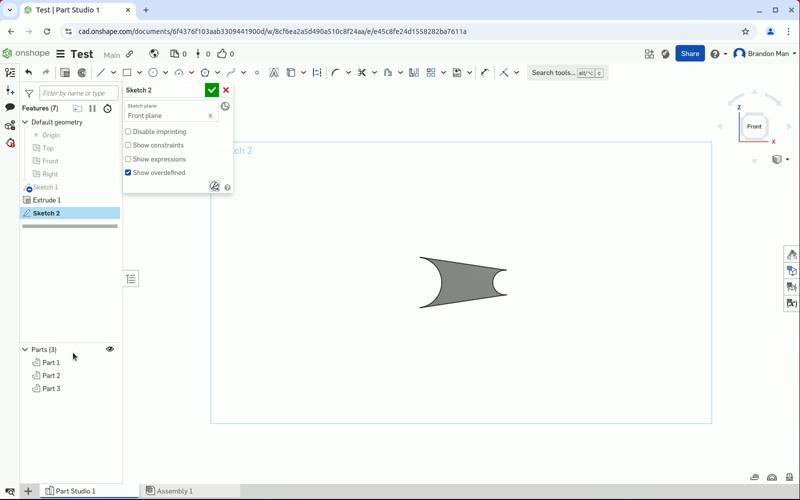
key(y)
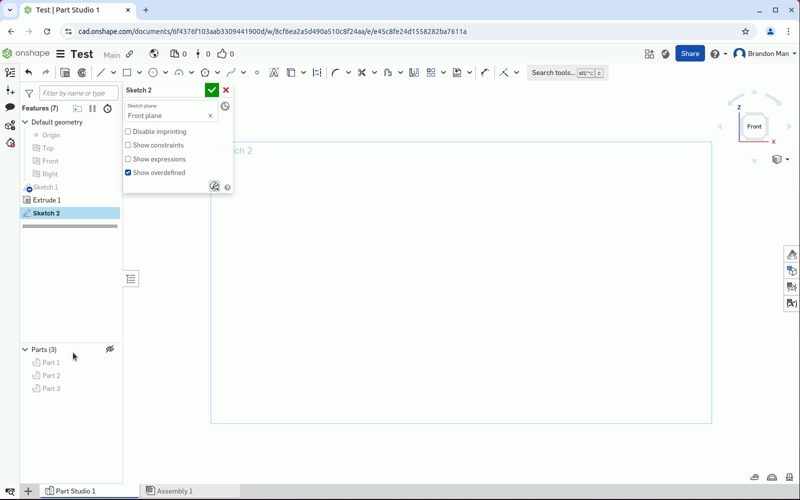
key(c)
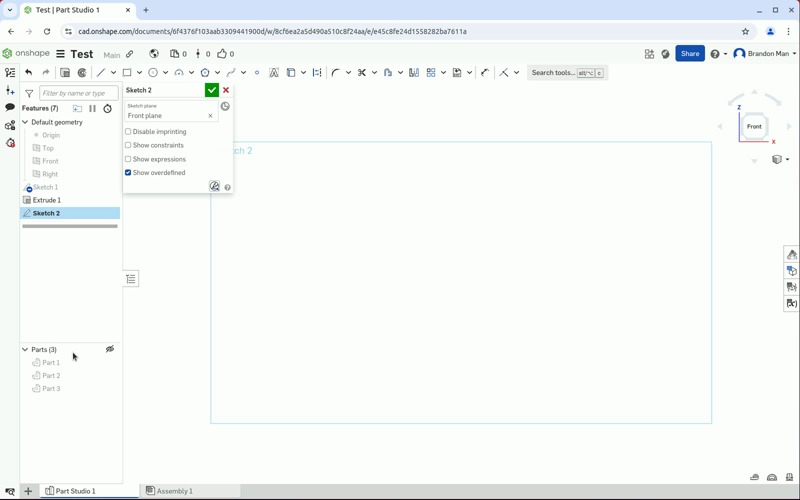
key_down(shift)
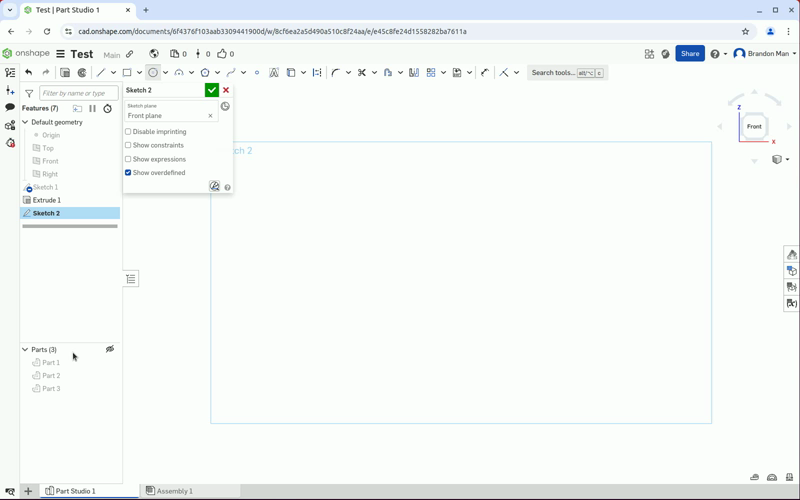
mouse_move(505, 282)
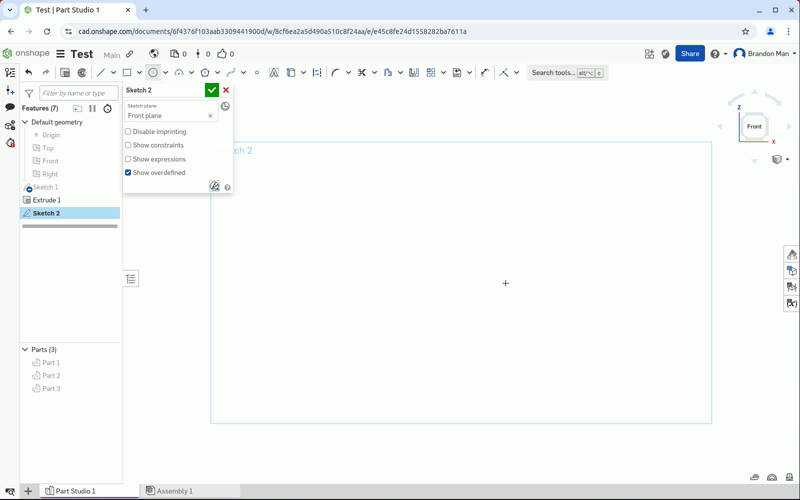
click(505, 282)
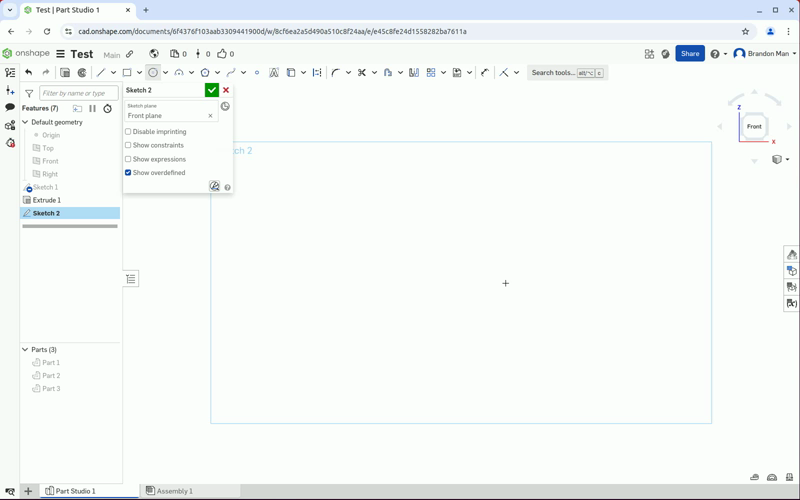
key_up(shift)
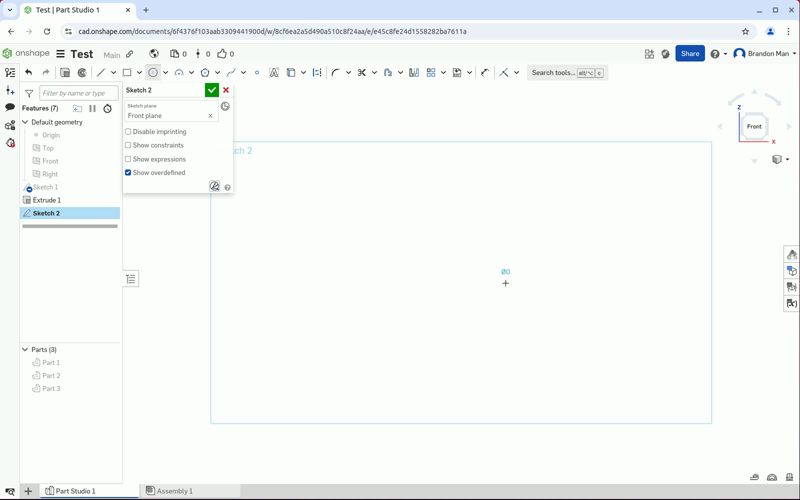
mouse_move(519, 282)
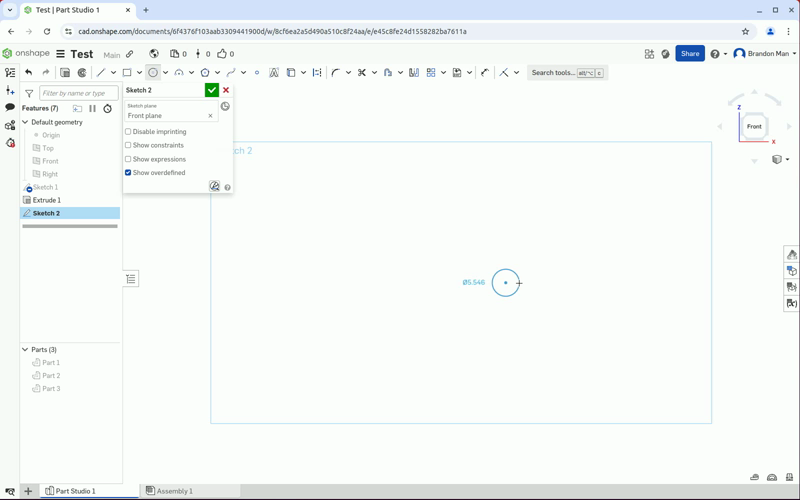
click(519, 282)
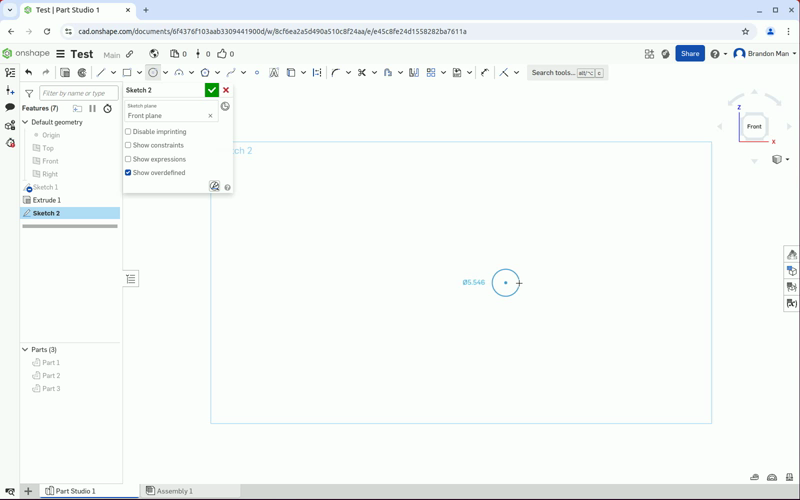
key(esc)
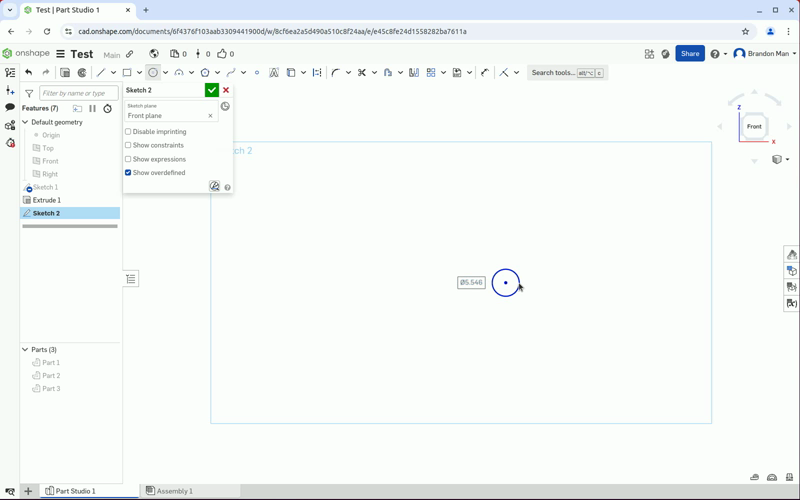
key(c)
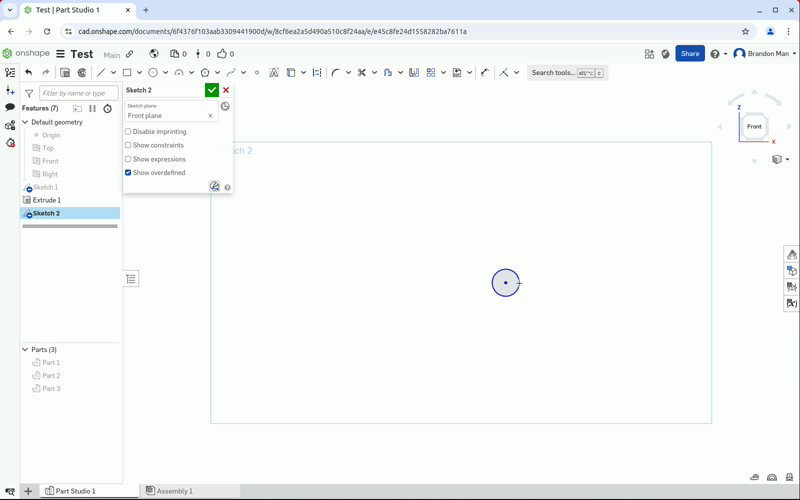
key_down(shift)
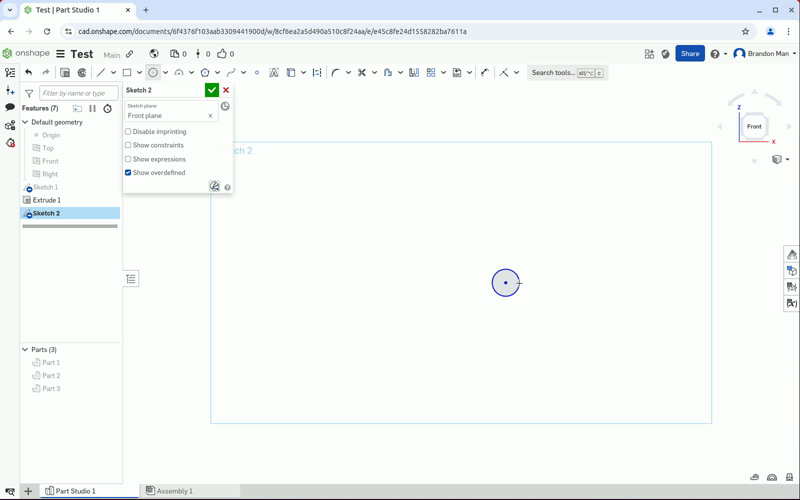
mouse_move(505, 282)
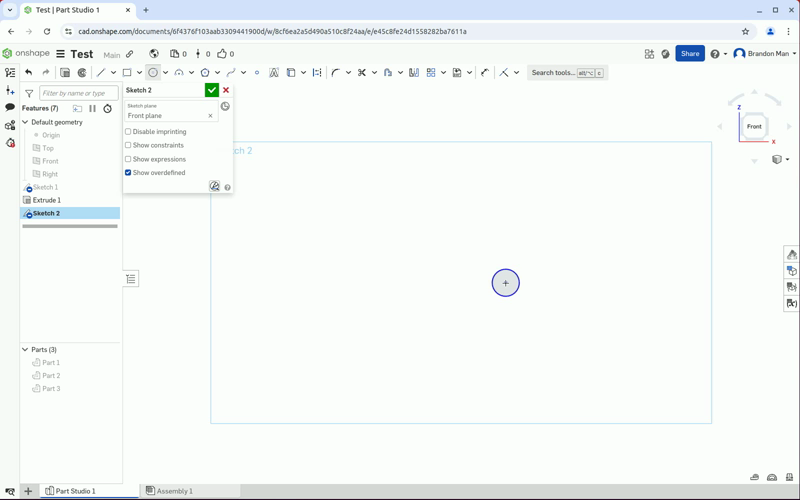
click(505, 282)
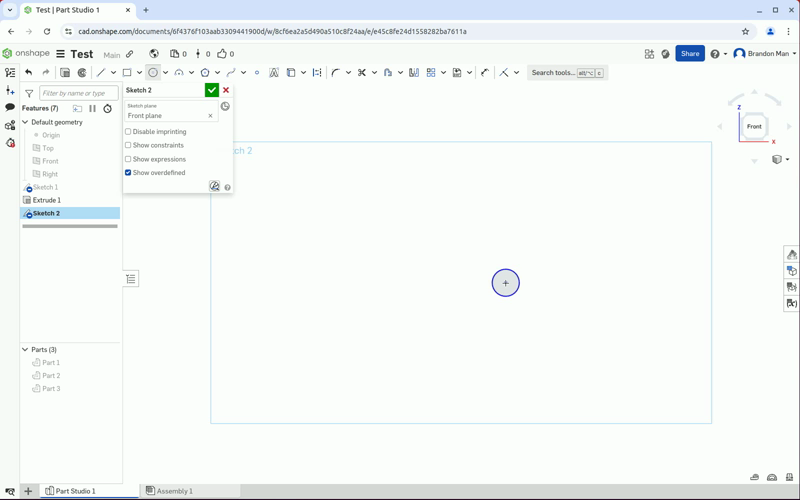
key_up(shift)
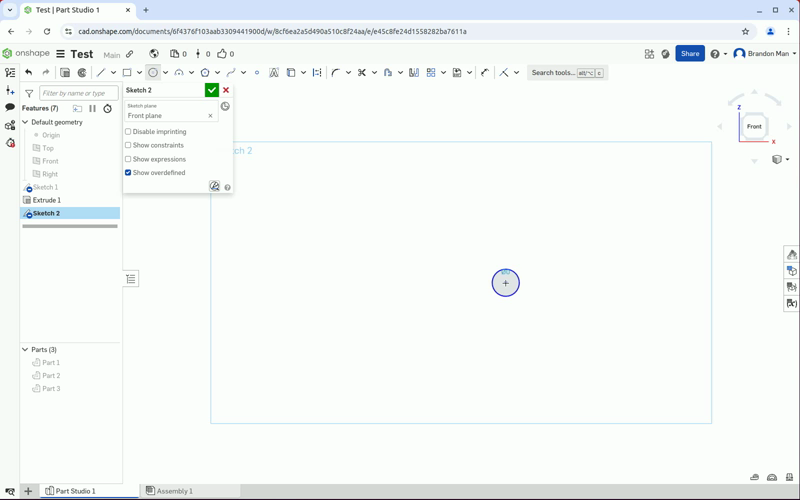
mouse_move(512, 282)
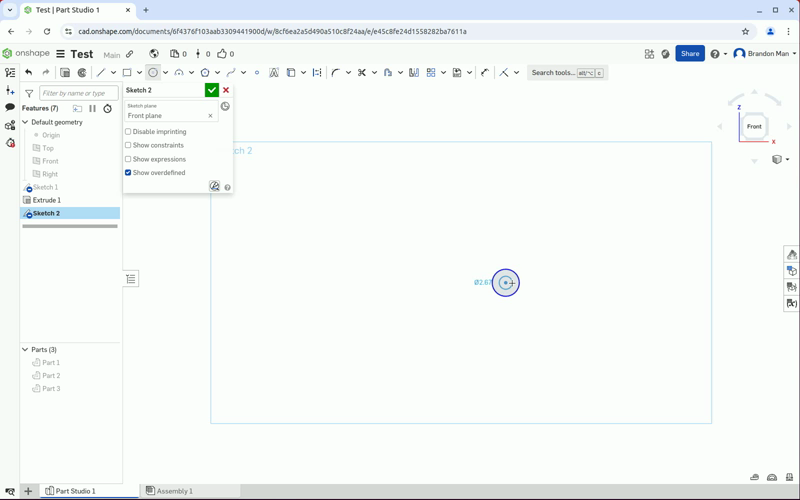
click(512, 282)
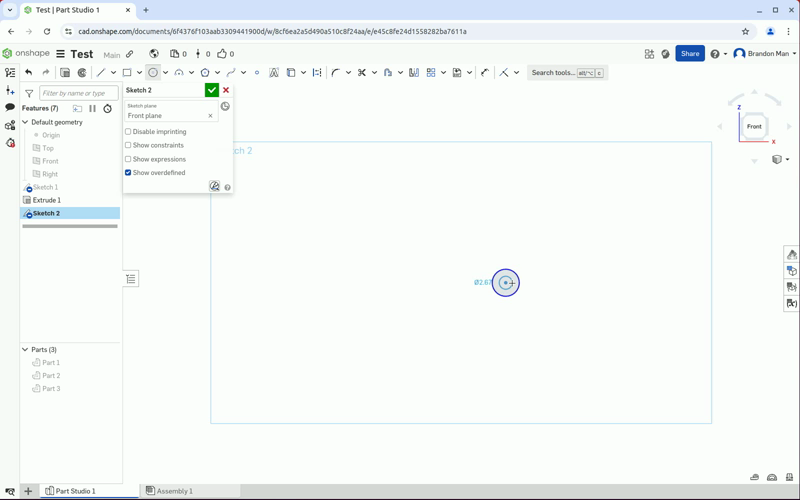
key(esc)
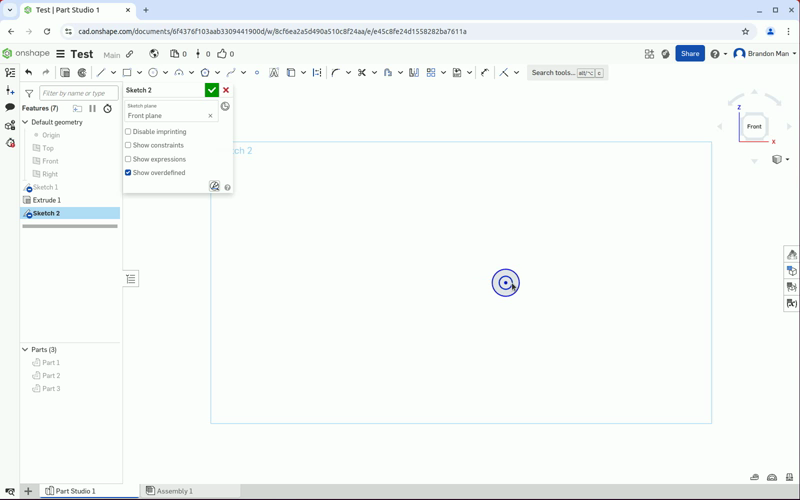
mouse_move(503, 271)
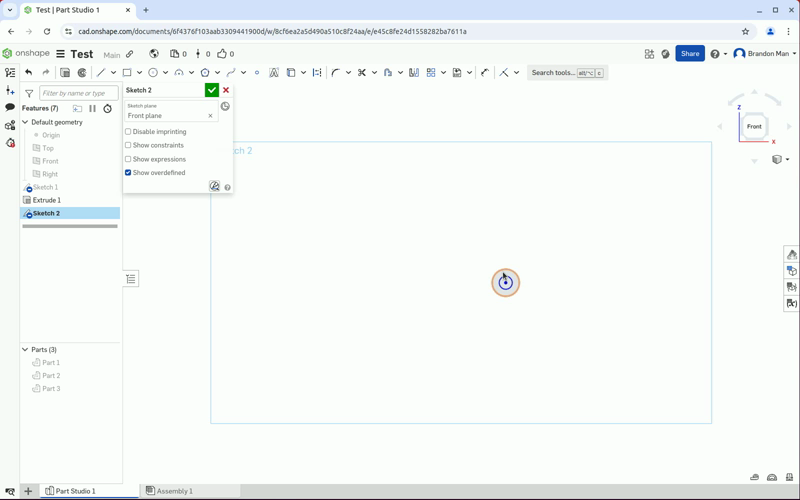
scroll(6)
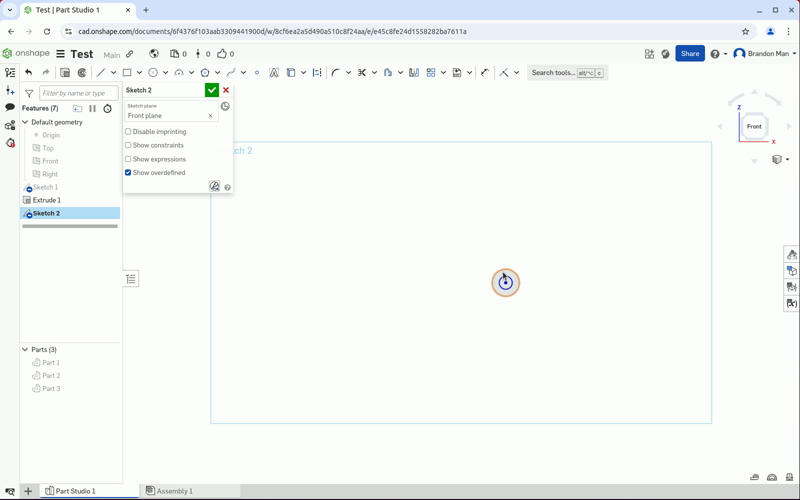
scroll(6)
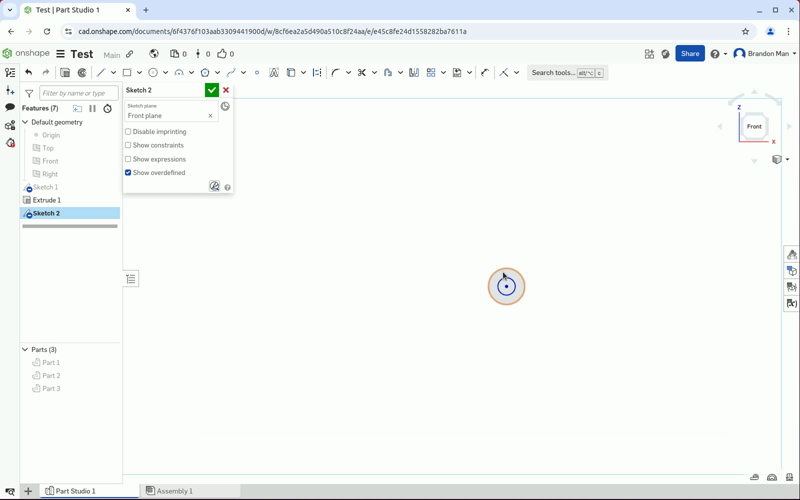
scroll(6)
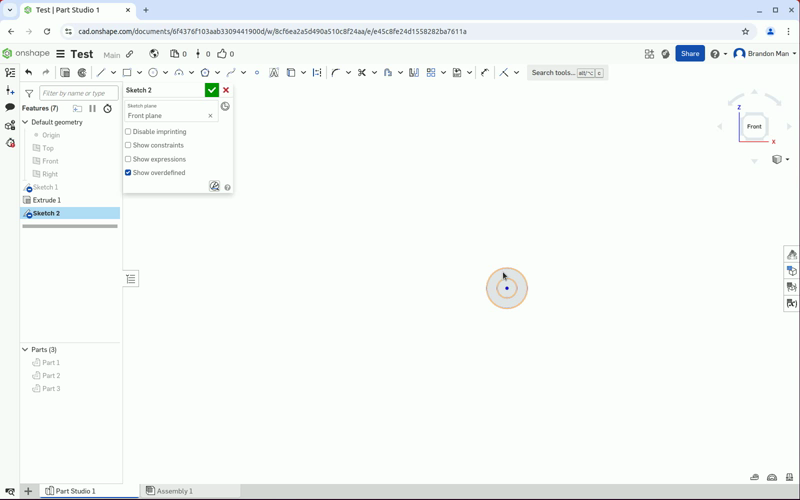
scroll(6)
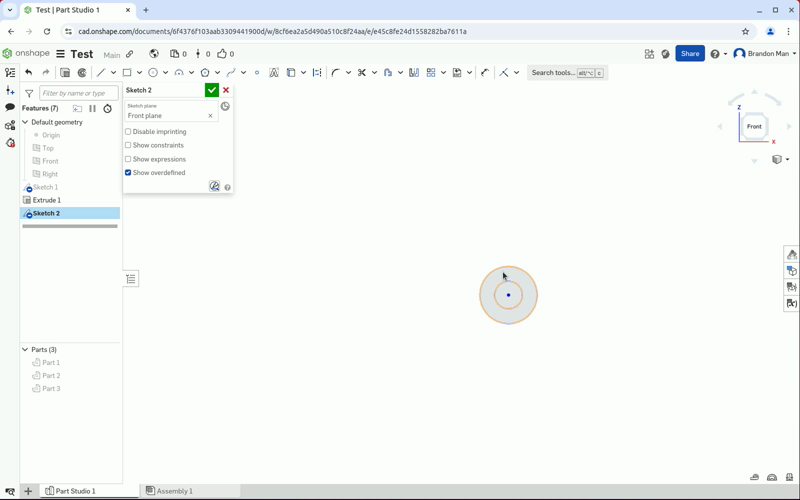
scroll(6)
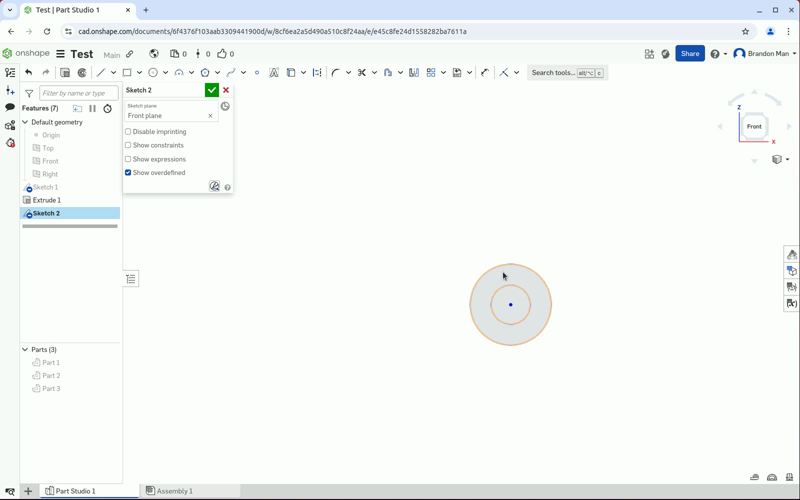
scroll(6)
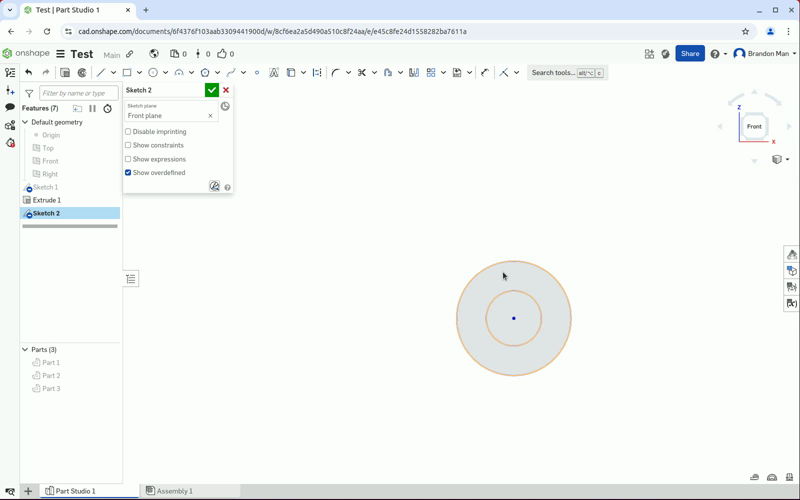
scroll(6)
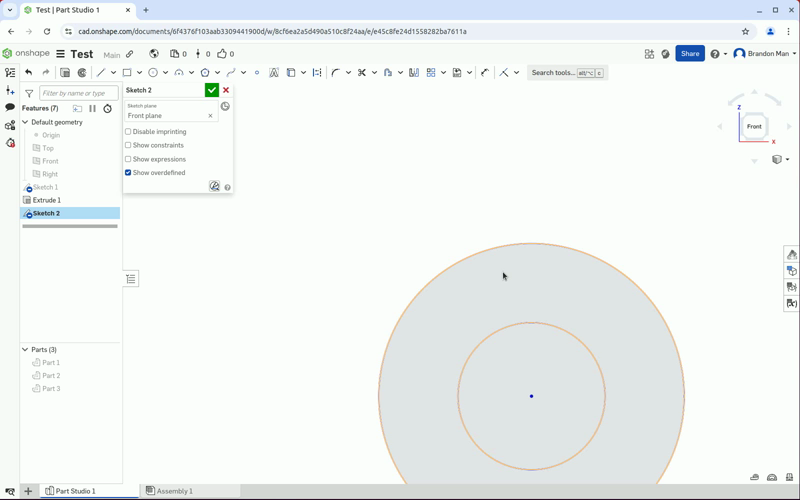
click(503, 271)
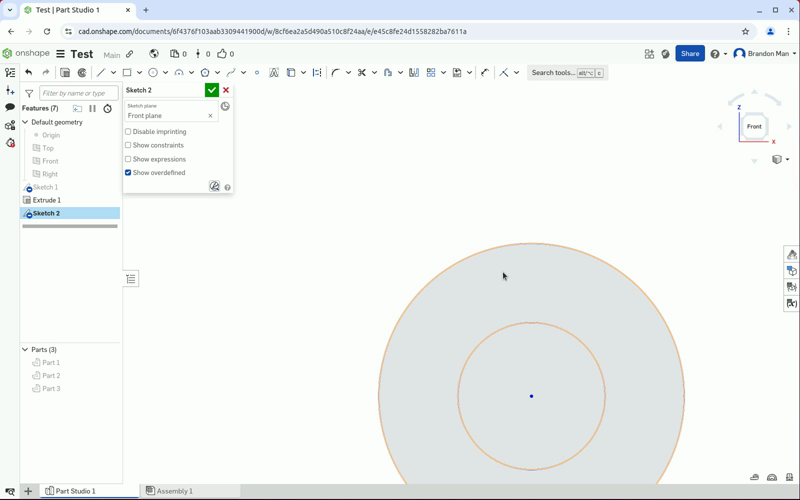
scroll(-6)
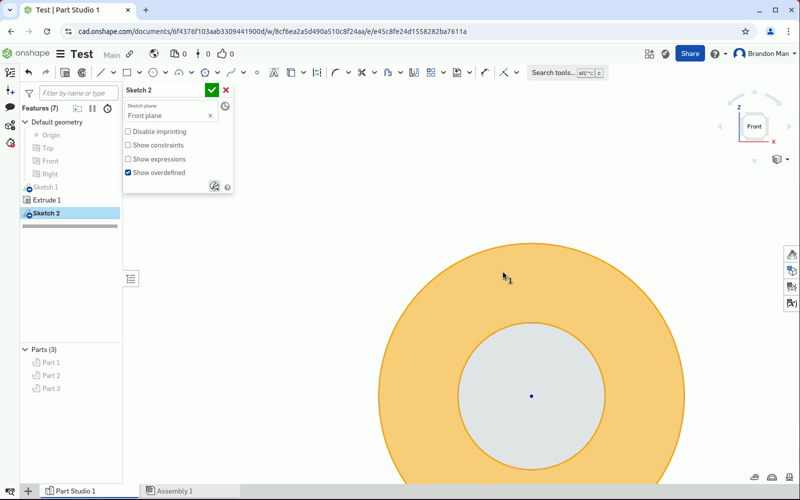
scroll(-6)
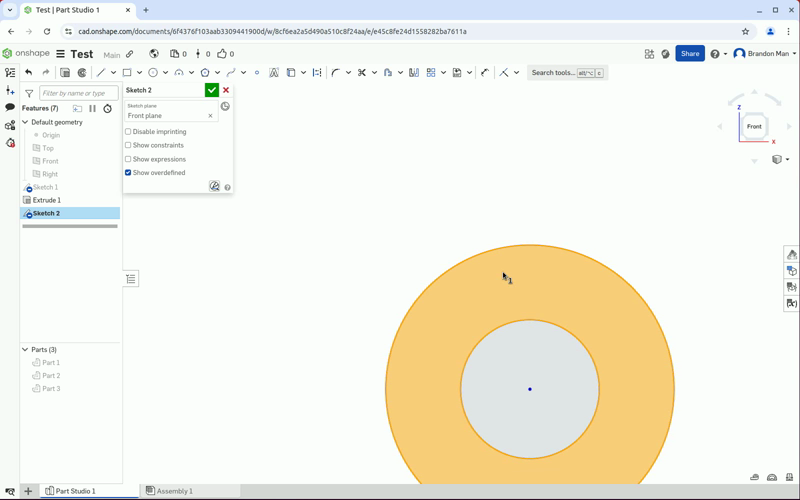
scroll(-6)
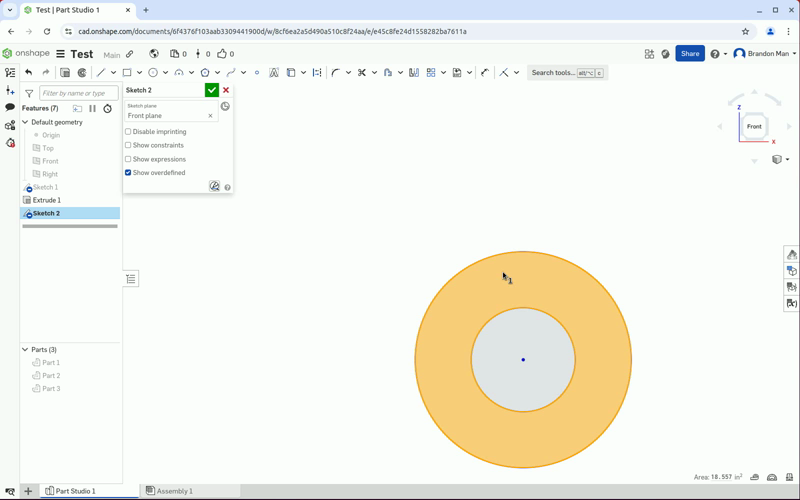
scroll(-6)
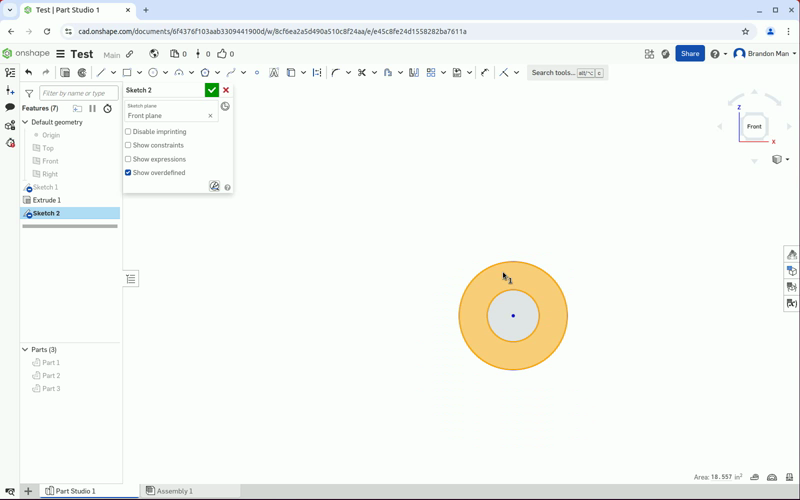
scroll(-6)
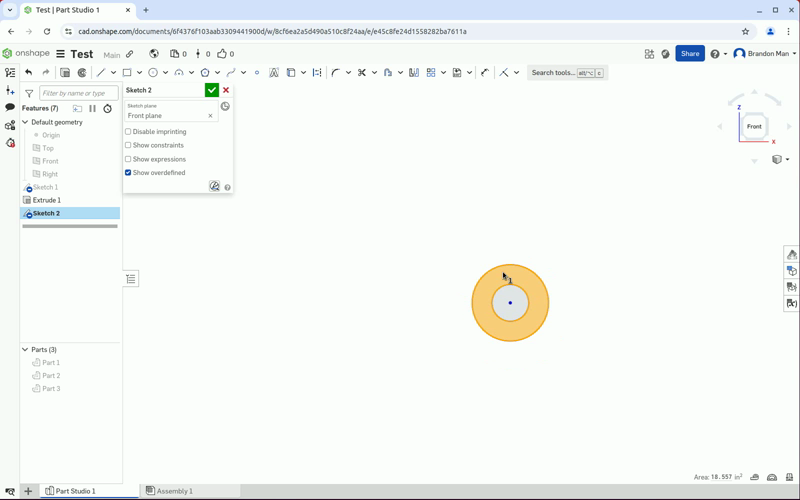
scroll(-6)
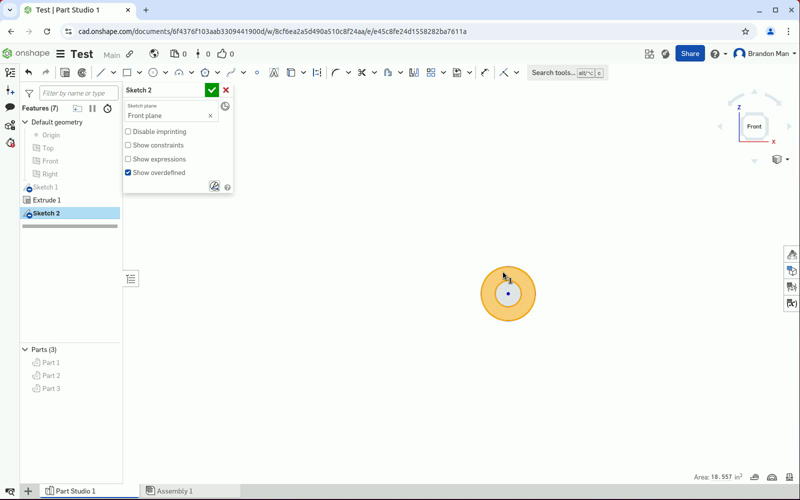
scroll(-6)
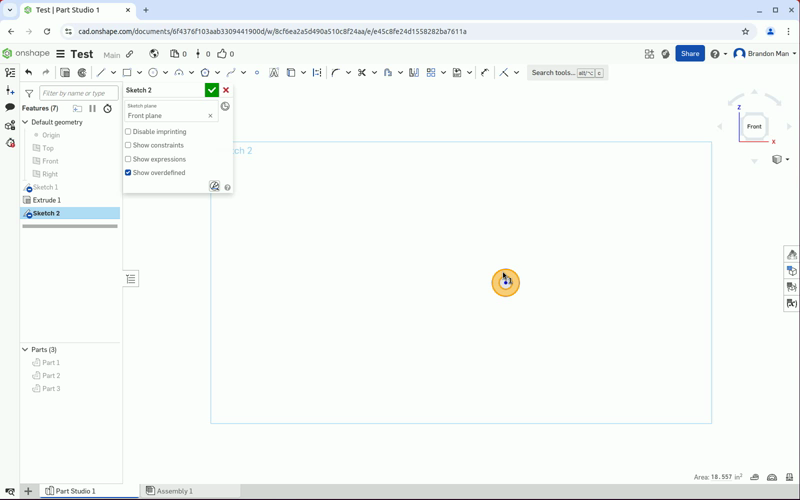
mouse_move(73, 352)
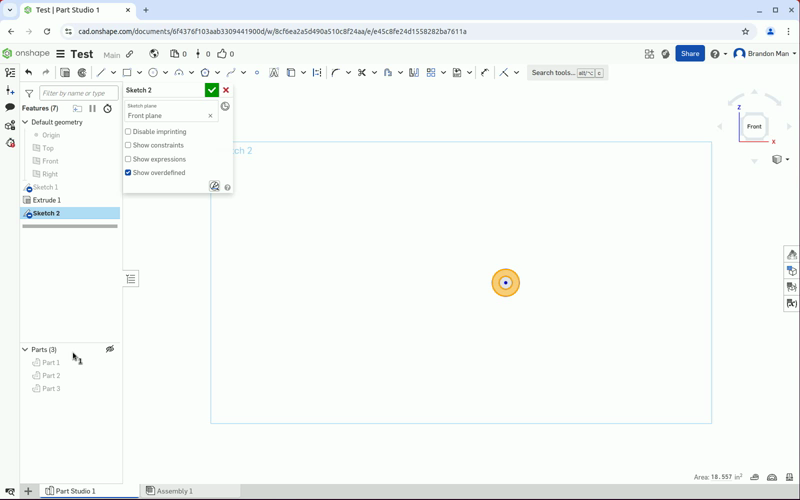
key(shift+y)
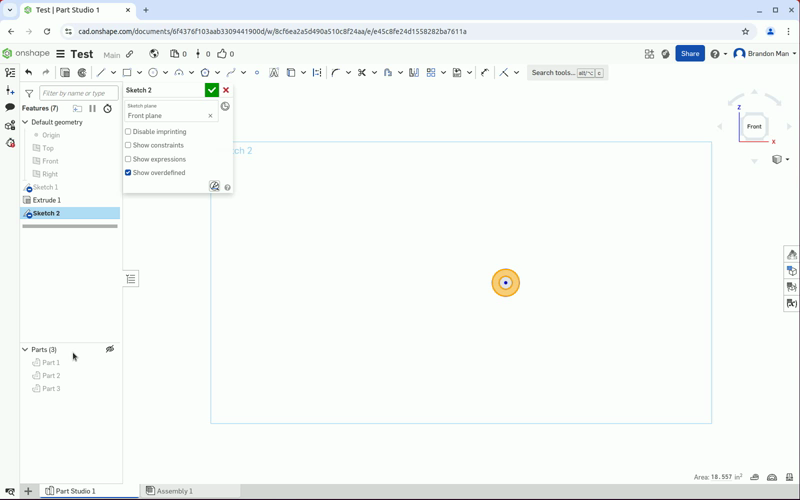
key(shift+e)
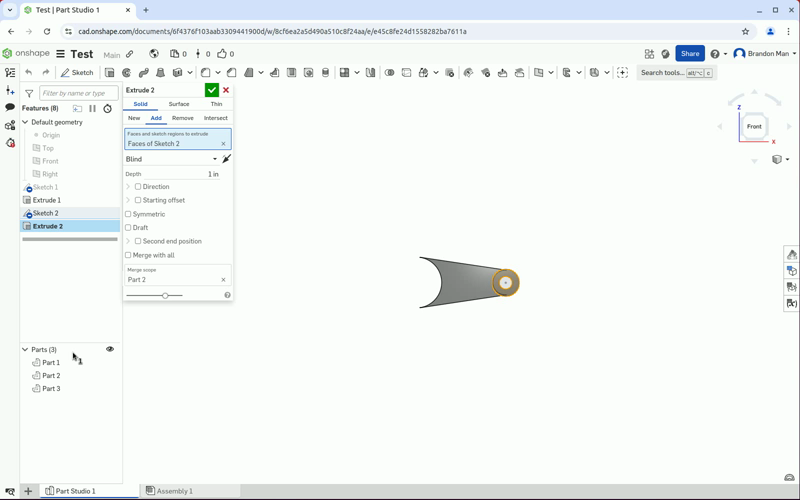
mouse_move(143, 106)
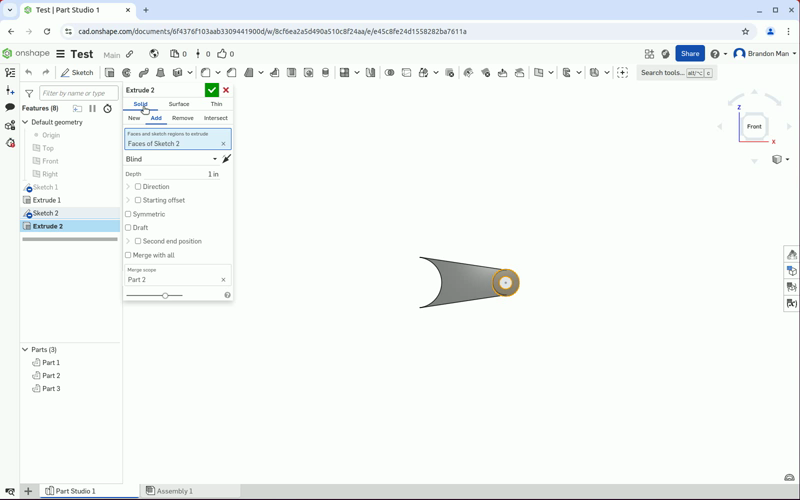
click(143, 106)
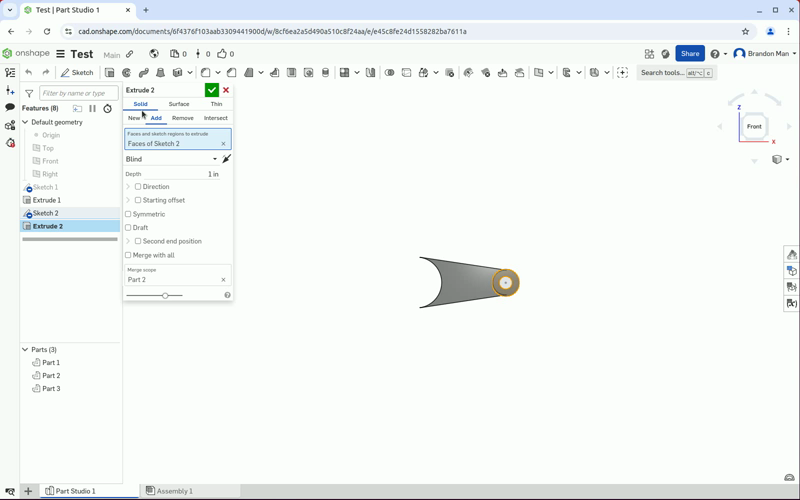
mouse_move(137, 120)
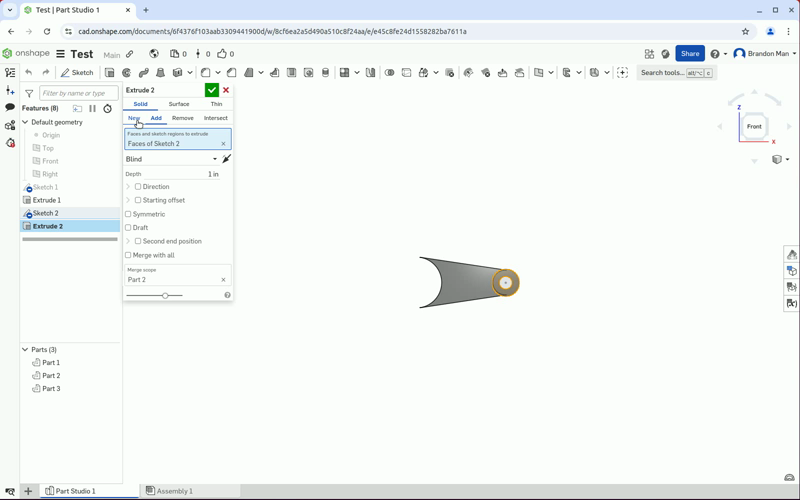
click(137, 120)
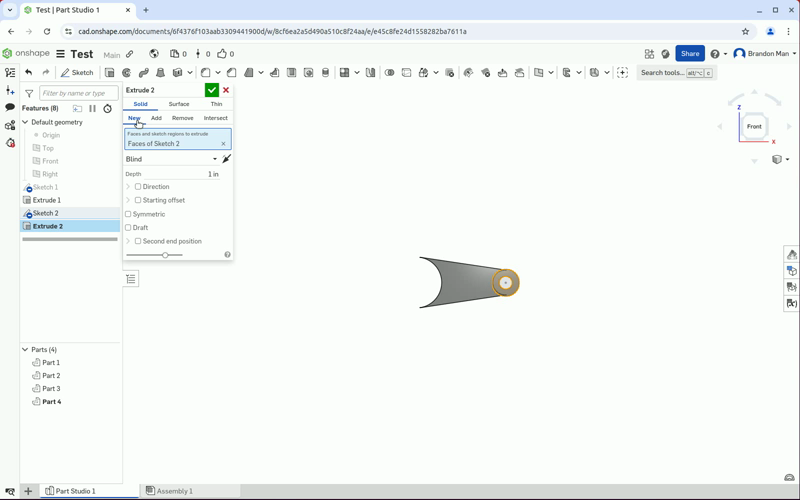
key(tab, 4)
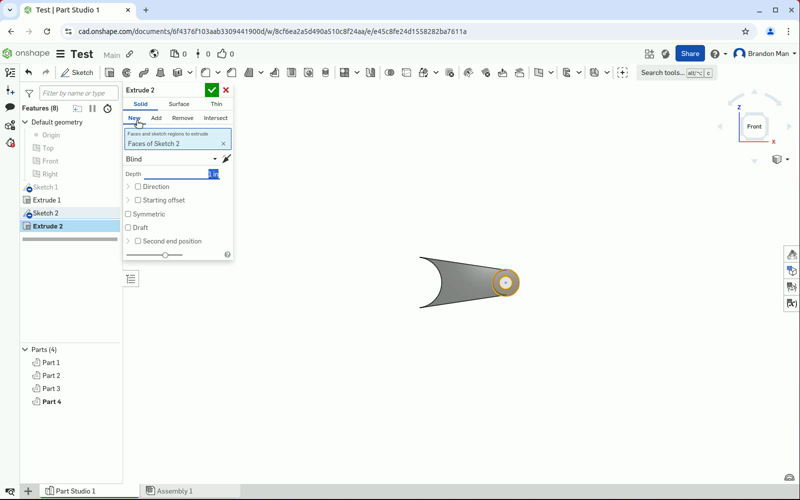
text(1.685)
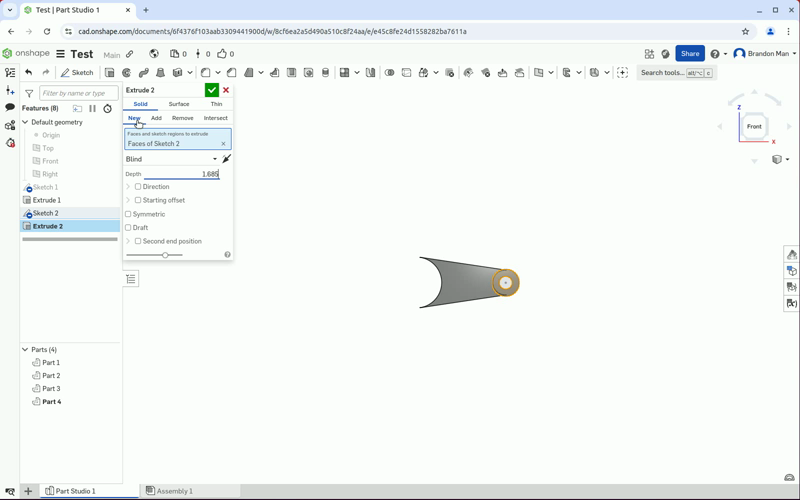
key(enter)
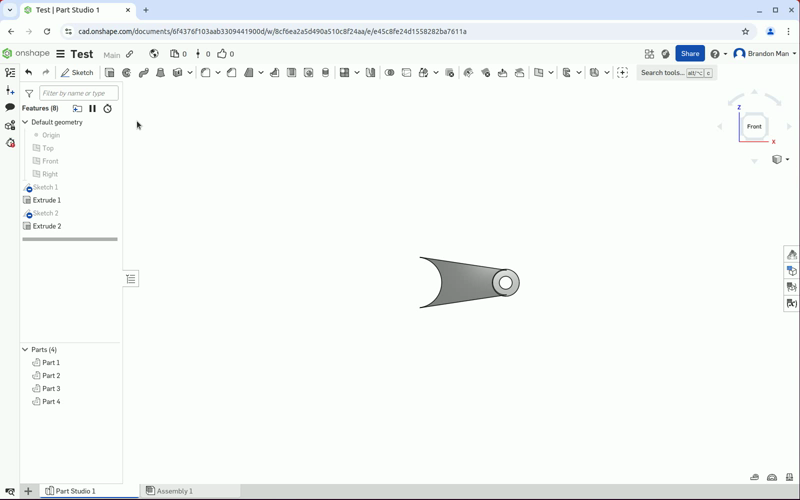
key(shift+h)
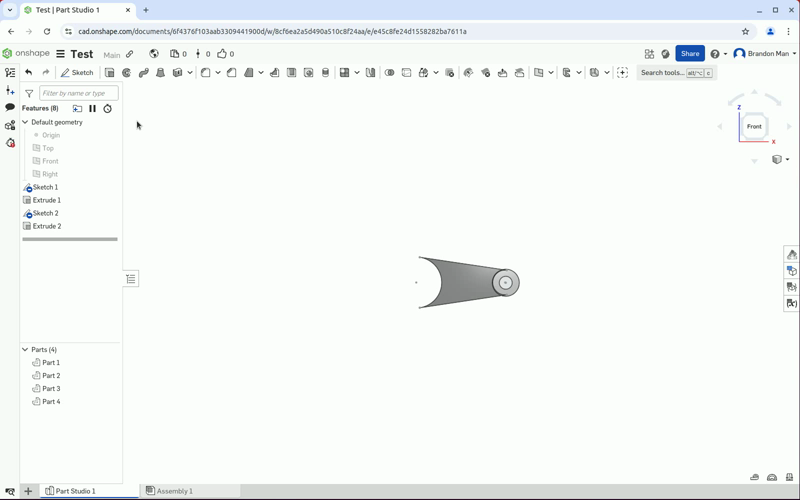
key(shift+h)
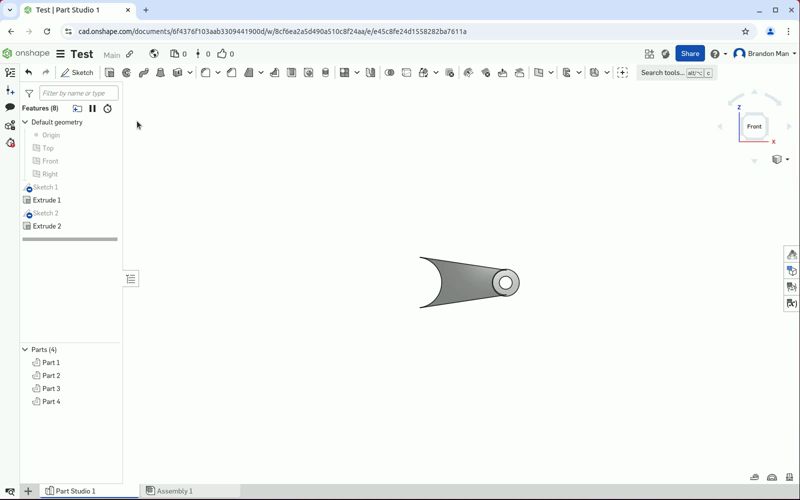
mouse_move(73, 189)
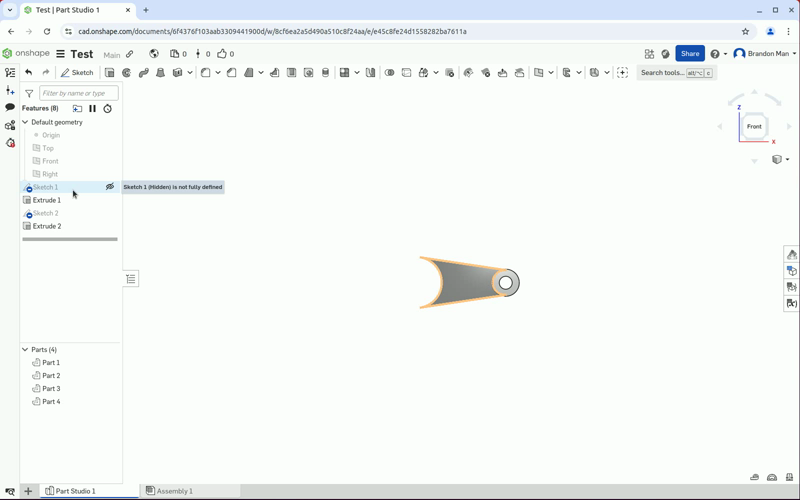
click(73, 189)
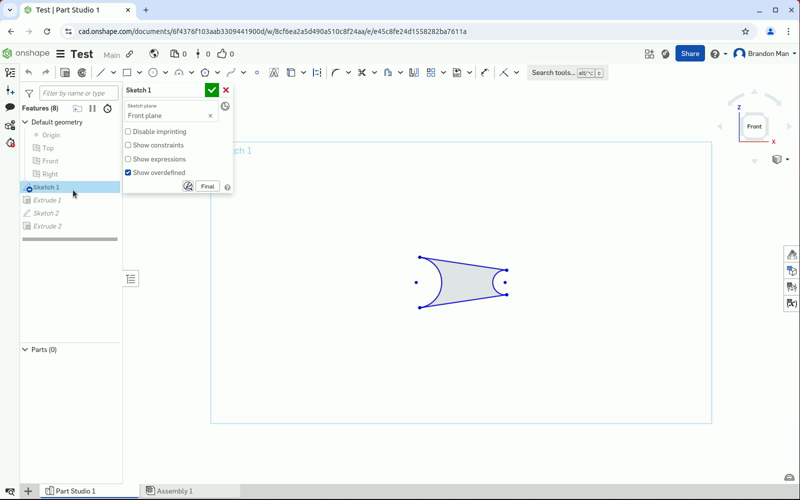
mouse_move(229, 92)
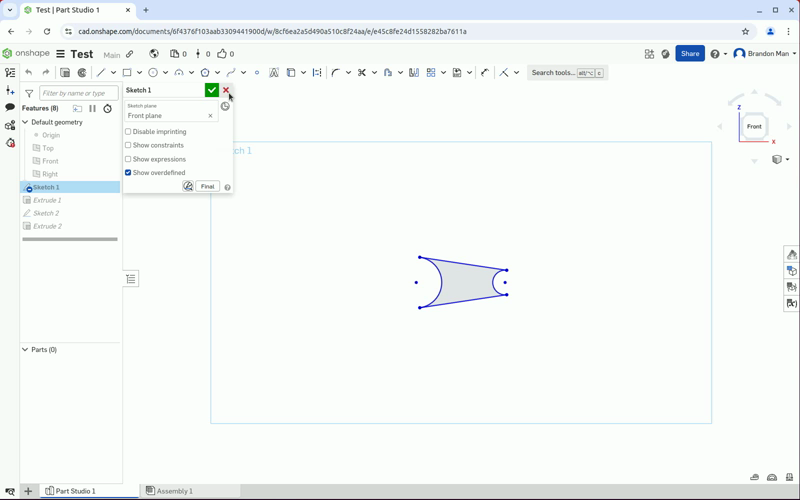
click(229, 92)
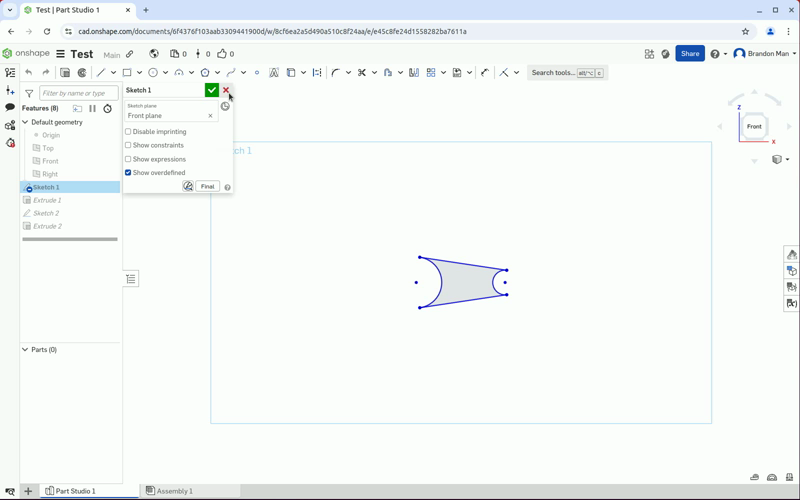
key(shift+s)
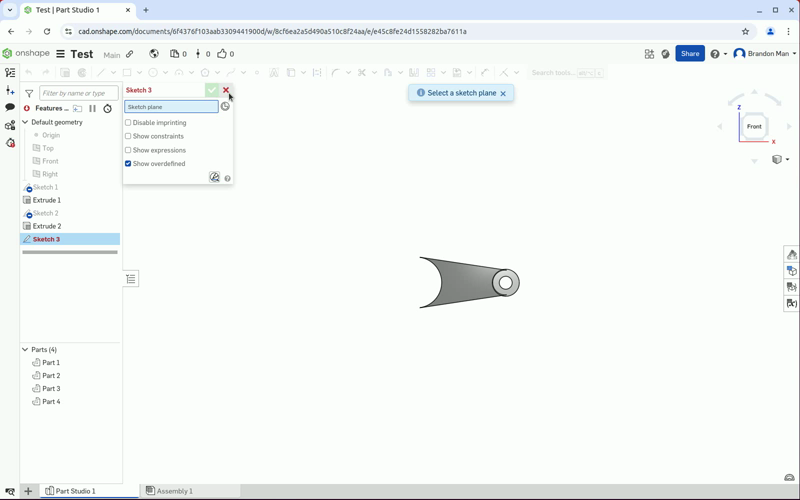
mouse_move(73, 163)
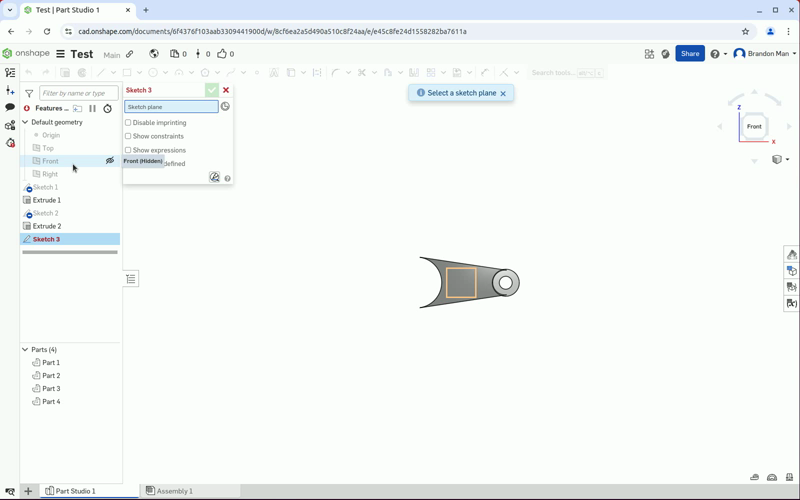
click(73, 163)
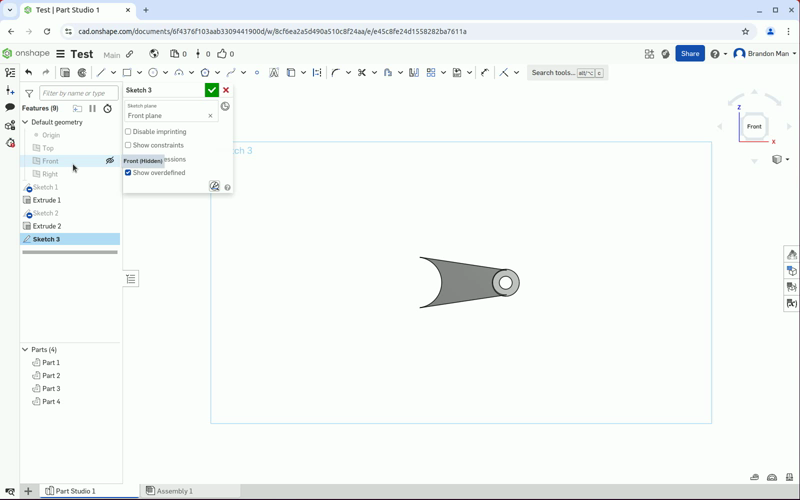
mouse_move(73, 352)
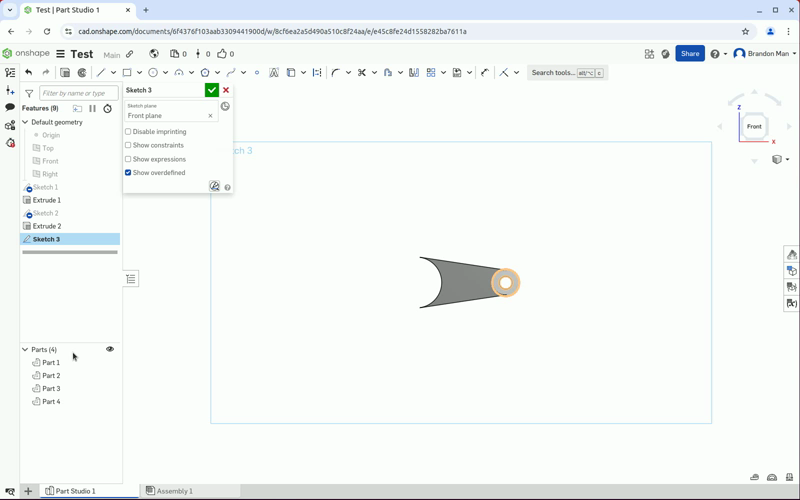
key(y)
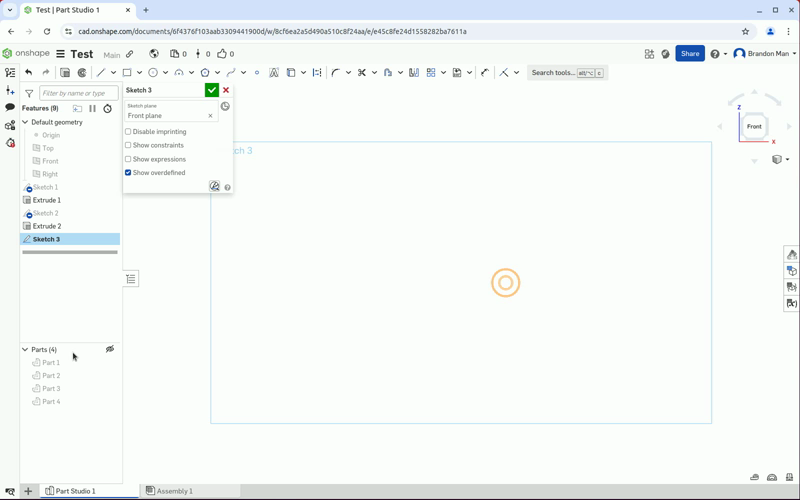
key(l)
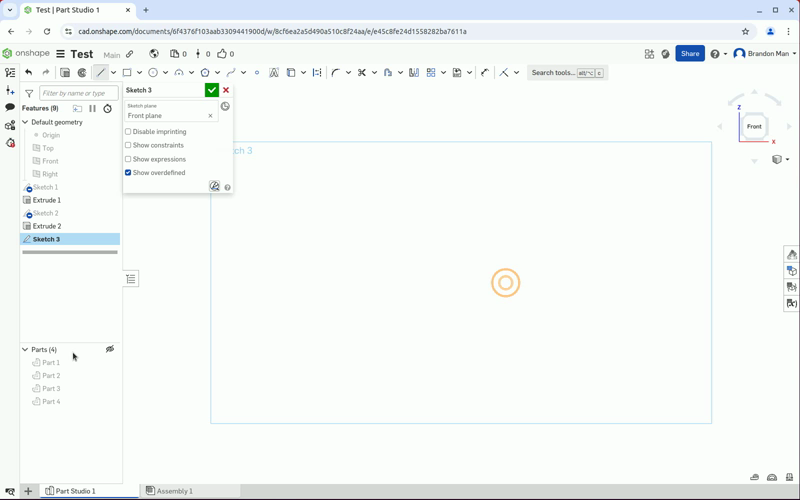
key_down(shift)
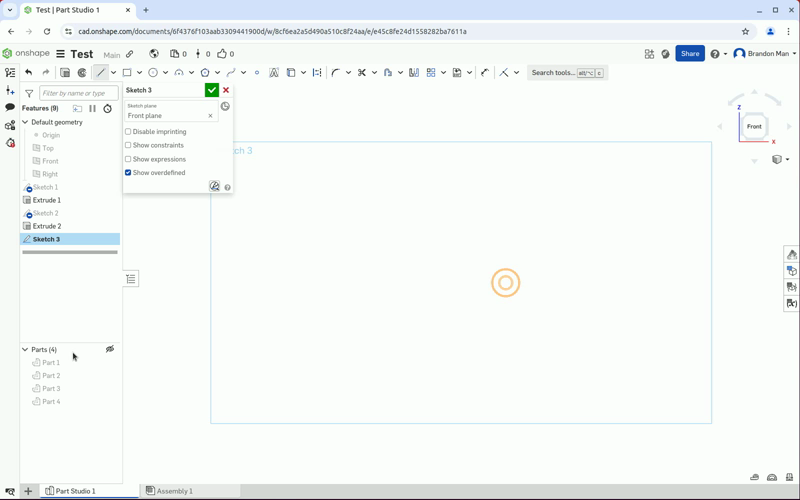
mouse_move(377, 307)
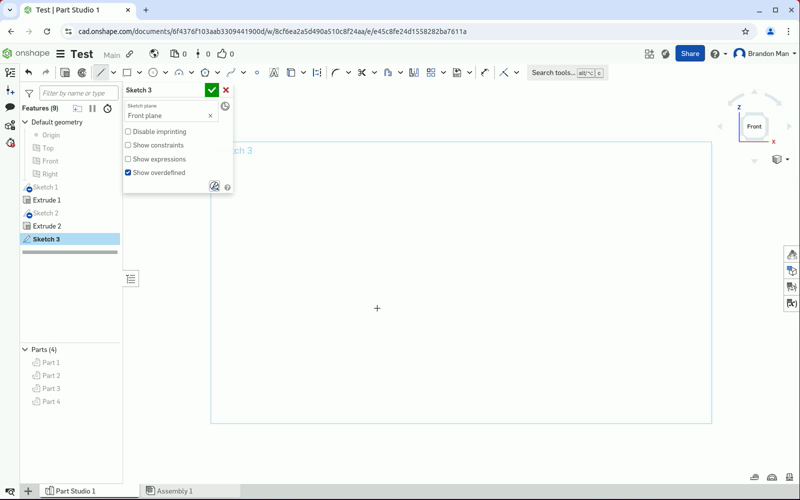
click(377, 307)
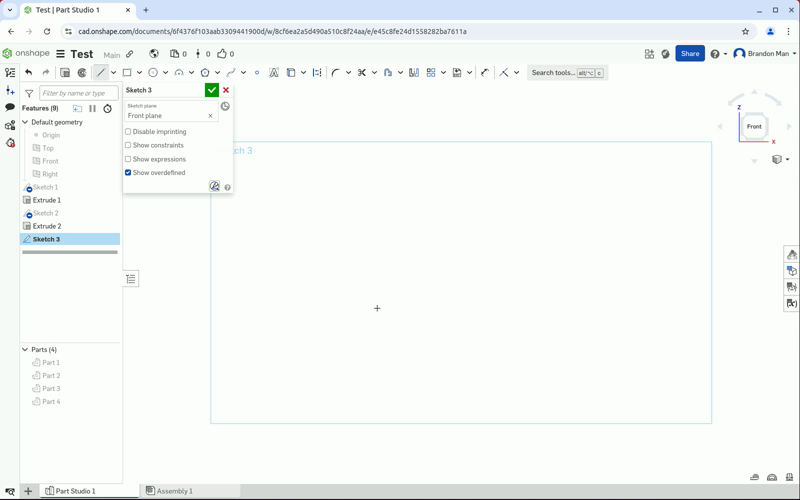
key_up(shift)
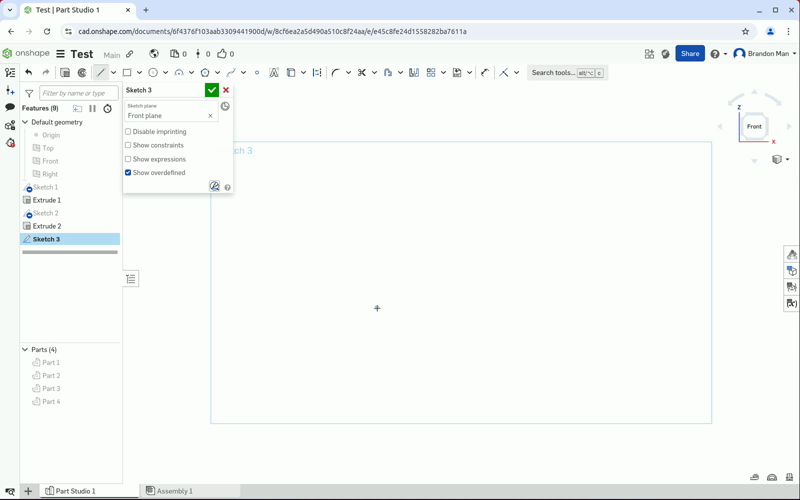
key_down(shift)
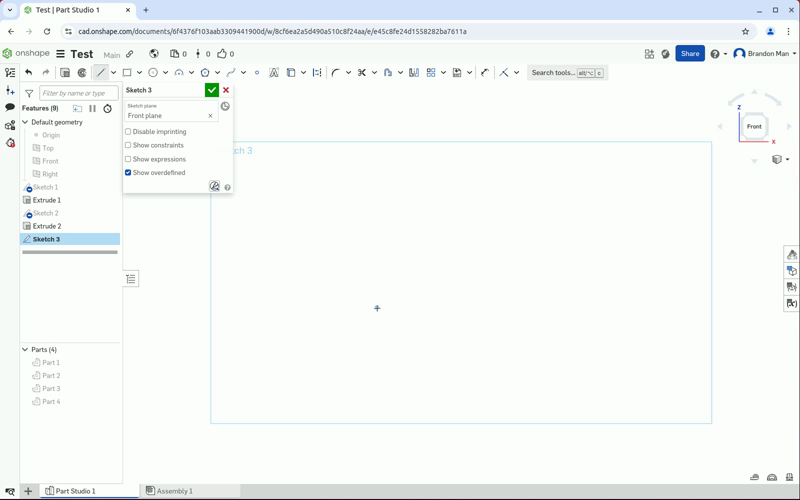
mouse_move(459, 295)
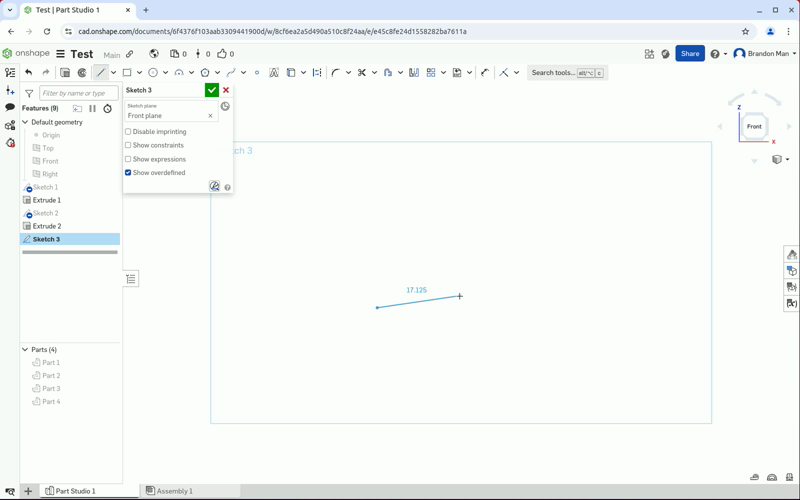
click(459, 295)
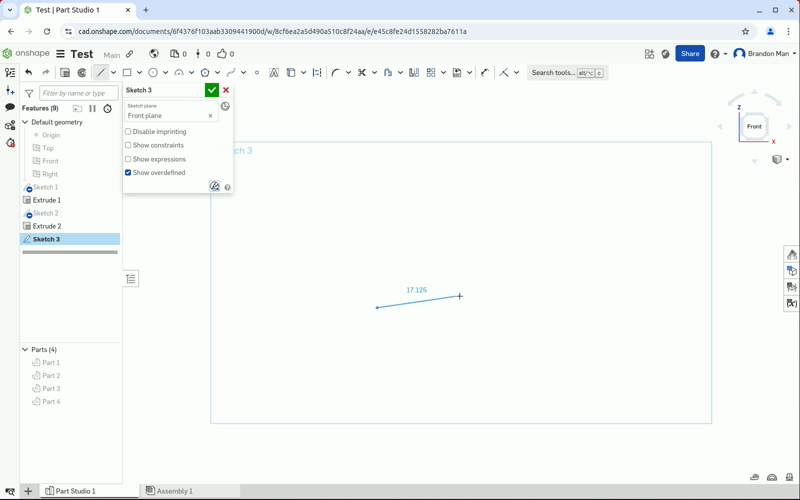
key_up(shift)
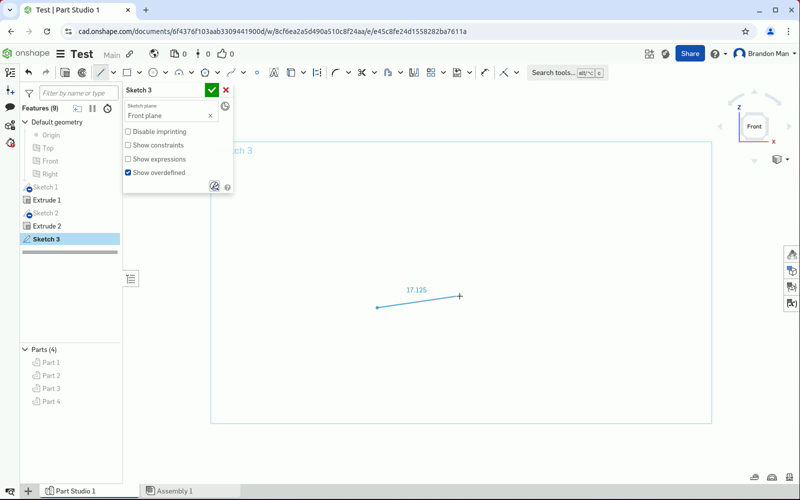
key(esc)
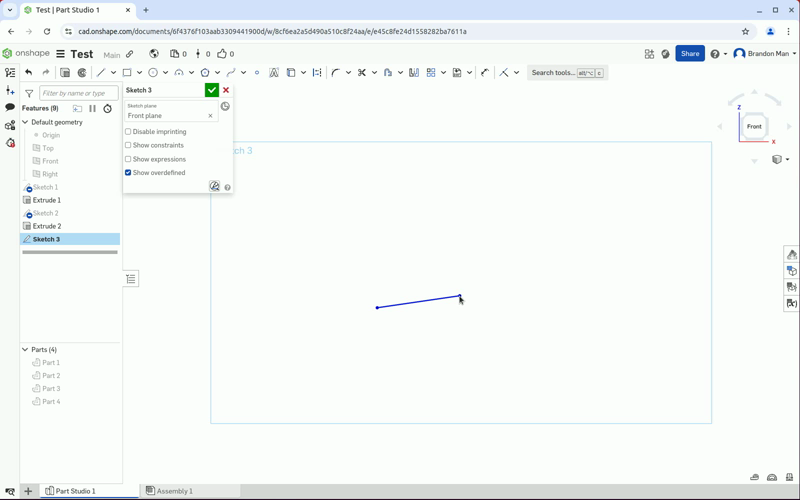
key(a)
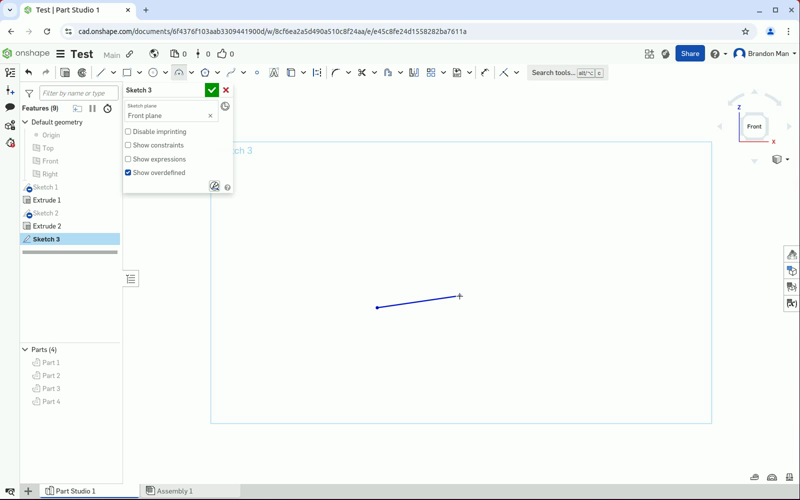
mouse_move(459, 295)
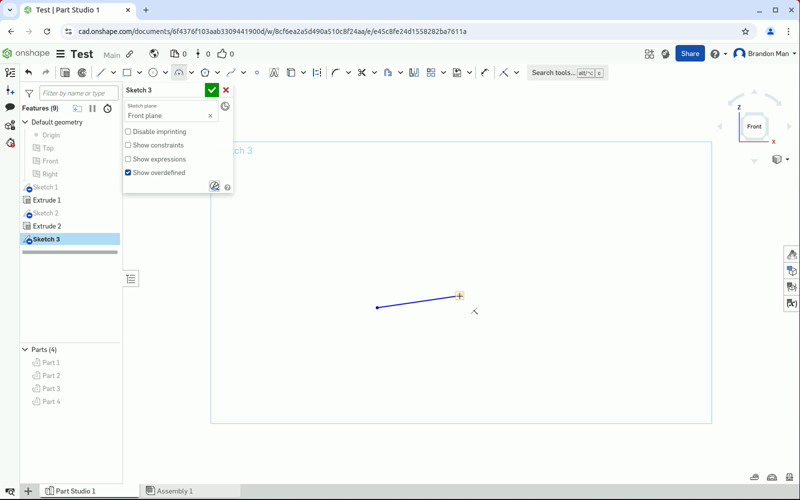
click(459, 295)
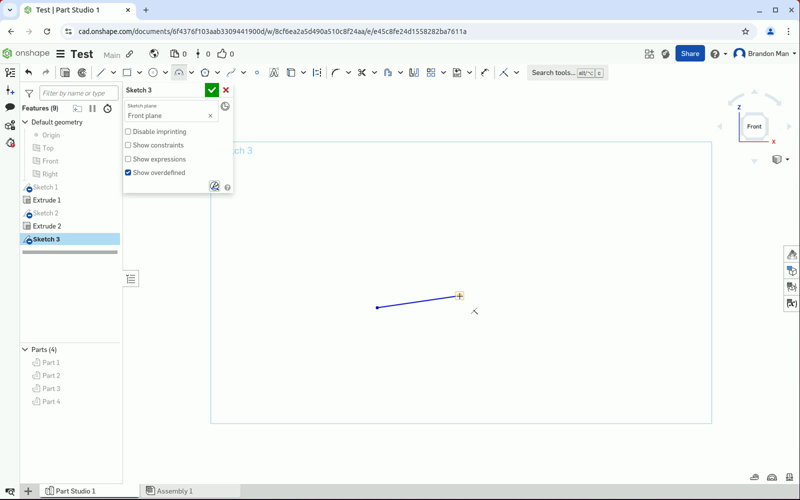
key_down(shift)
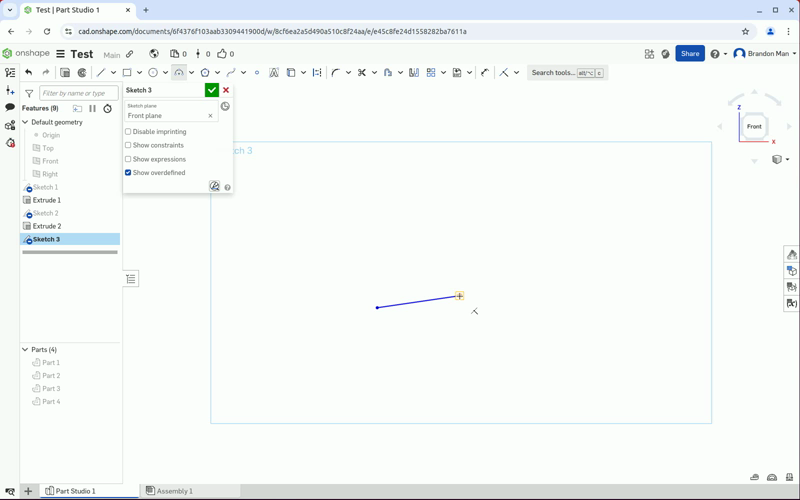
mouse_move(459, 270)
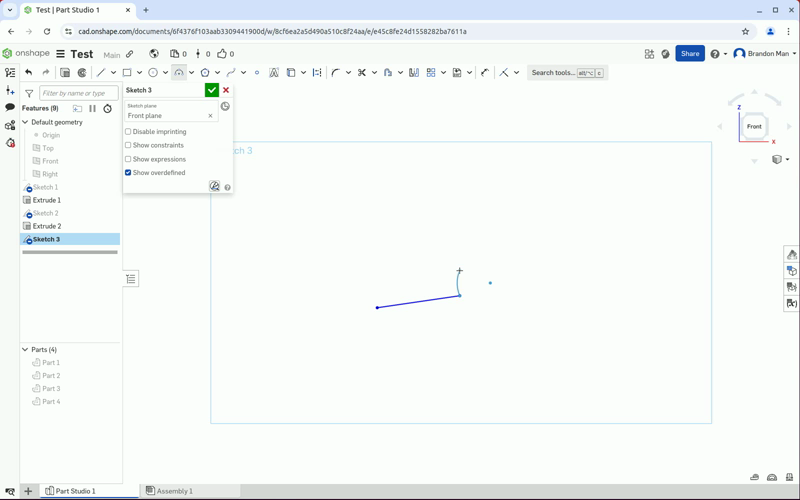
click(459, 270)
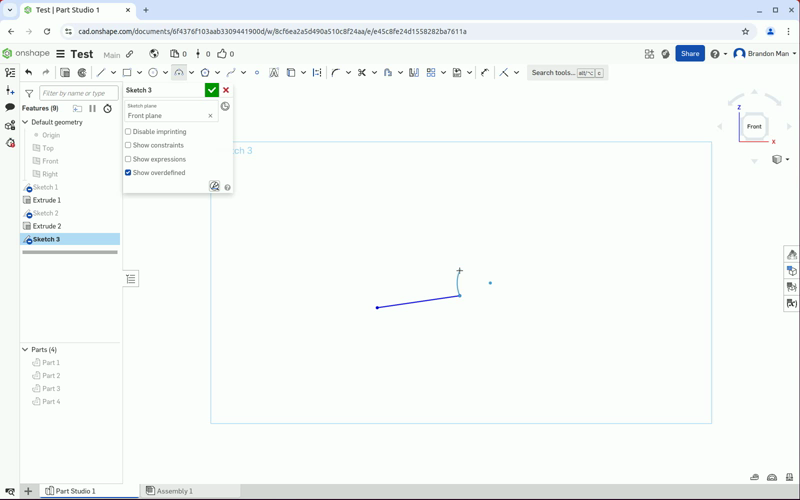
mouse_move(445, 282)
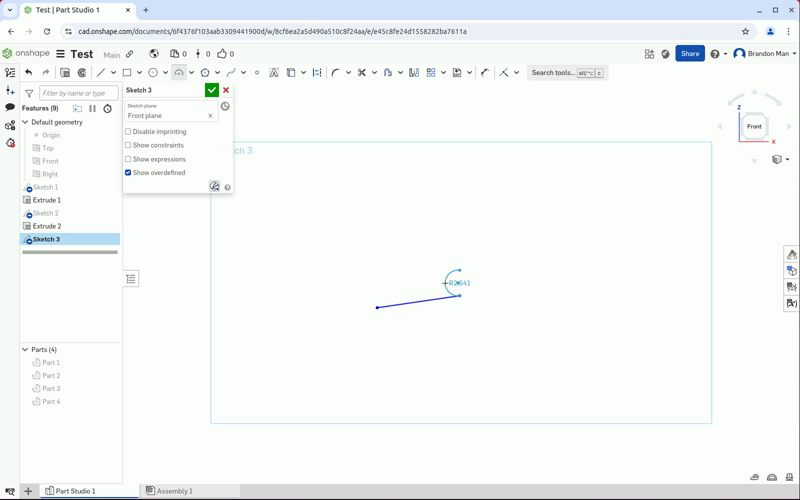
click(445, 282)
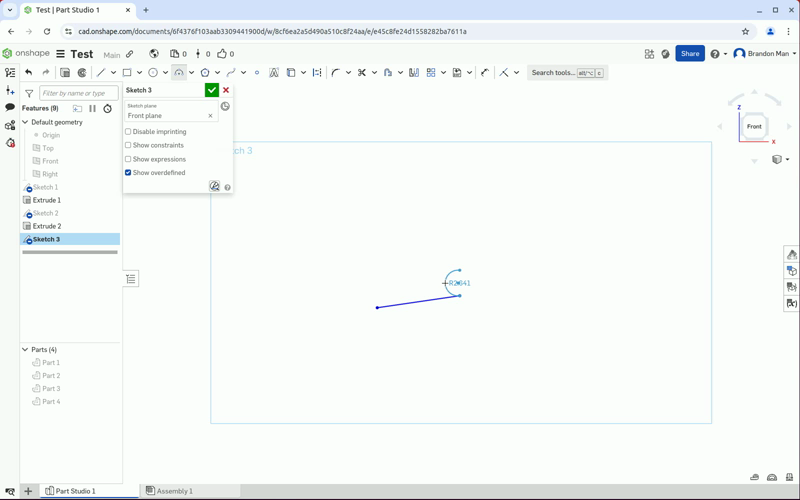
key_up(shift)
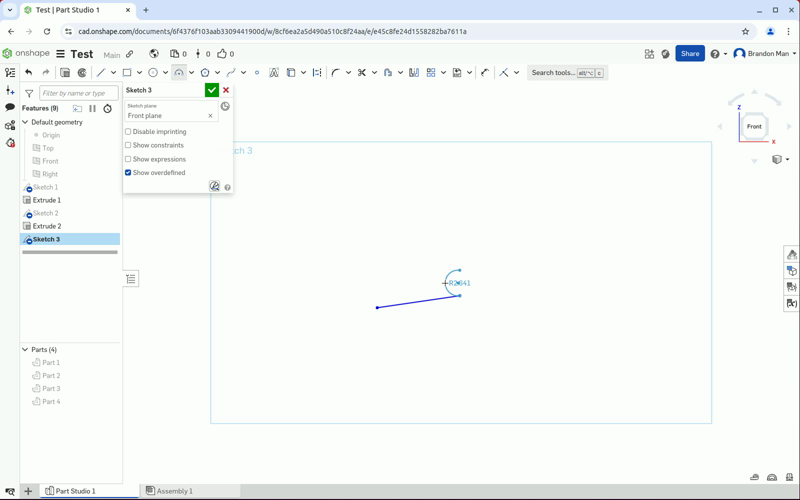
key(esc)
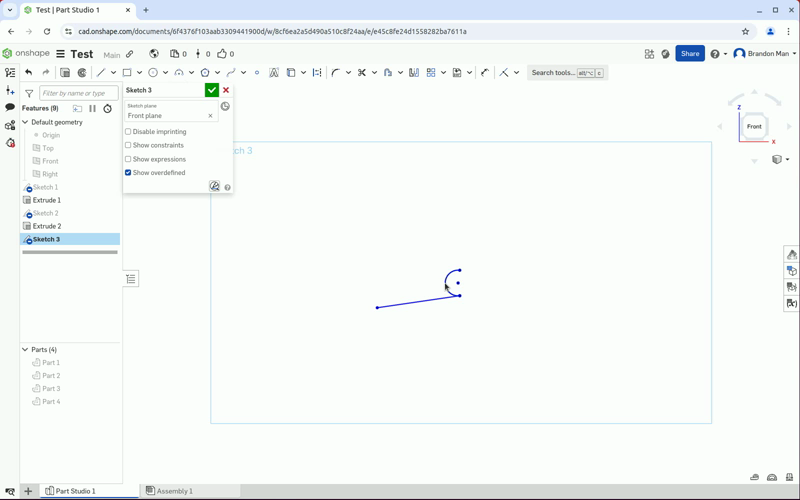
key(l)
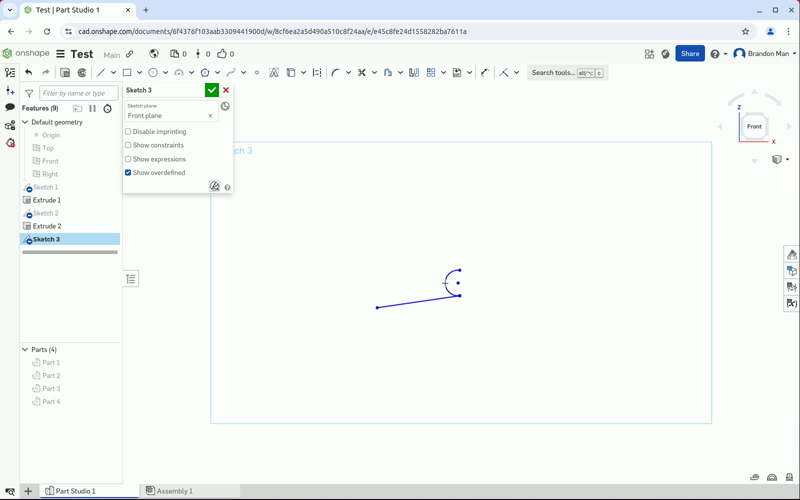
mouse_move(459, 270)
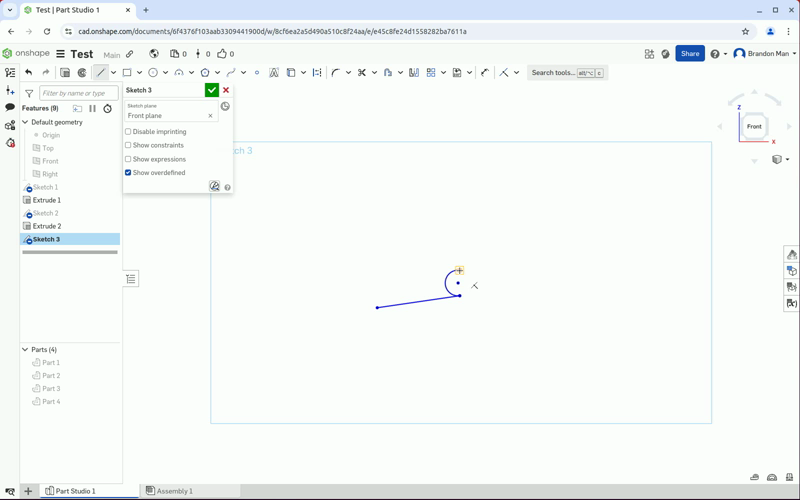
click(459, 270)
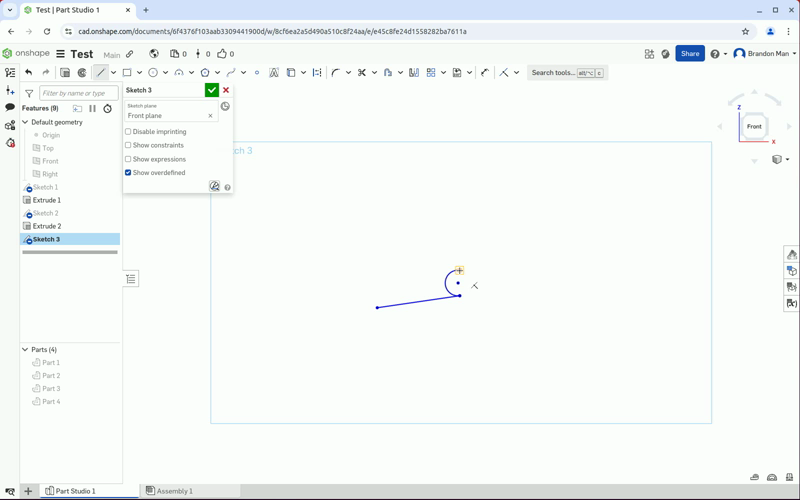
key_down(shift)
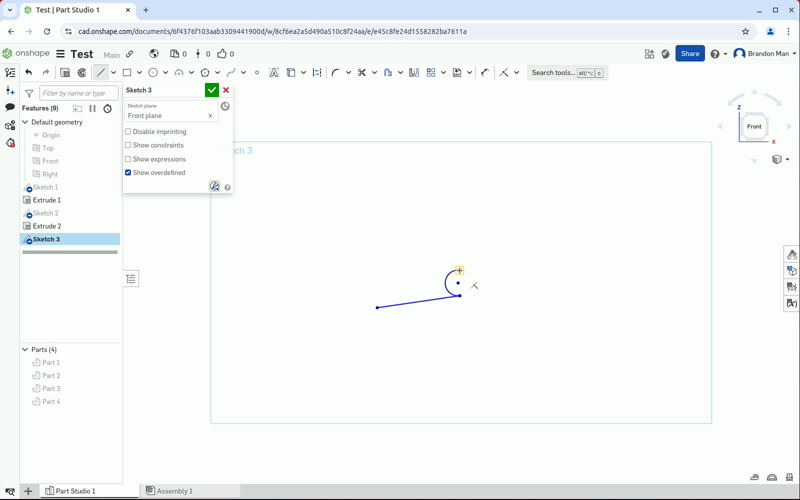
mouse_move(377, 257)
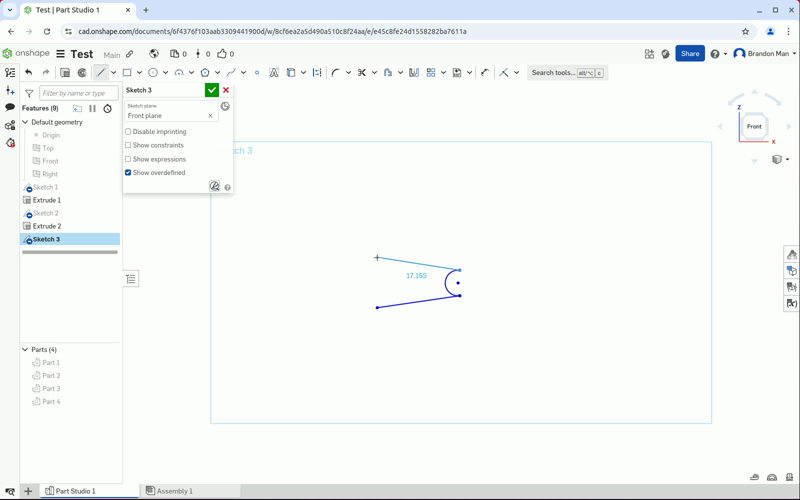
click(377, 257)
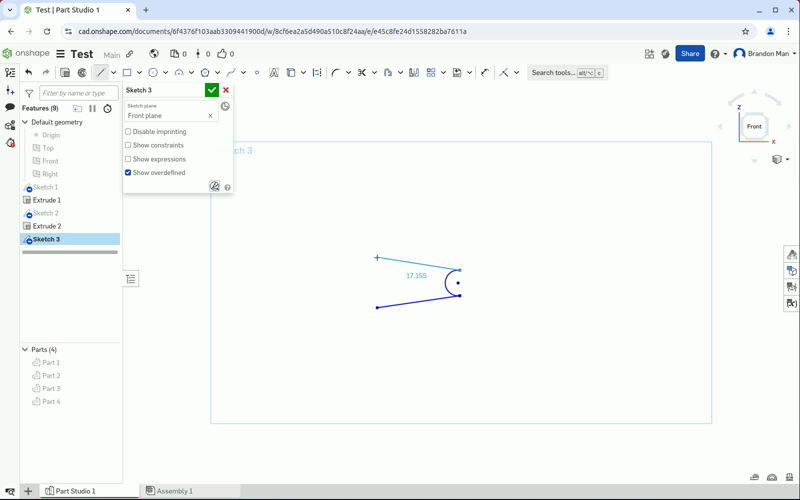
key_up(shift)
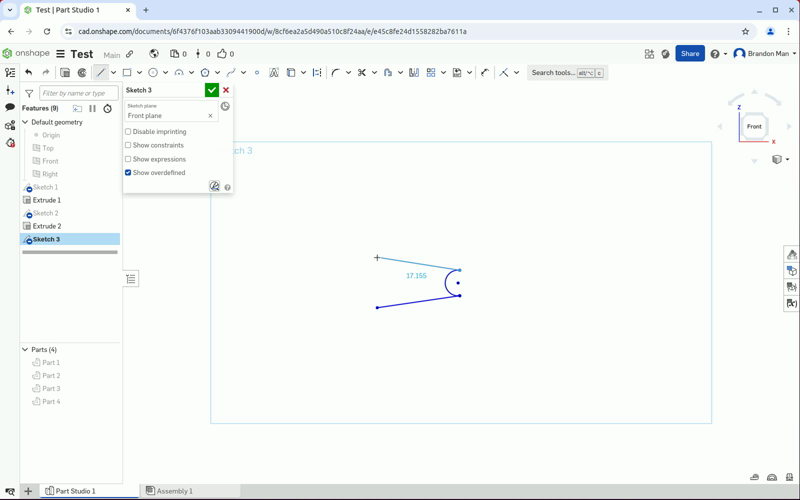
key(esc)
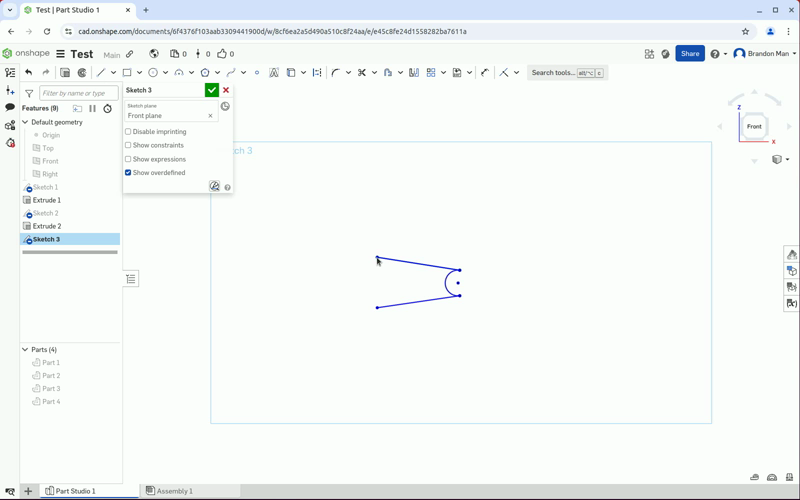
key(a)
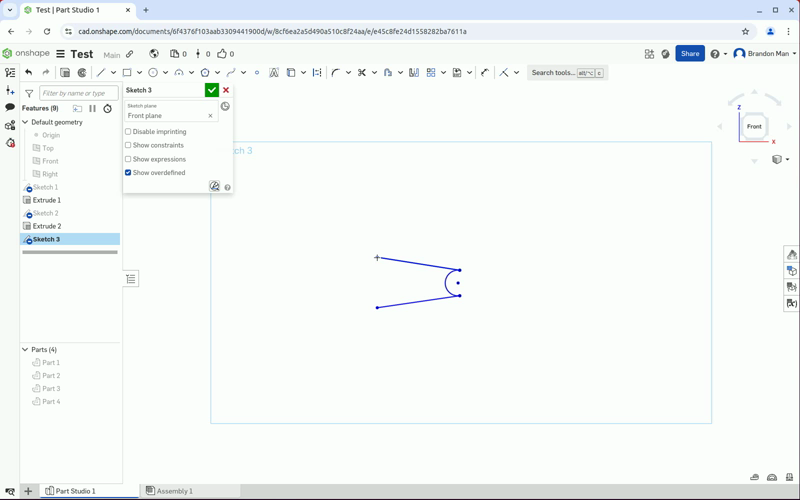
mouse_move(377, 257)
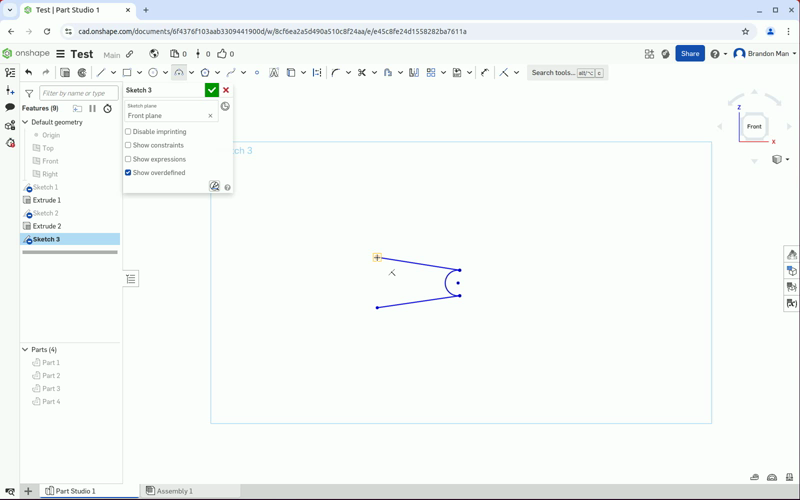
click(377, 257)
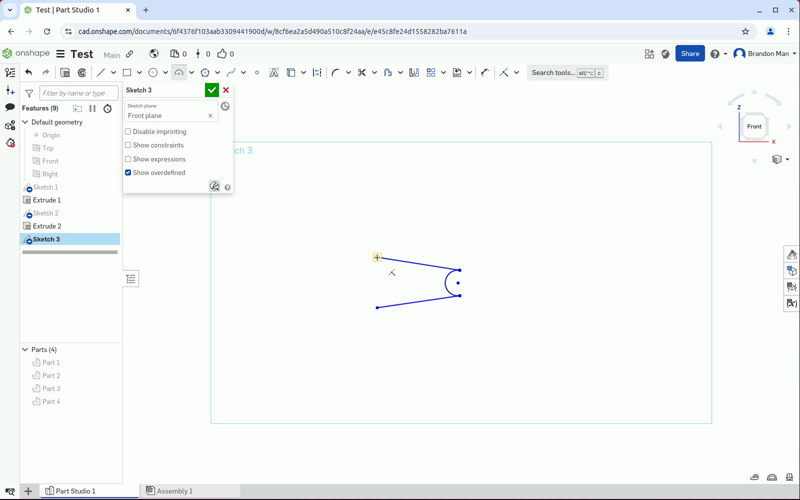
mouse_move(377, 307)
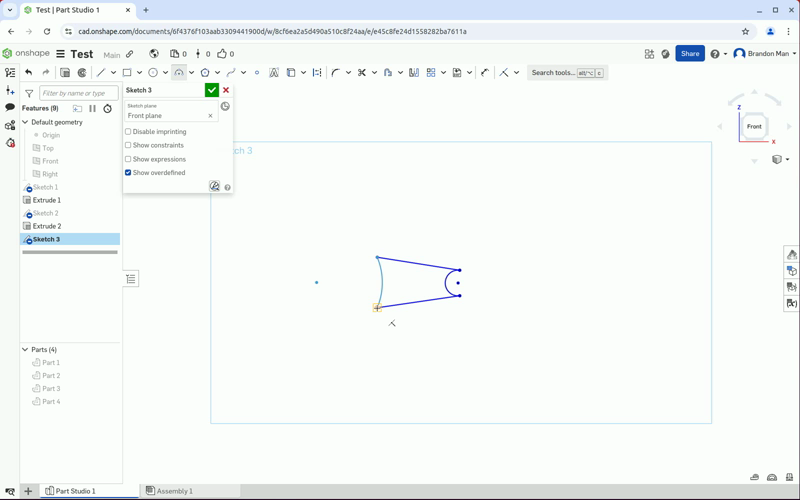
click(377, 307)
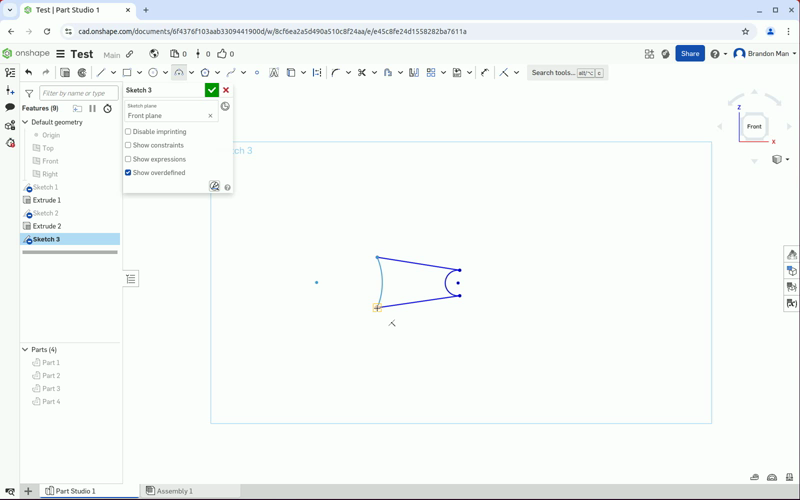
key_down(shift)
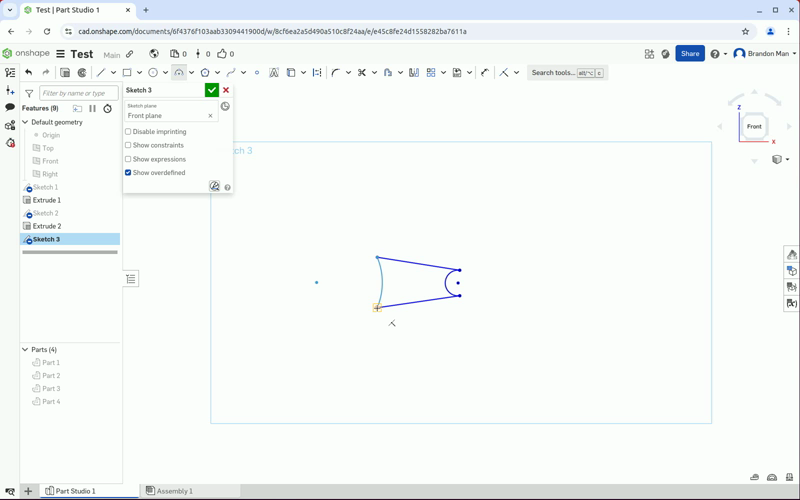
mouse_move(399, 282)
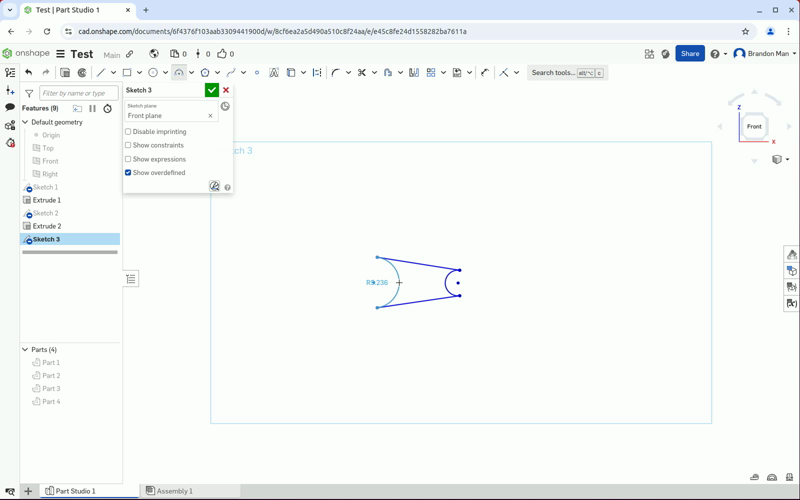
click(399, 282)
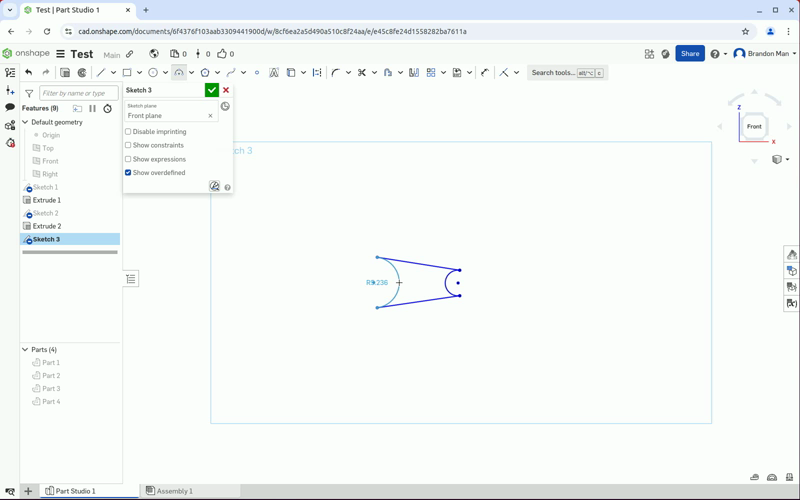
key_up(shift)
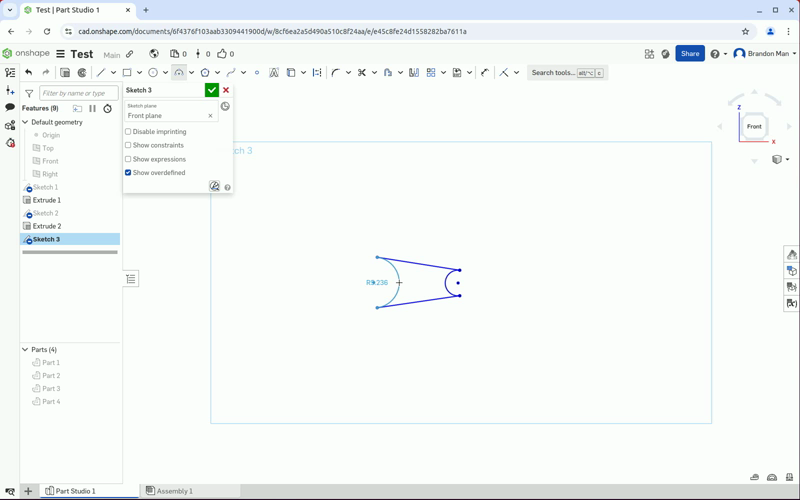
key(esc)
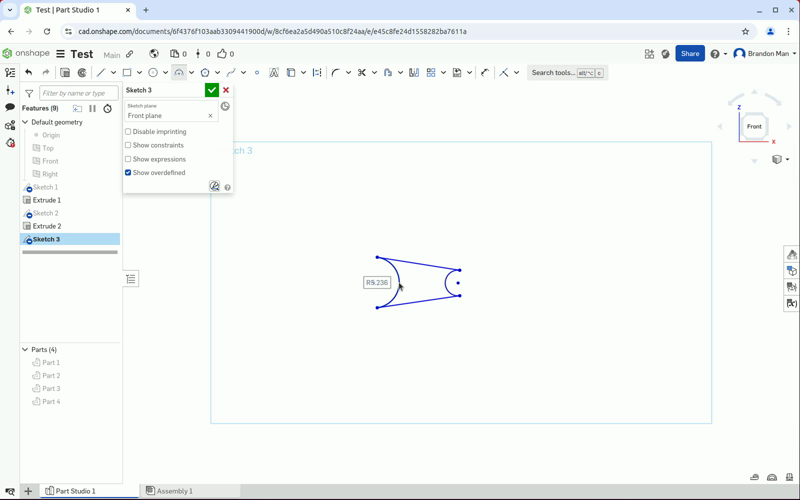
mouse_move(417, 282)
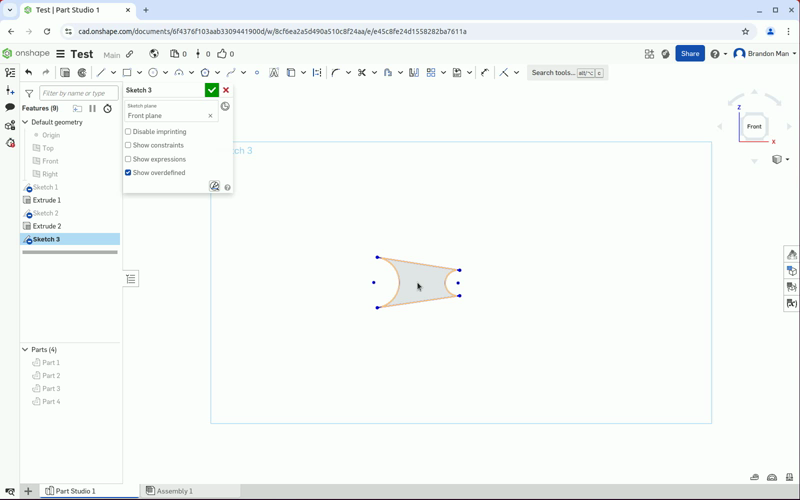
click(417, 282)
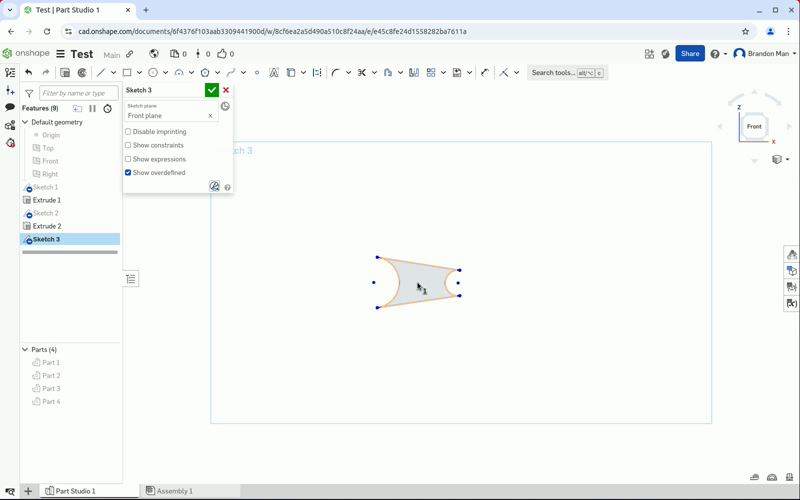
mouse_move(73, 352)
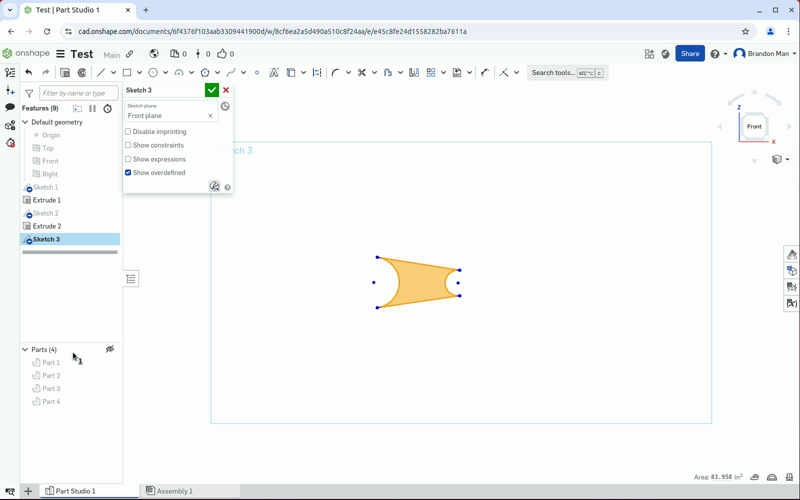
key(shift+y)
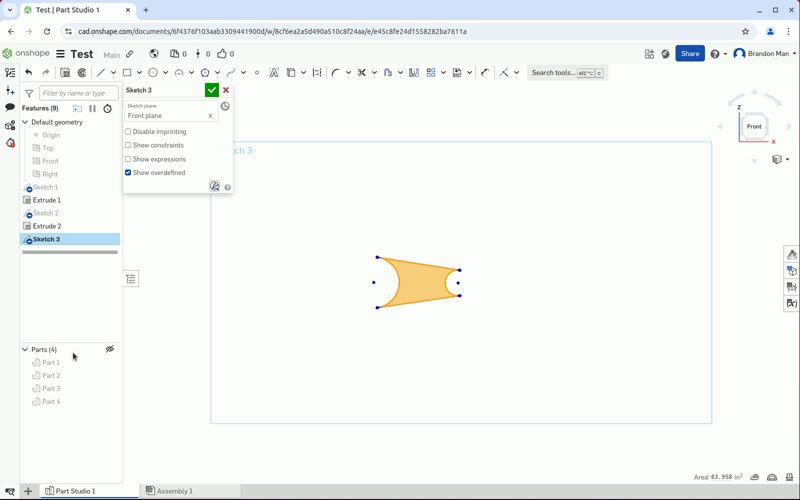
key(shift+e)
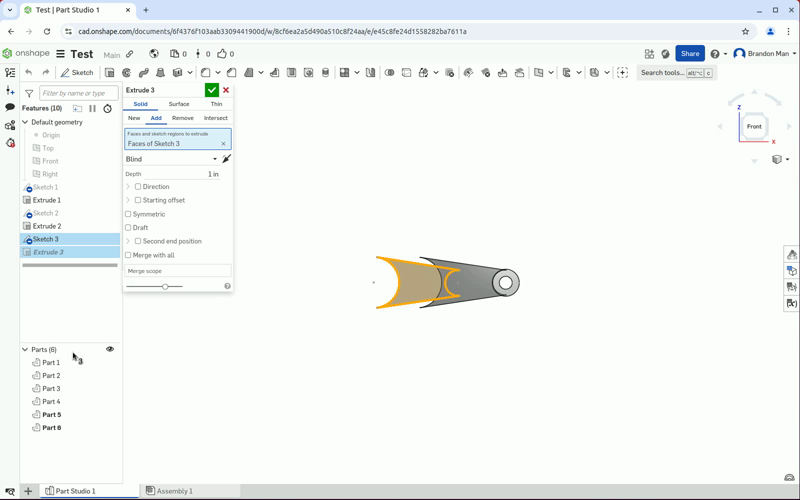
mouse_move(143, 106)
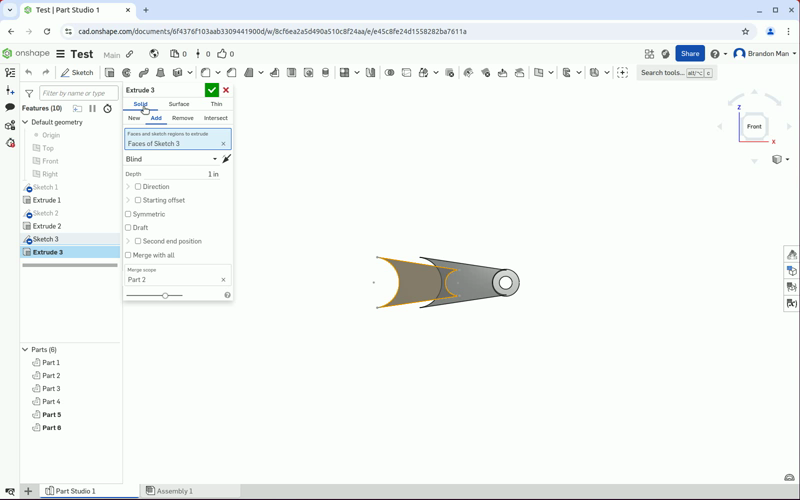
click(143, 106)
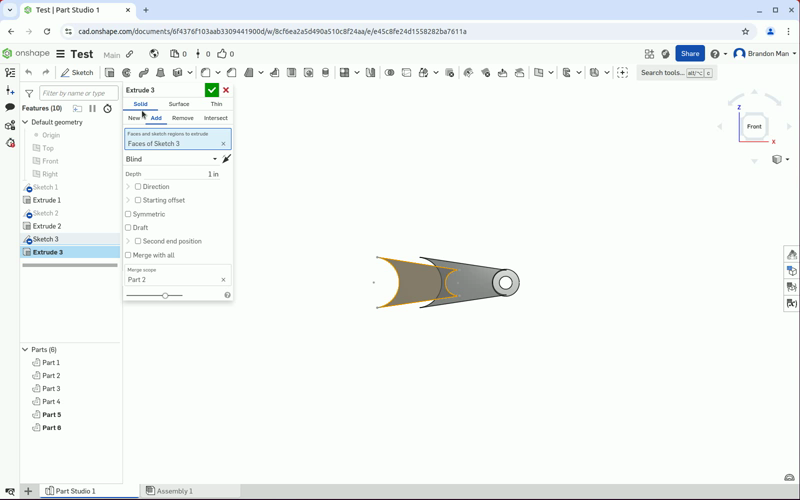
mouse_move(137, 120)
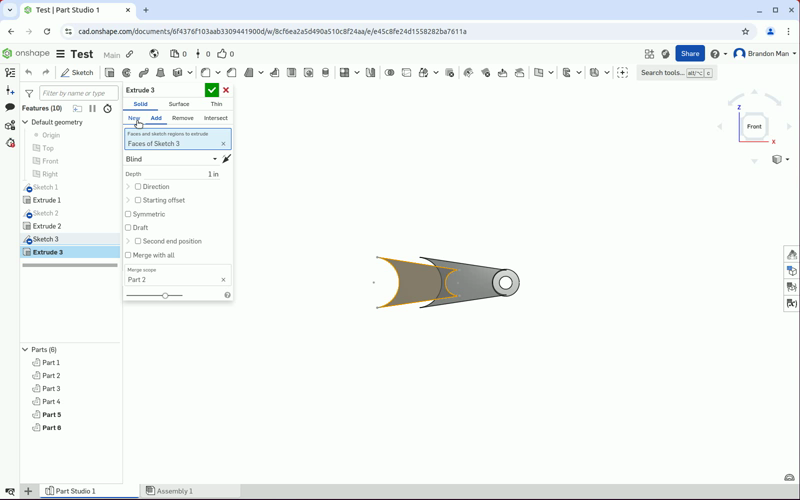
click(137, 120)
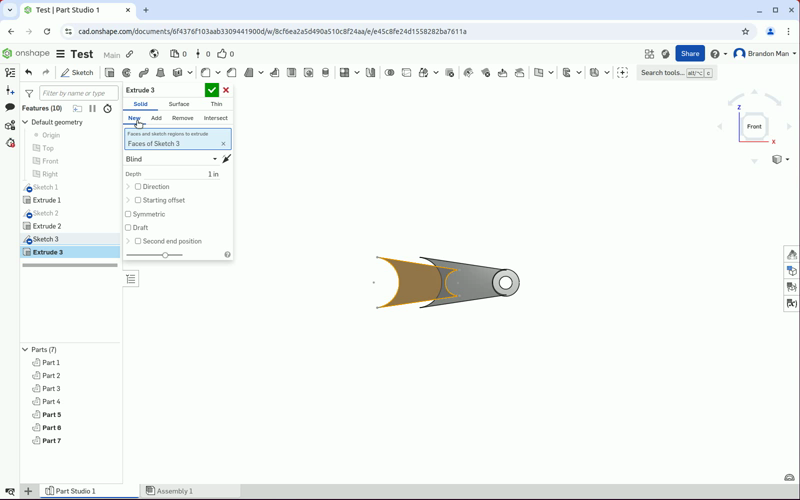
key(tab, 4)
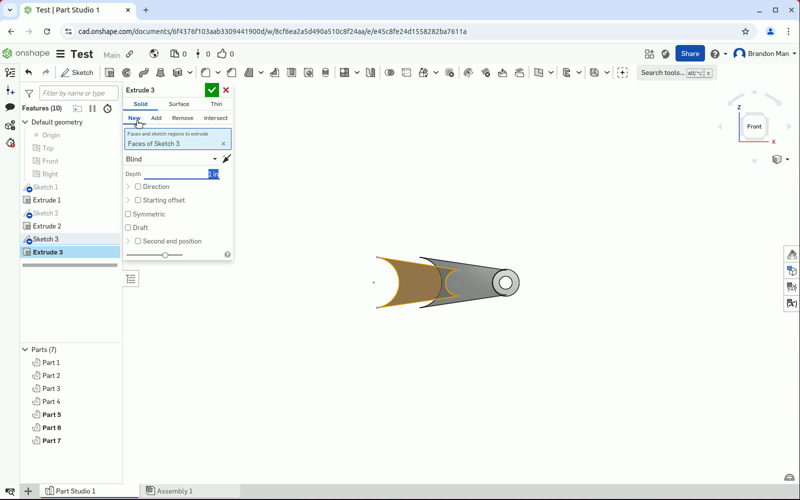
text(3.37)
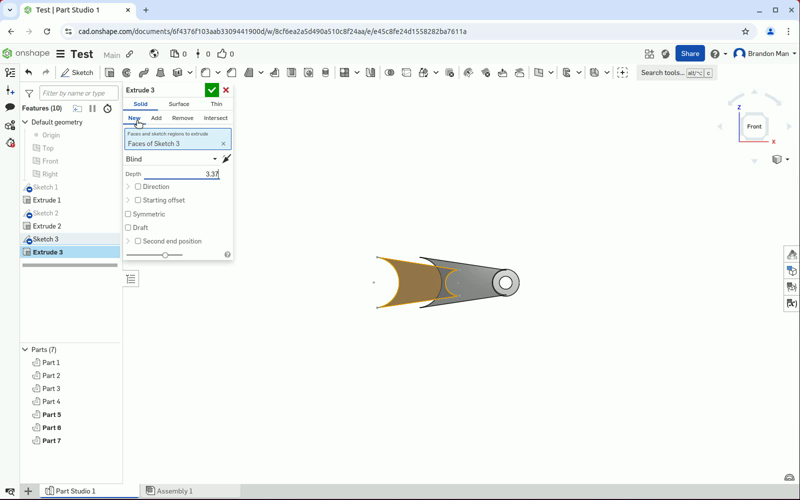
key(enter)
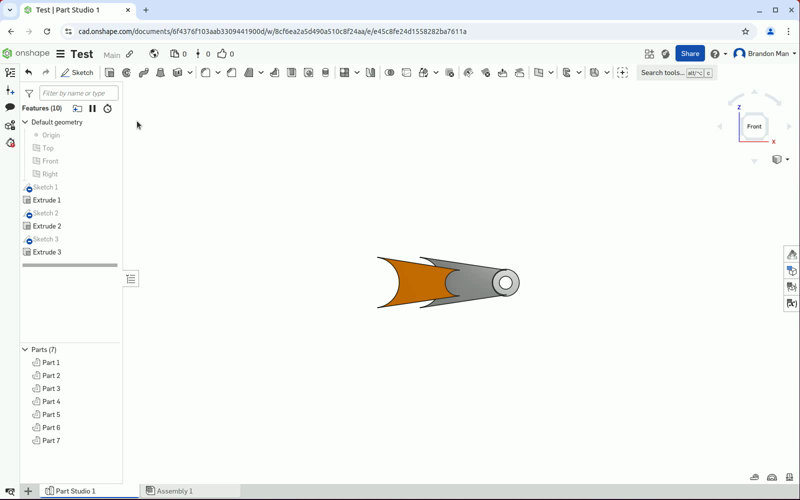
key(shift+h)
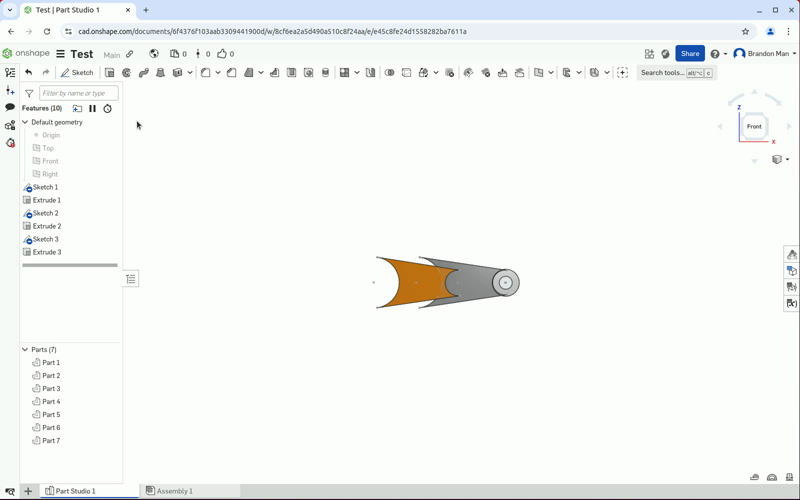
key(shift+h)
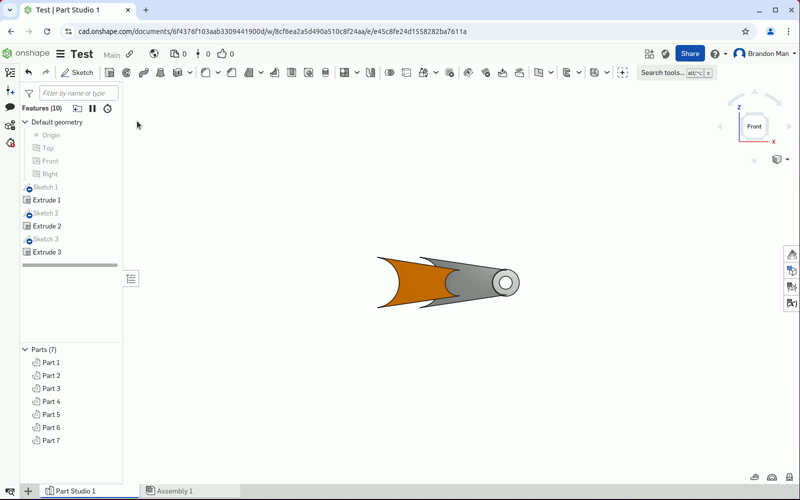
mouse_move(73, 189)
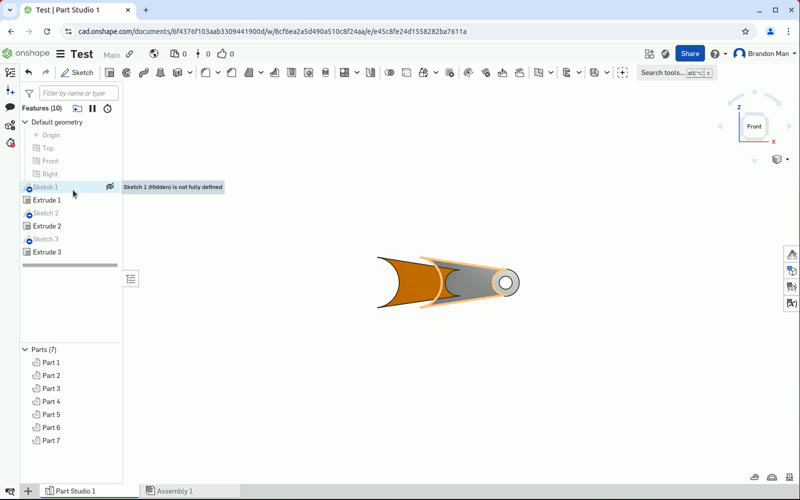
click(73, 189)
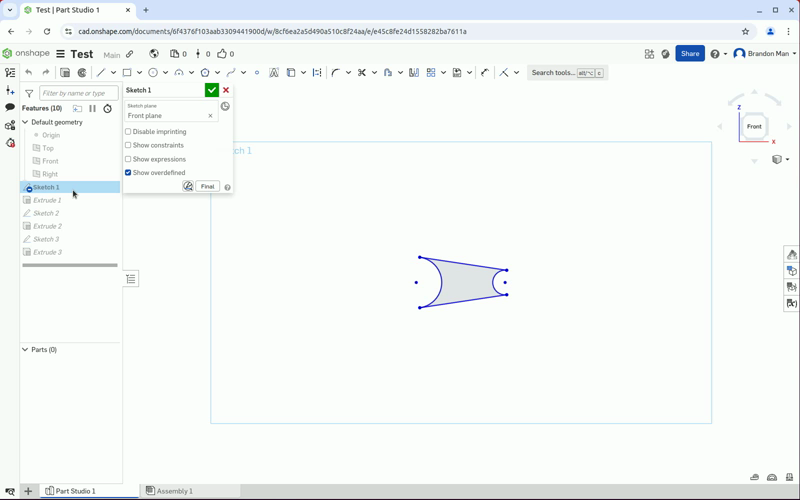
mouse_move(229, 92)
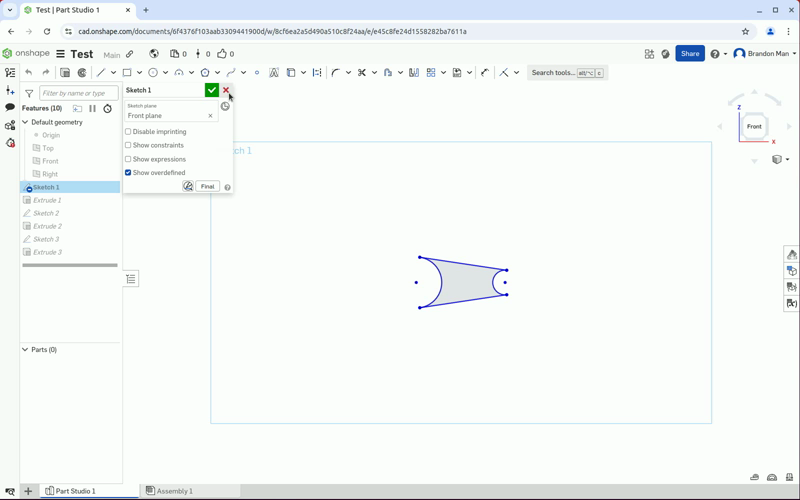
click(229, 92)
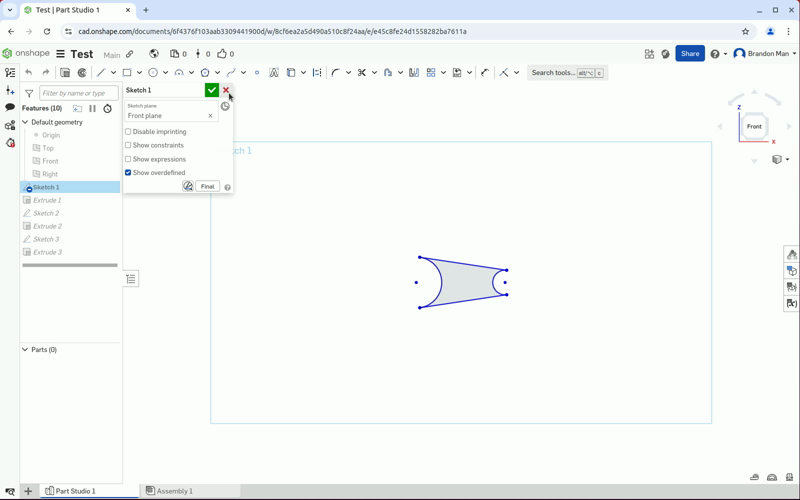
key(shift+s)
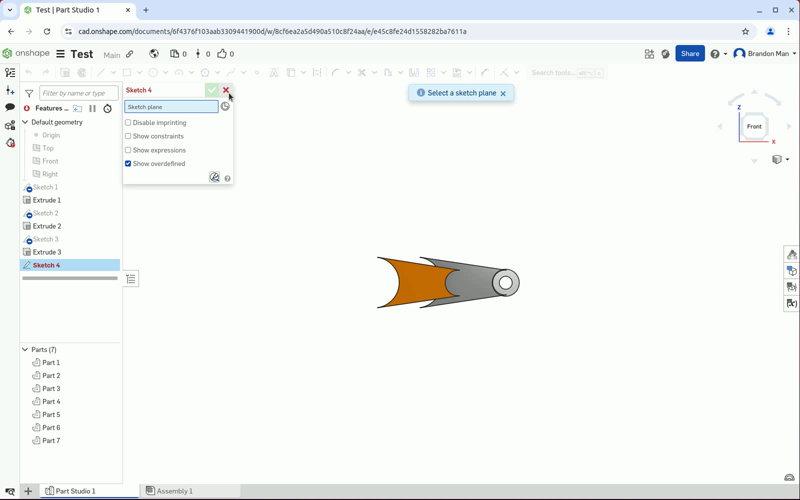
mouse_move(73, 163)
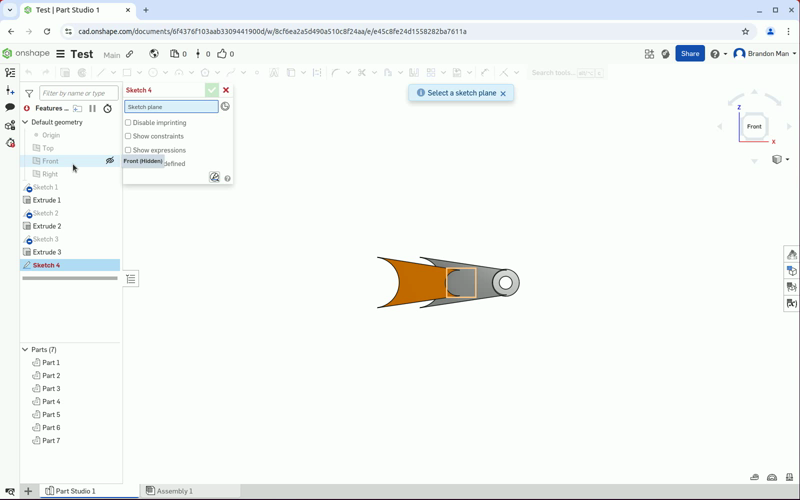
click(73, 163)
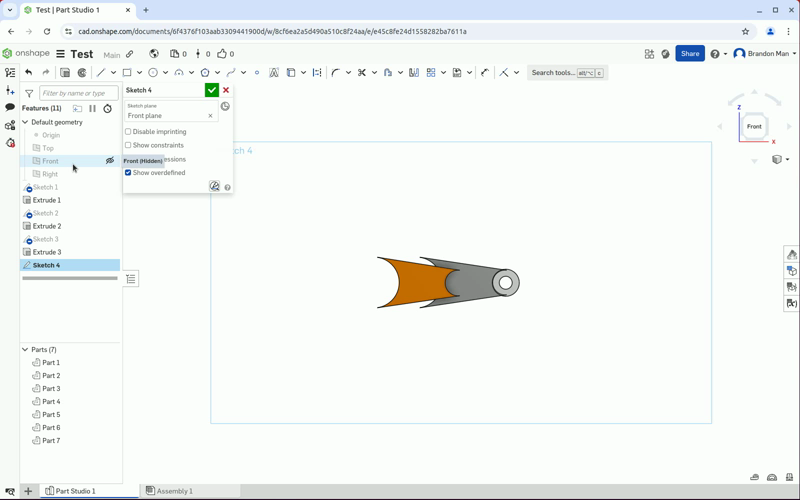
mouse_move(73, 352)
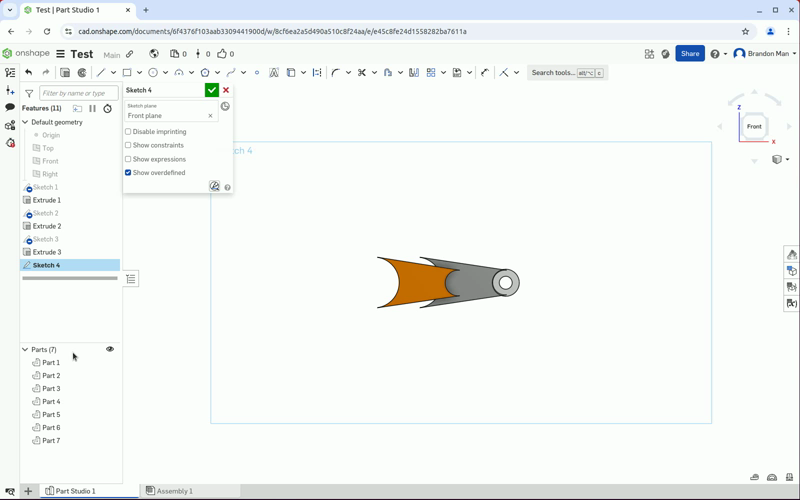
key(y)
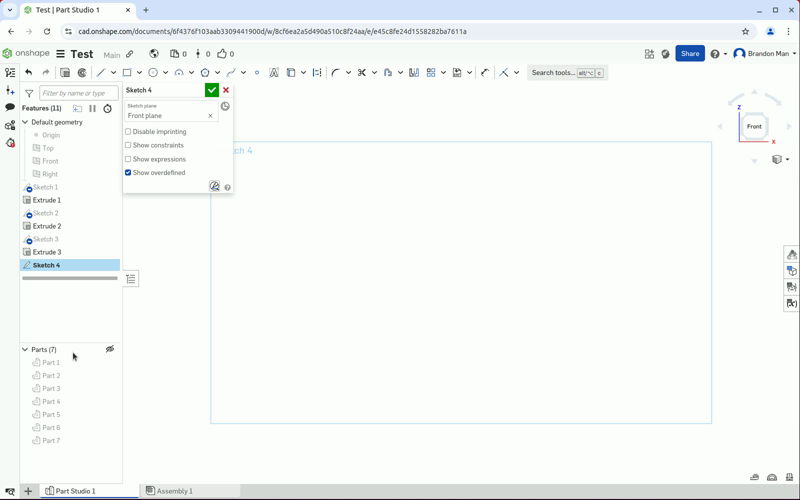
key(c)
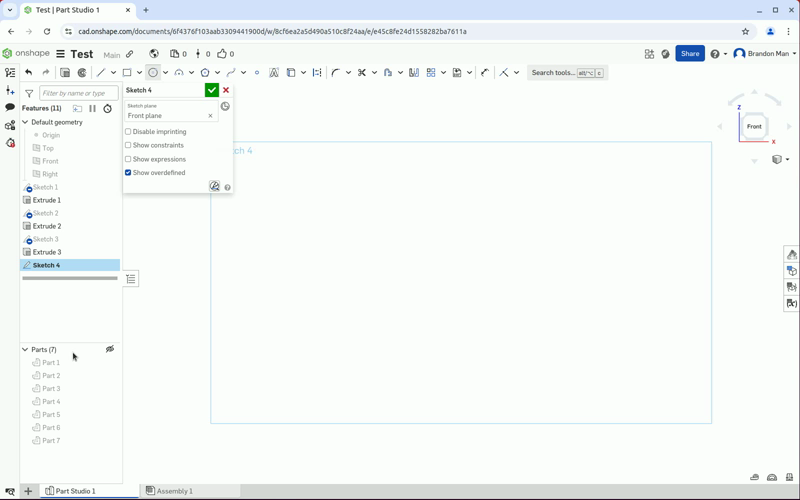
key_down(shift)
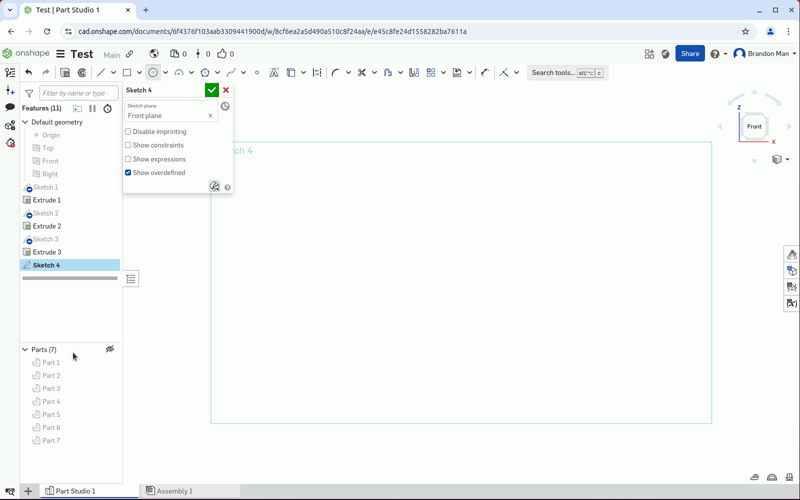
mouse_move(374, 282)
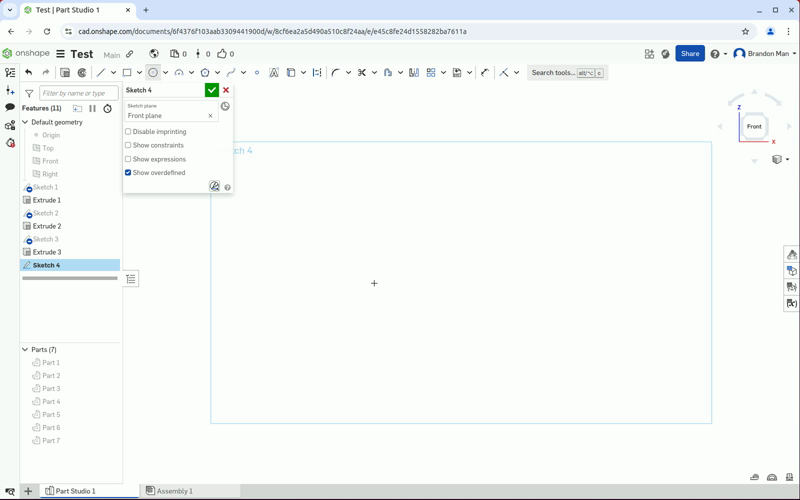
click(374, 282)
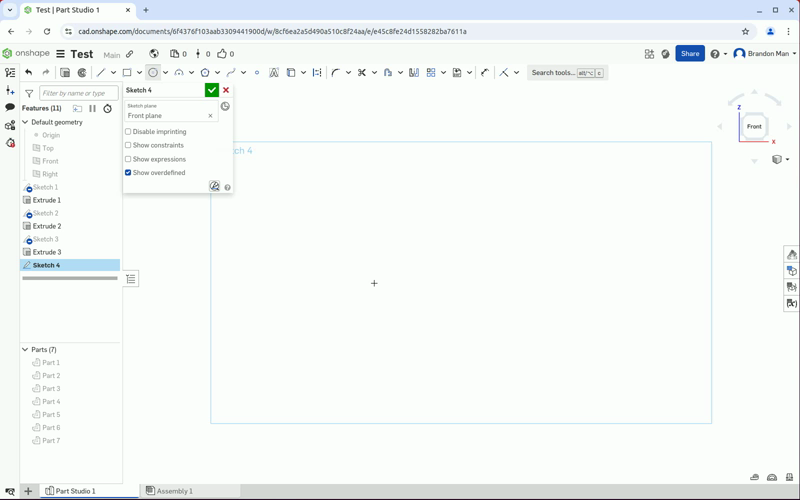
key_up(shift)
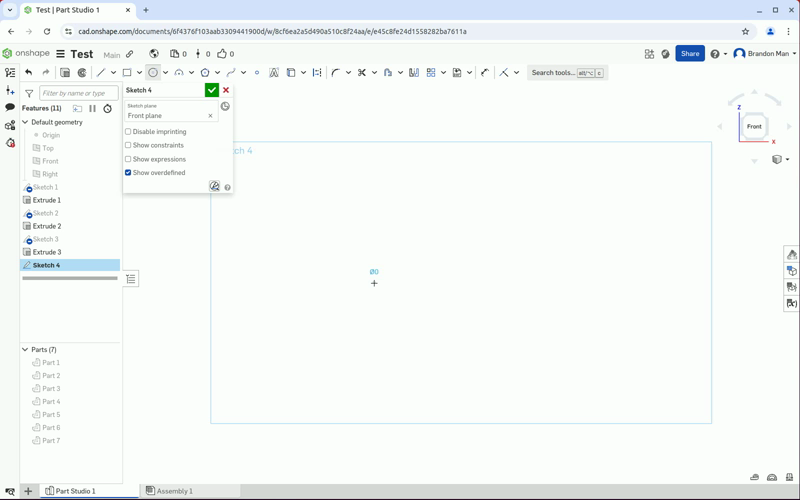
mouse_move(399, 282)
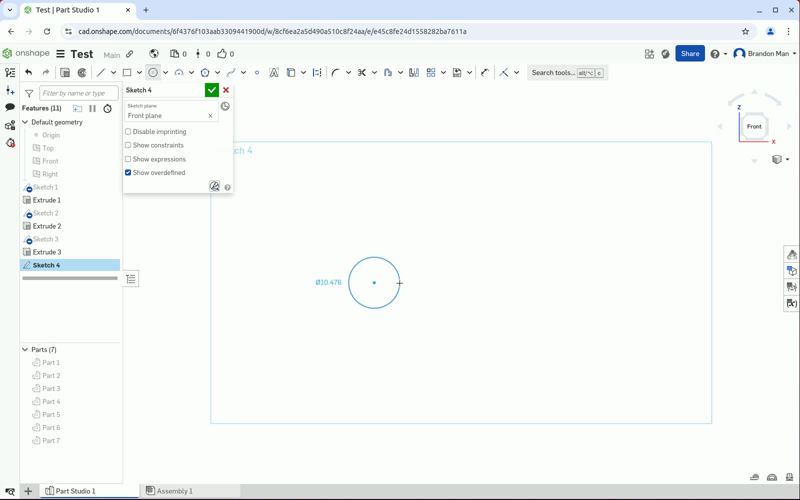
click(399, 282)
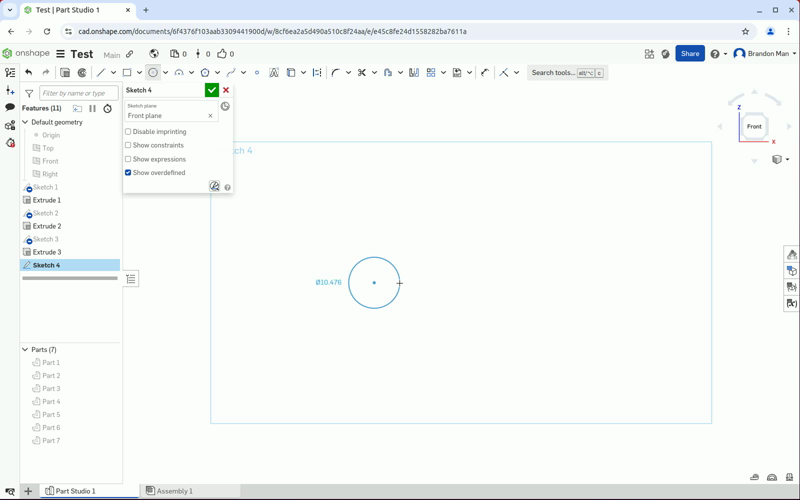
key(esc)
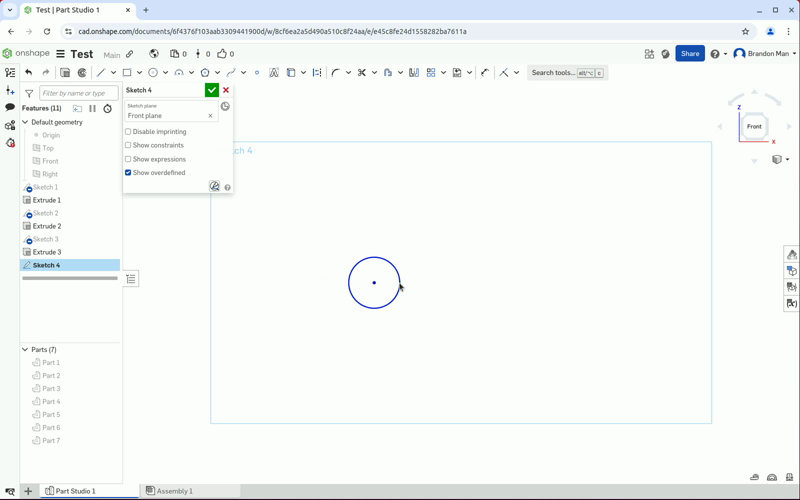
key(c)
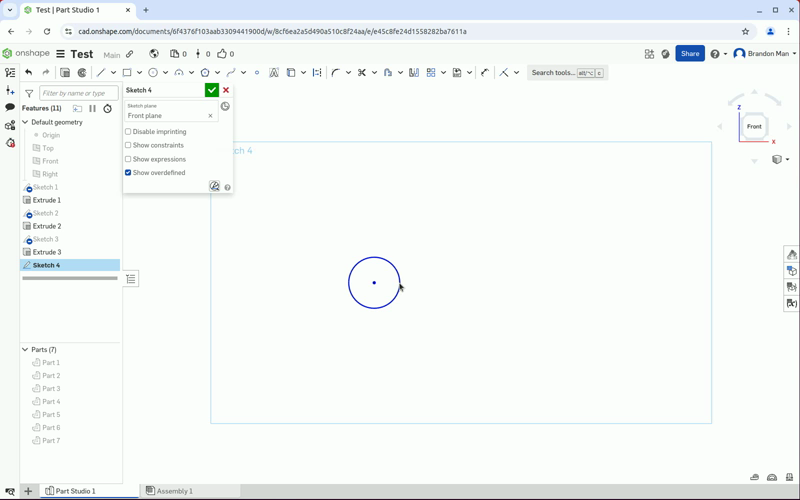
key_down(shift)
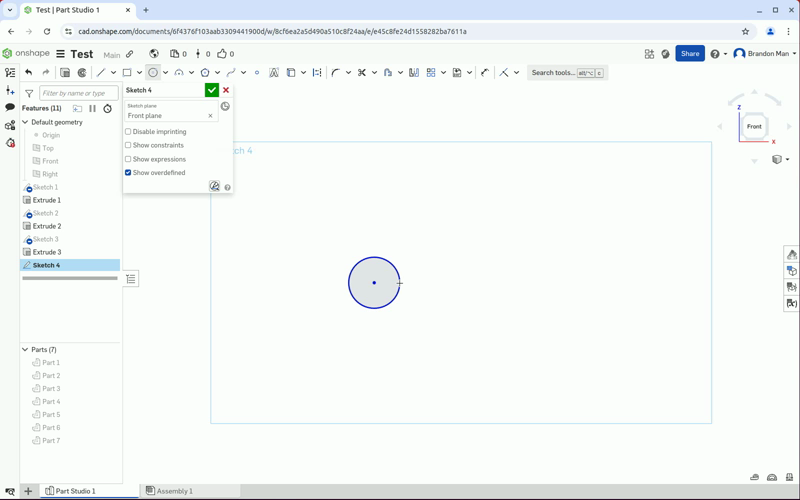
mouse_move(374, 282)
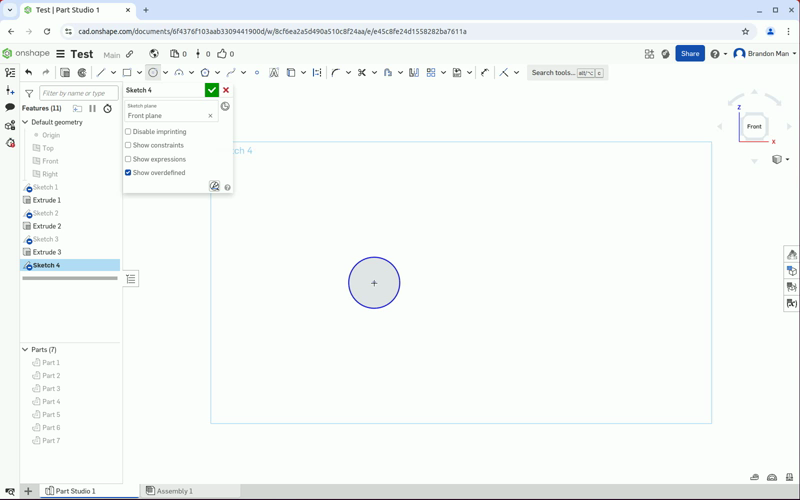
click(374, 282)
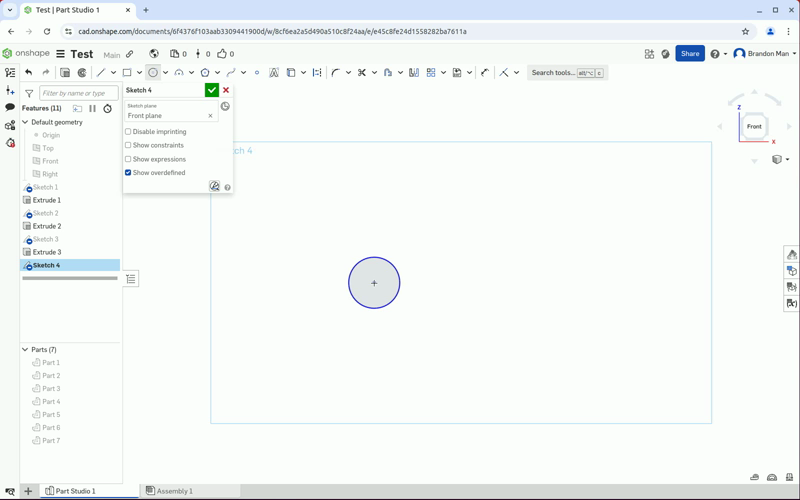
key_up(shift)
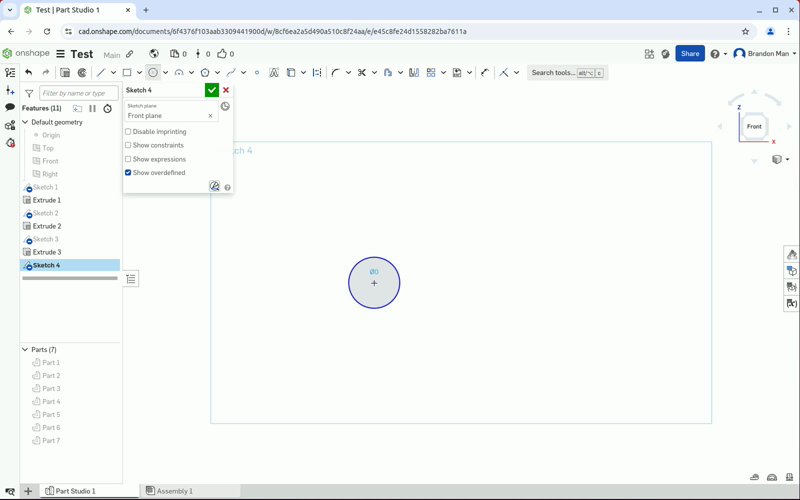
mouse_move(378, 282)
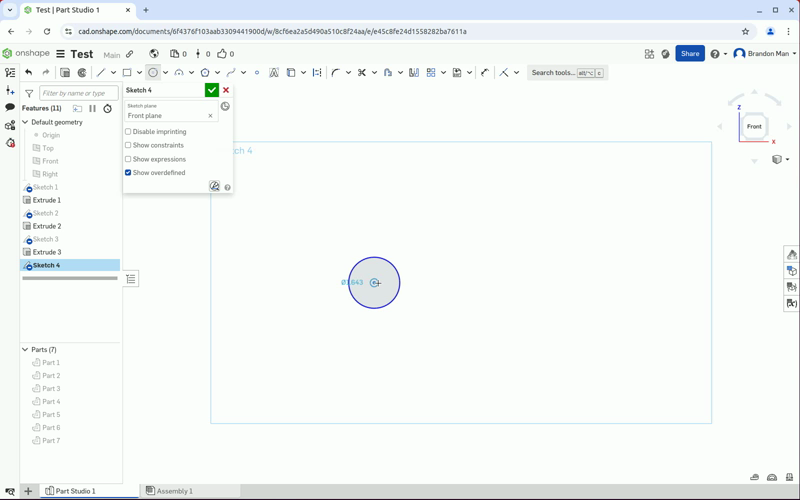
scroll(6)
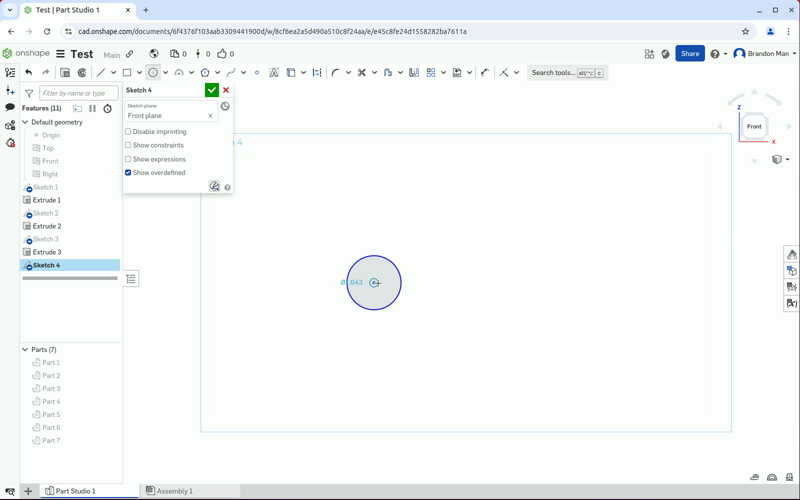
scroll(6)
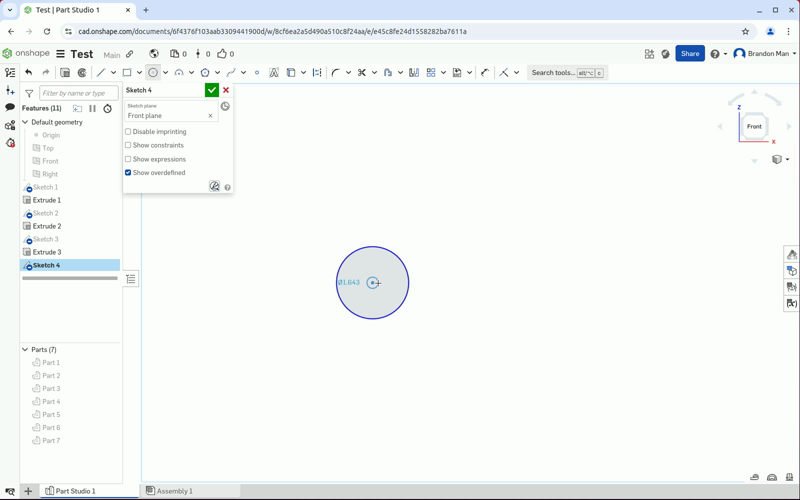
scroll(6)
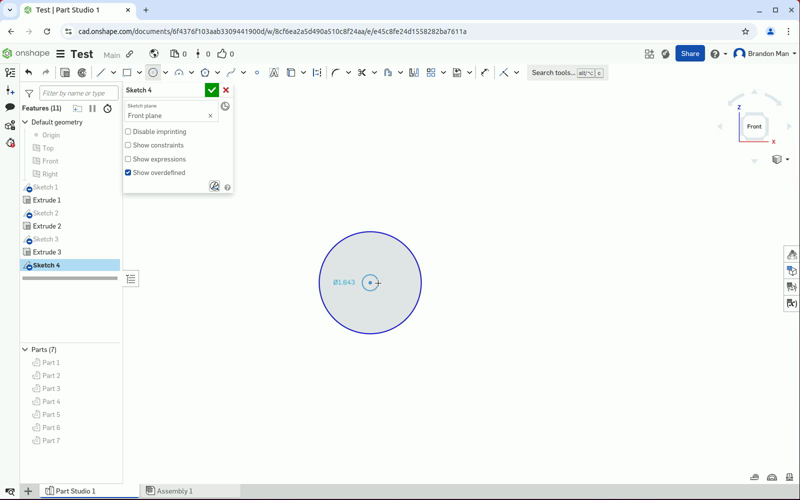
scroll(6)
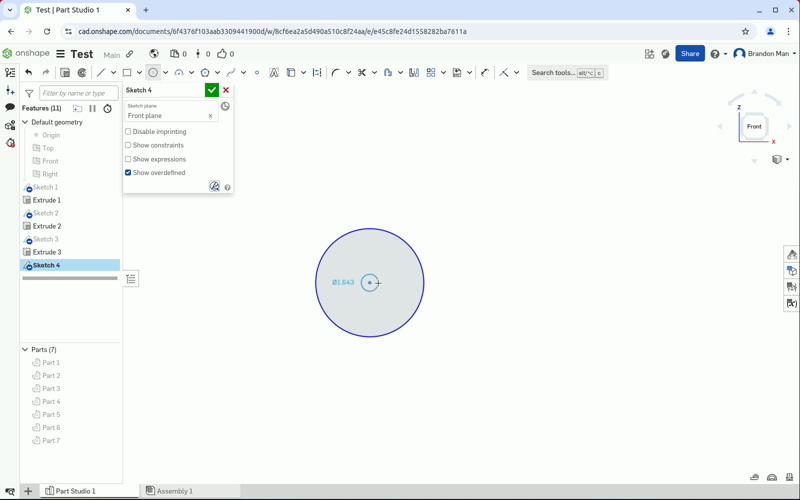
scroll(6)
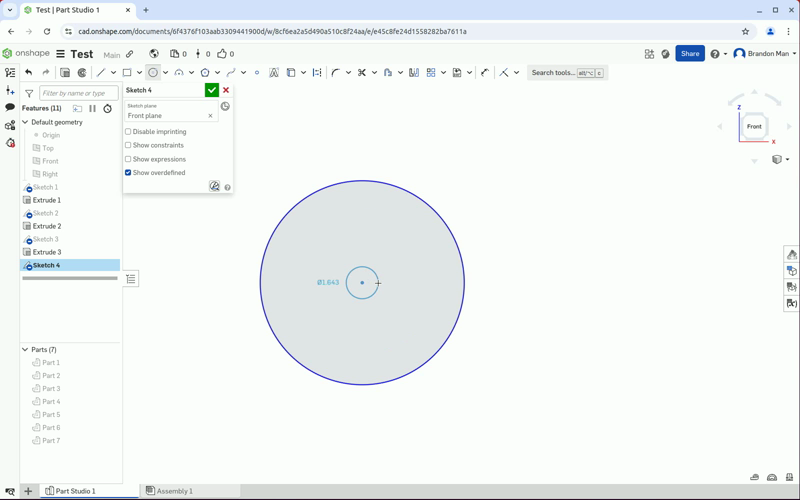
scroll(6)
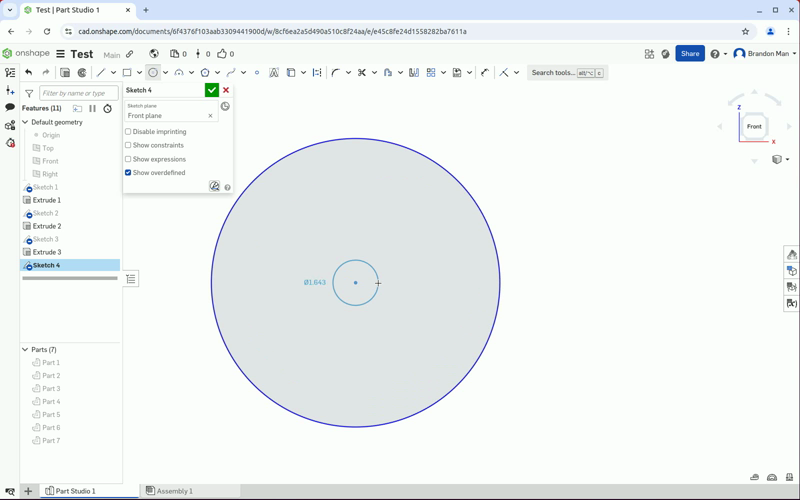
scroll(6)
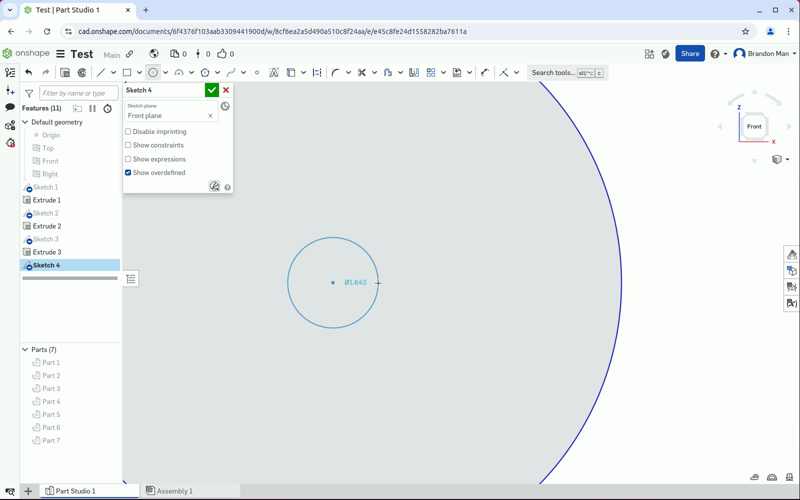
click(378, 282)
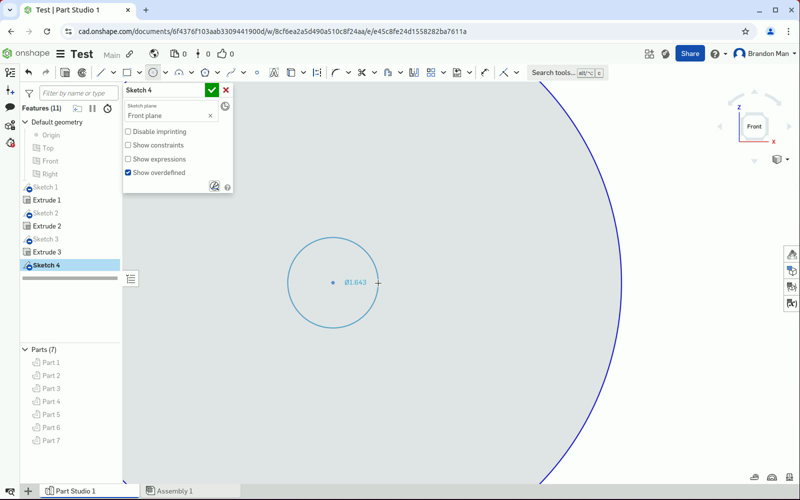
scroll(-6)
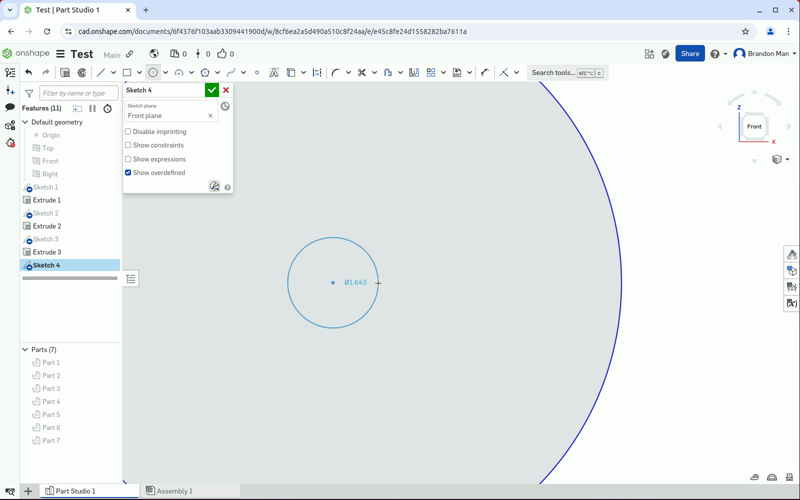
scroll(-6)
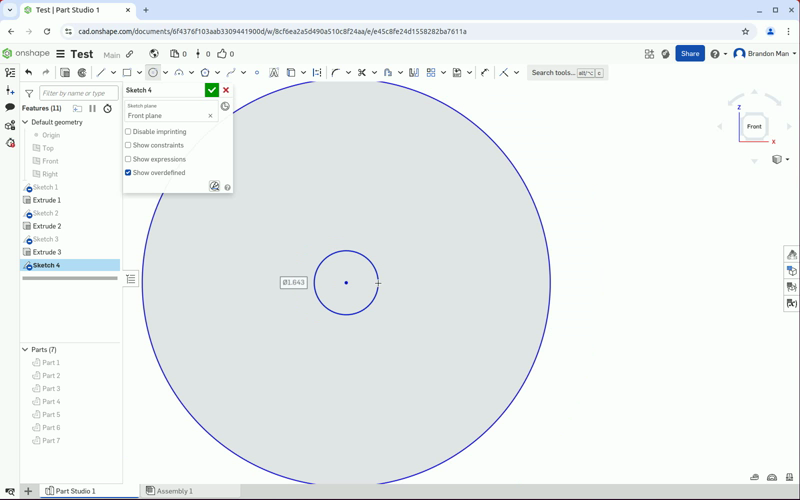
scroll(-6)
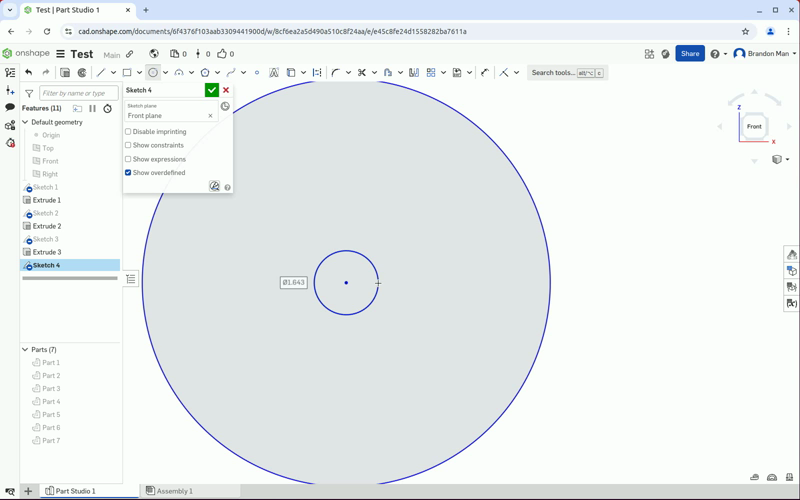
scroll(-6)
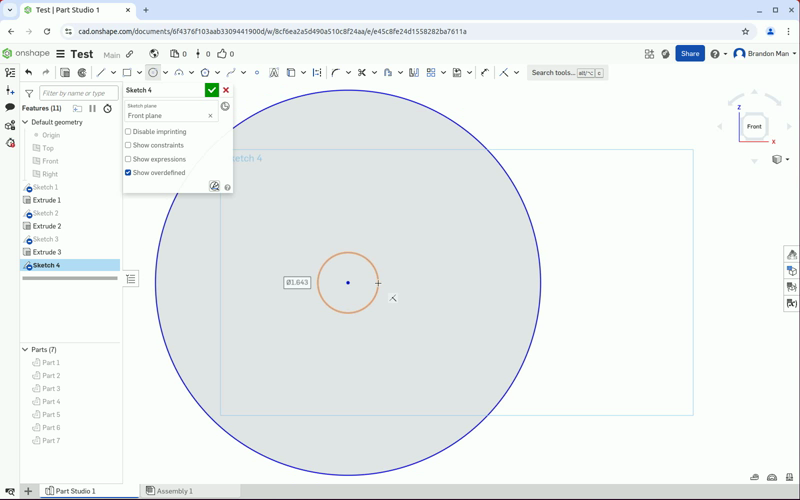
scroll(-6)
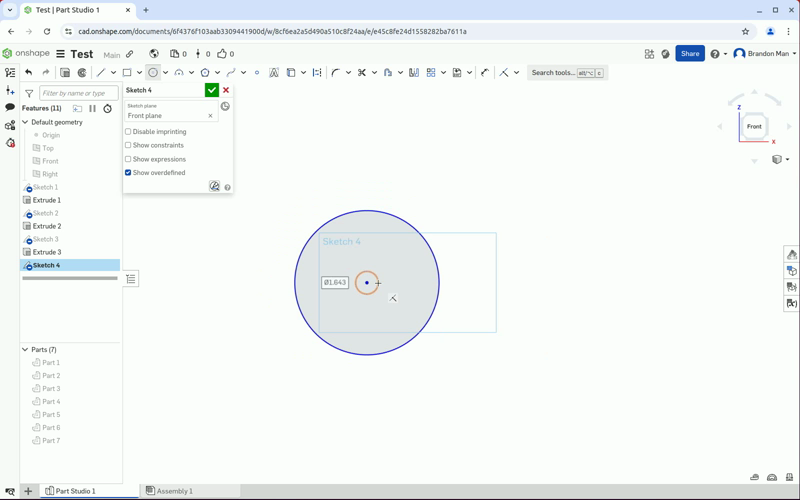
scroll(-6)
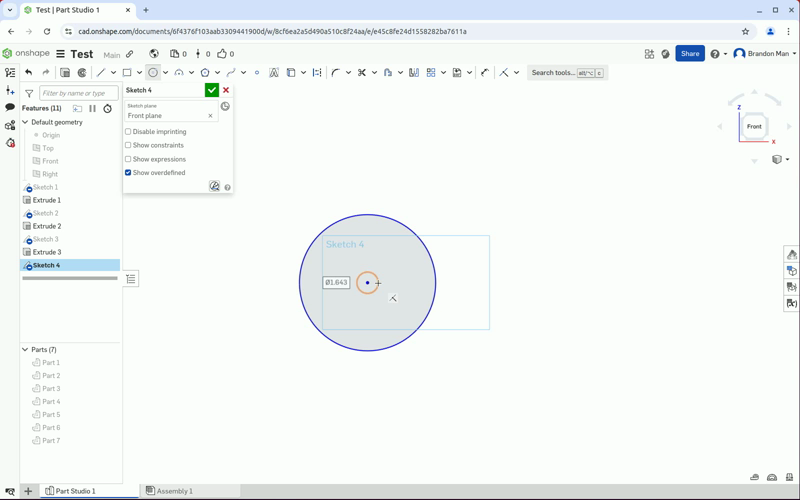
scroll(-6)
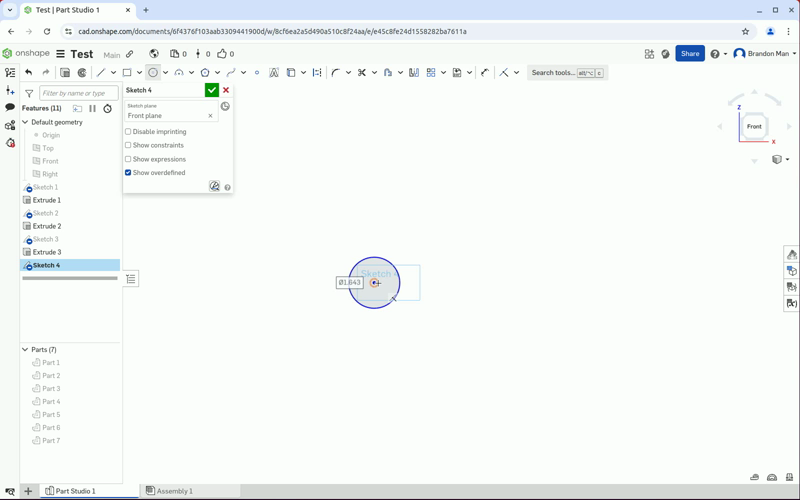
key(esc)
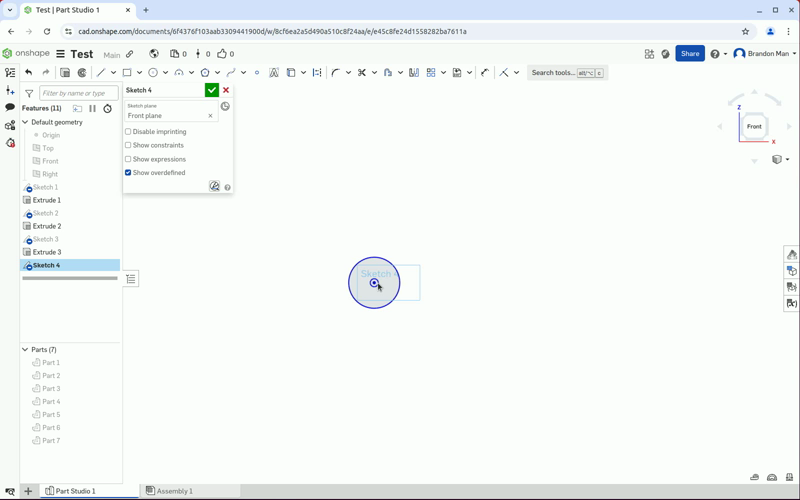
mouse_move(369, 303)
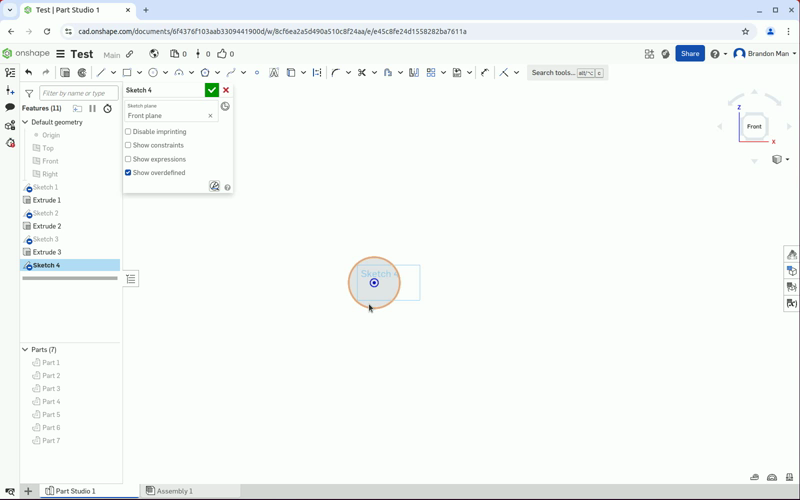
click(369, 303)
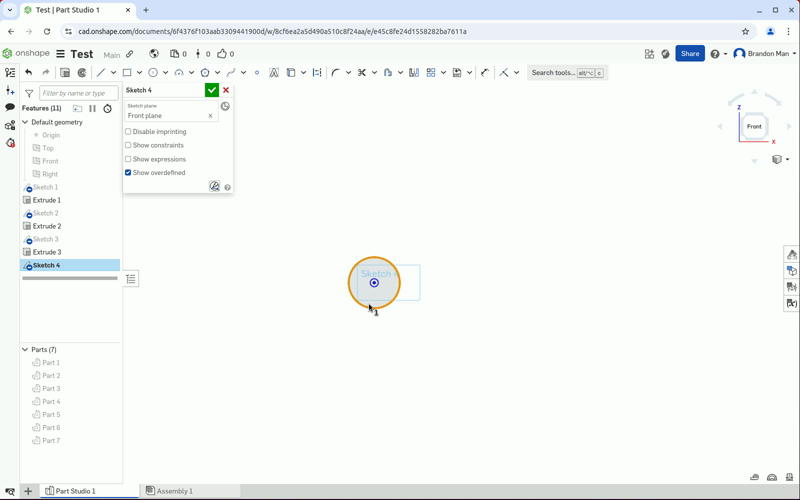
mouse_move(73, 352)
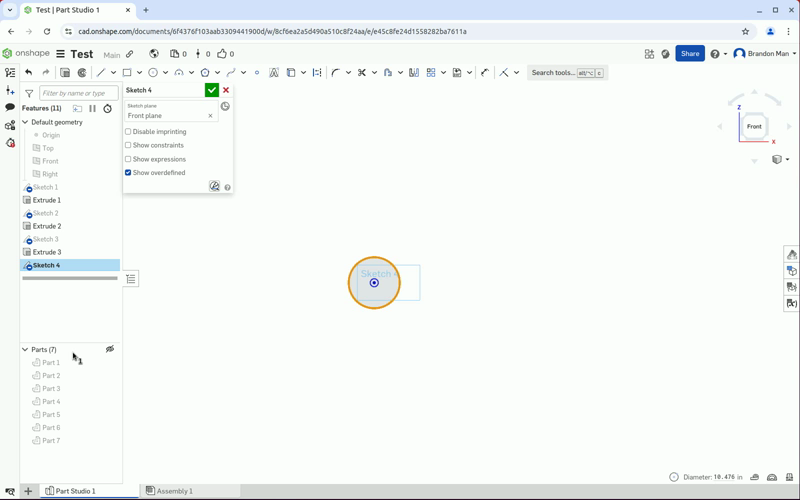
key(shift+y)
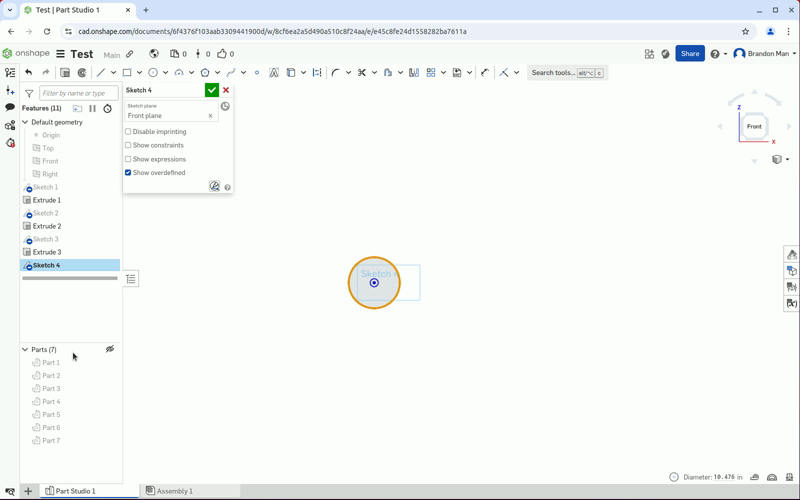
key(shift+e)
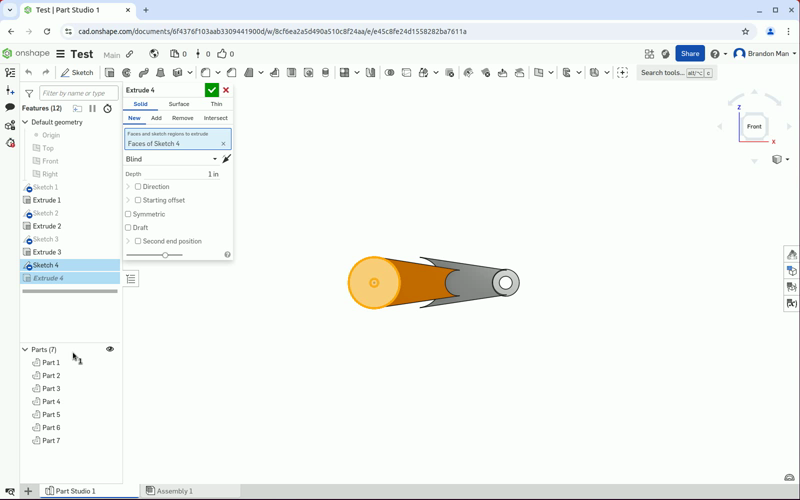
mouse_move(143, 106)
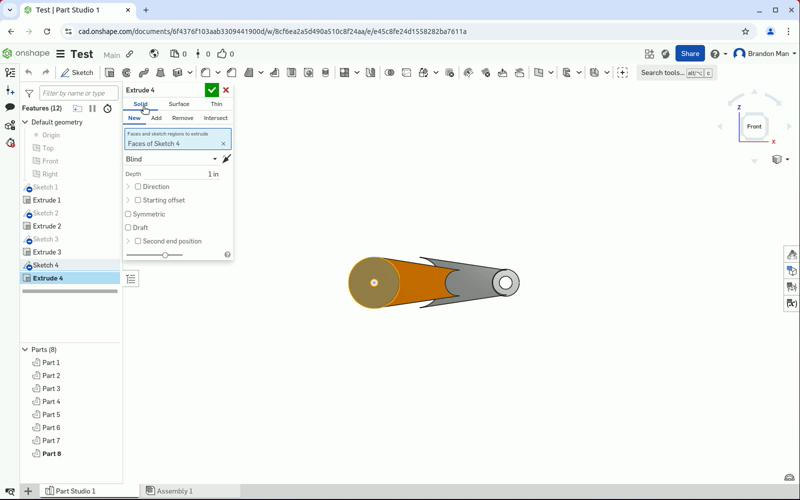
click(143, 106)
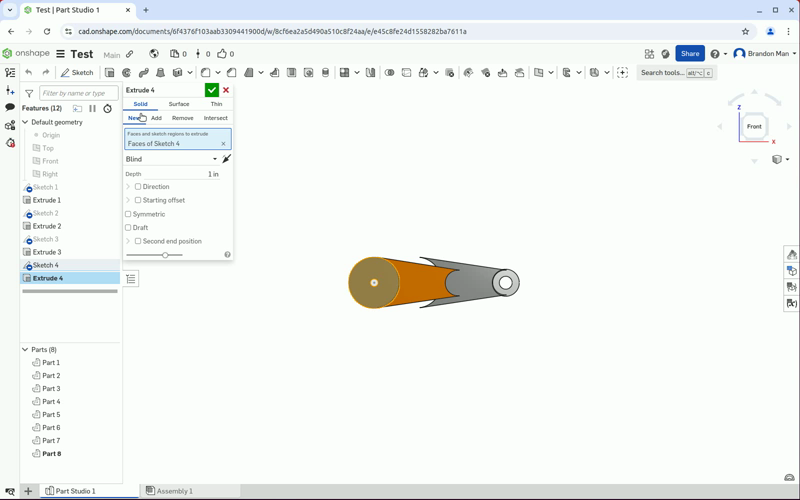
mouse_move(137, 120)
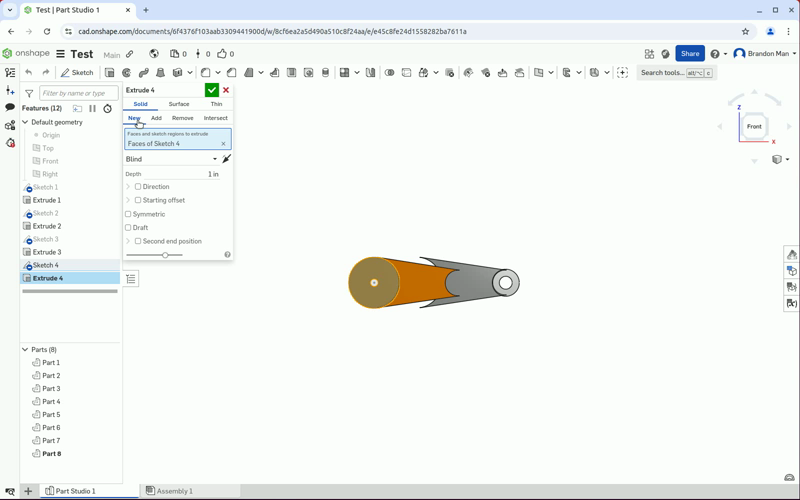
click(137, 120)
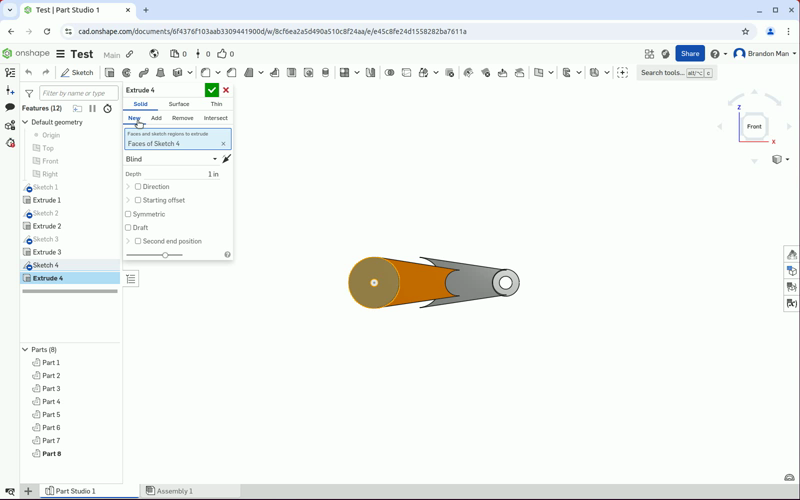
key(tab, 4)
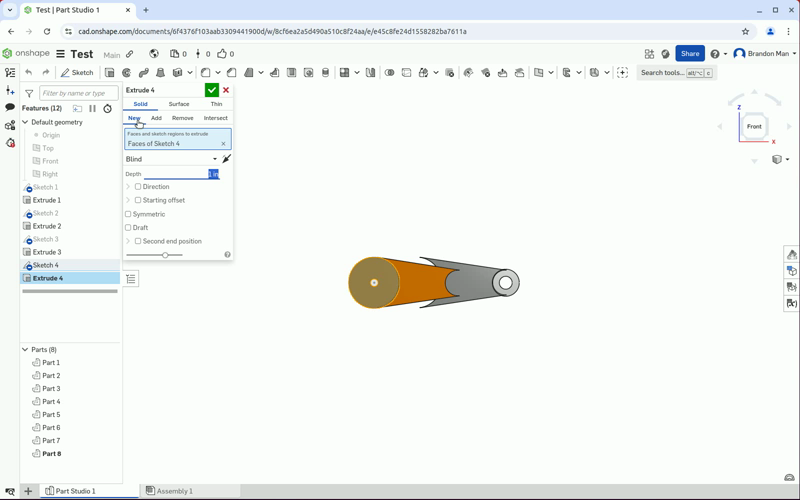
text(3.37)
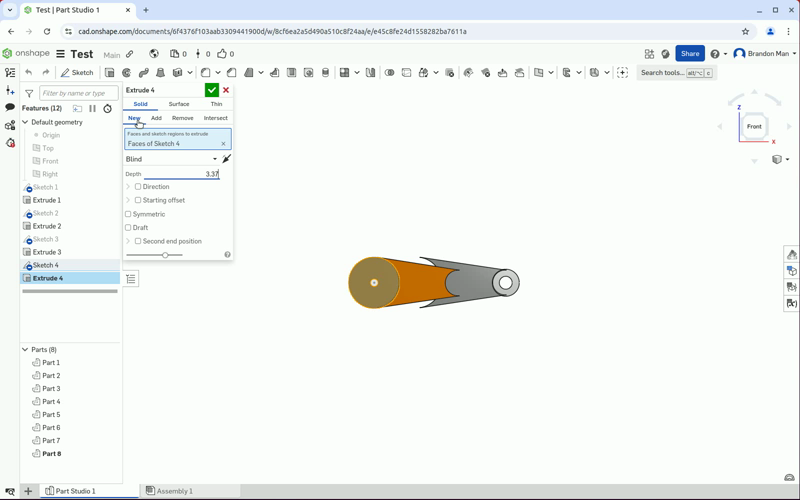
key(enter)
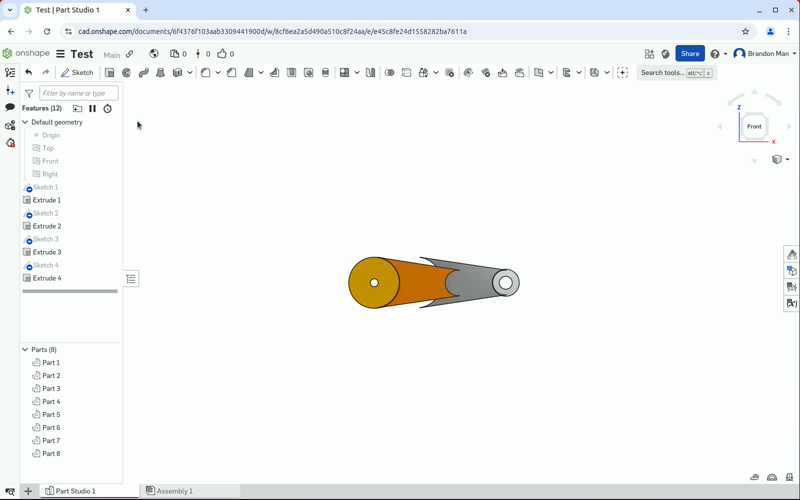
key(shift+h)
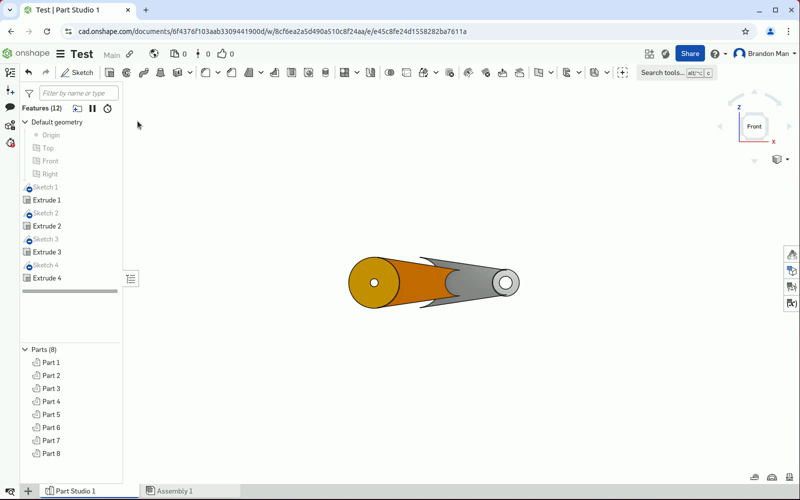
key(shift+h)
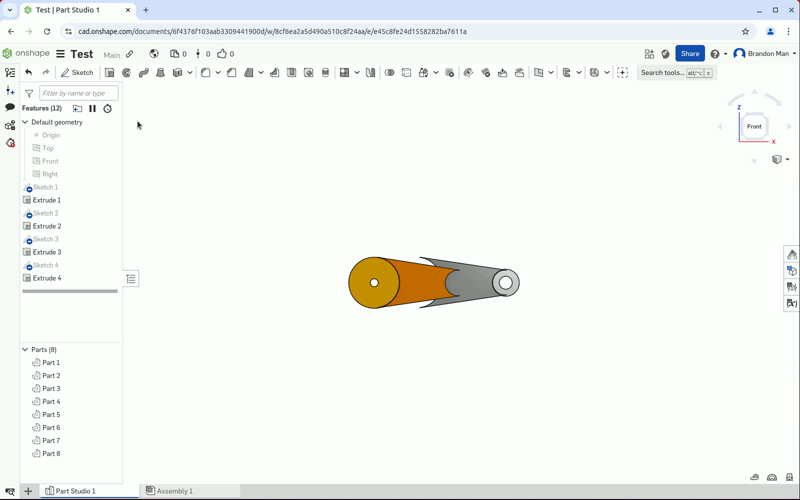
mouse_move(73, 189)
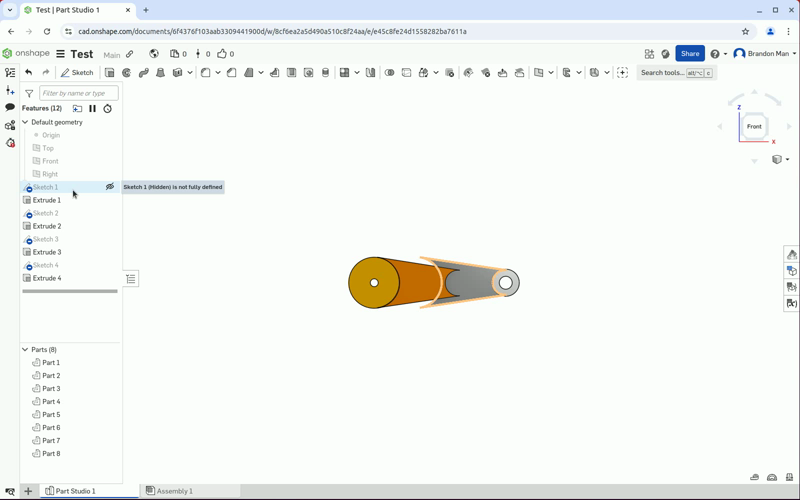
click(73, 189)
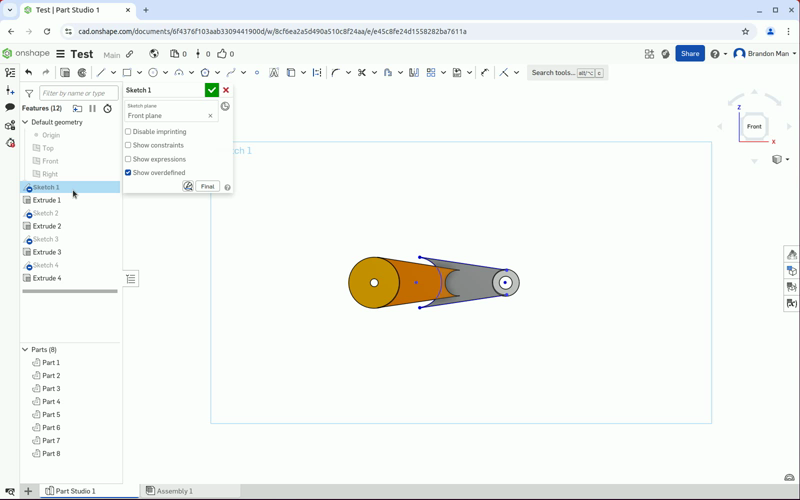
mouse_move(229, 92)
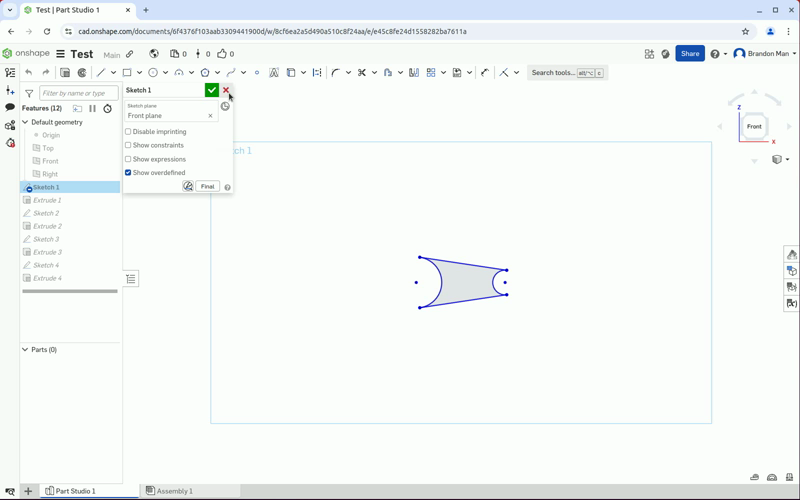
click(229, 92)
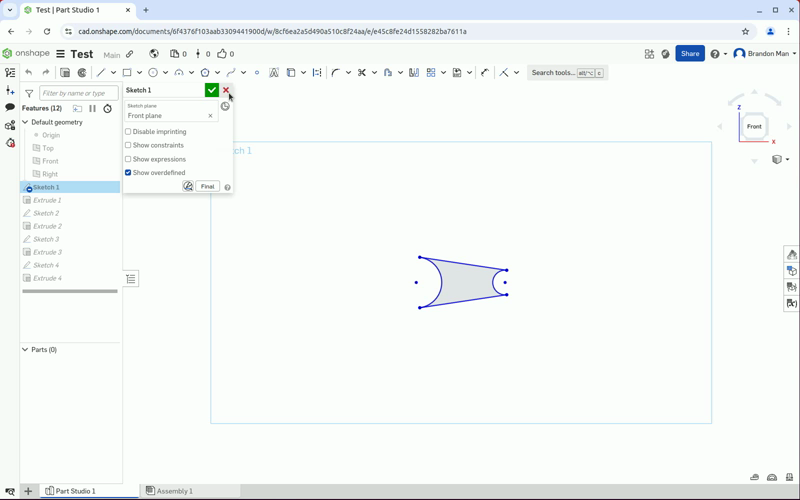
key(shift+s)
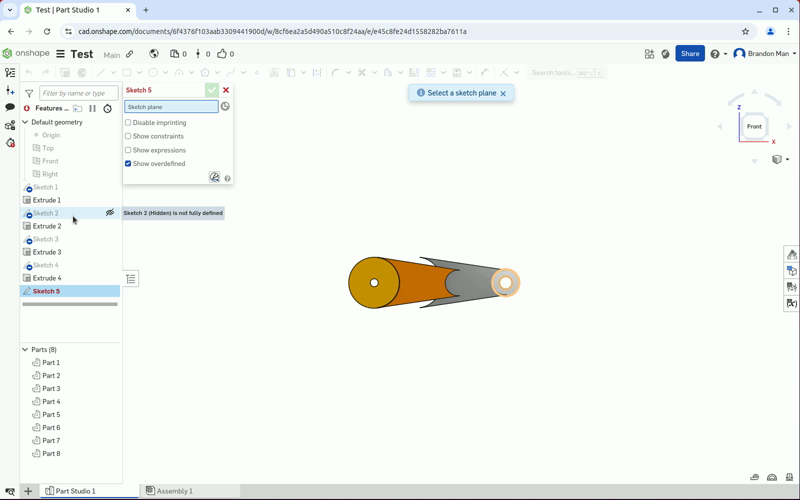
scroll(3)
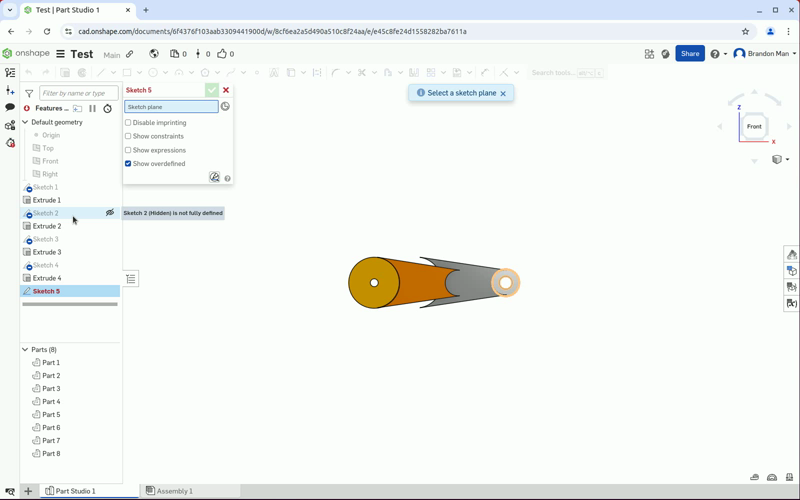
mouse_move(73, 163)
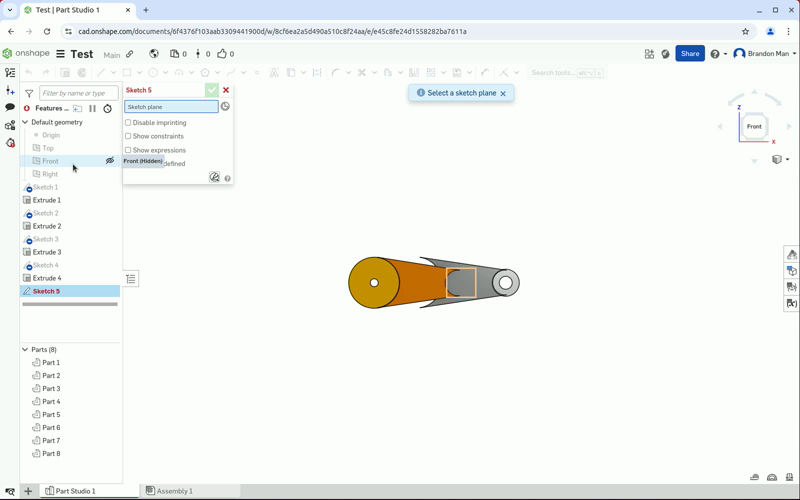
click(73, 163)
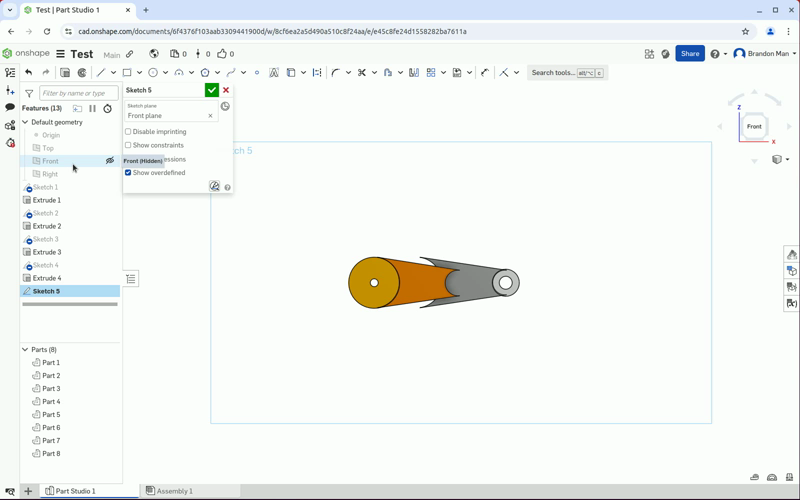
mouse_move(73, 352)
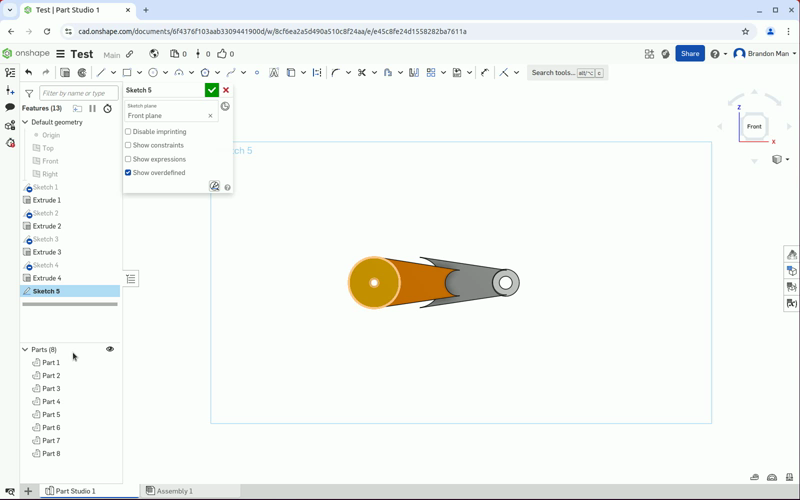
key(y)
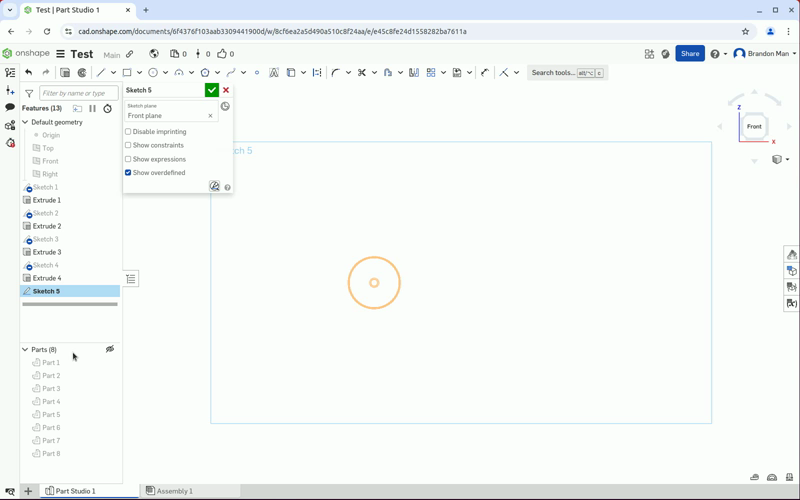
key(c)
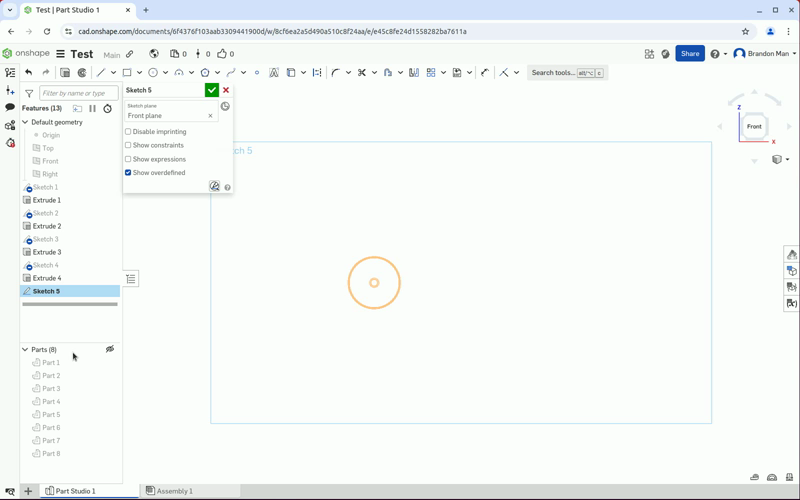
key_down(shift)
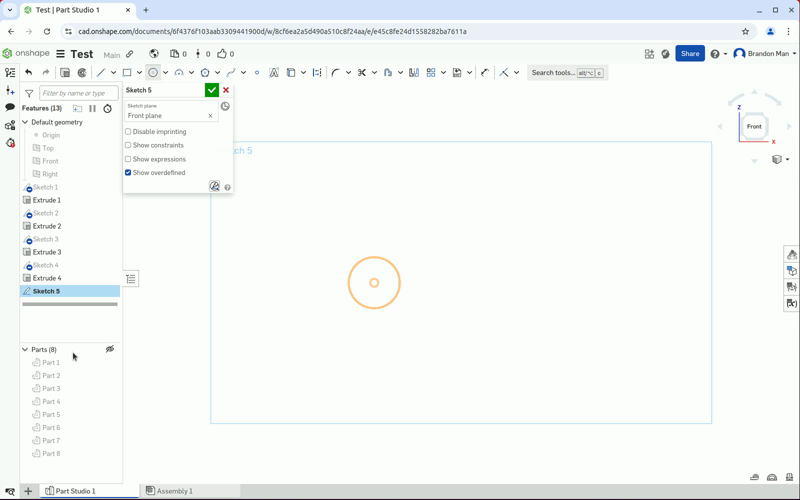
mouse_move(458, 282)
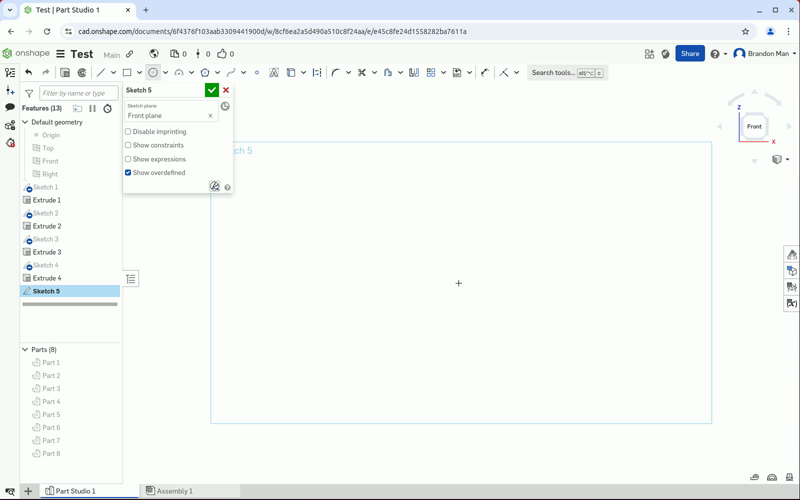
click(458, 282)
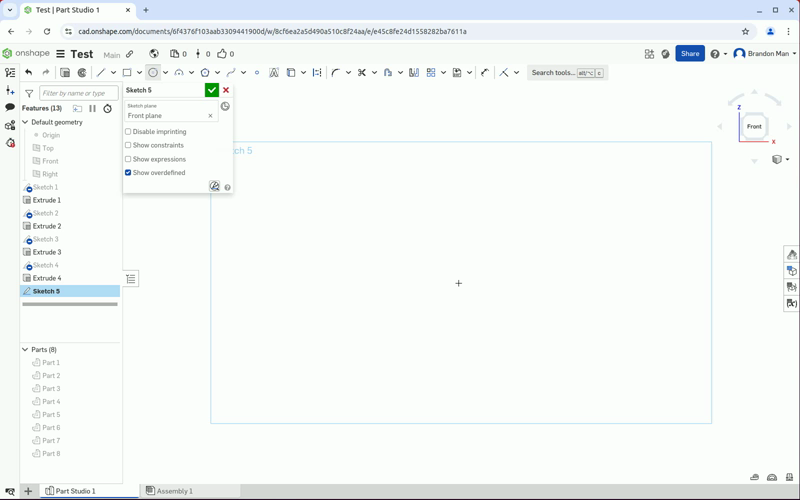
key_up(shift)
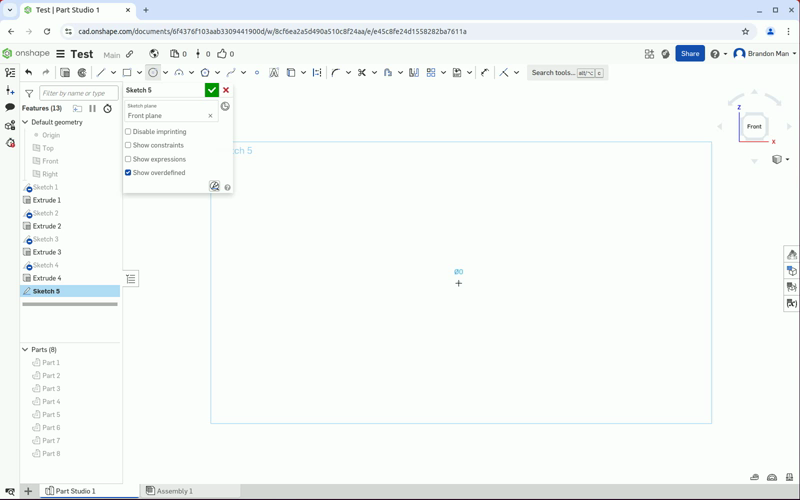
mouse_move(472, 282)
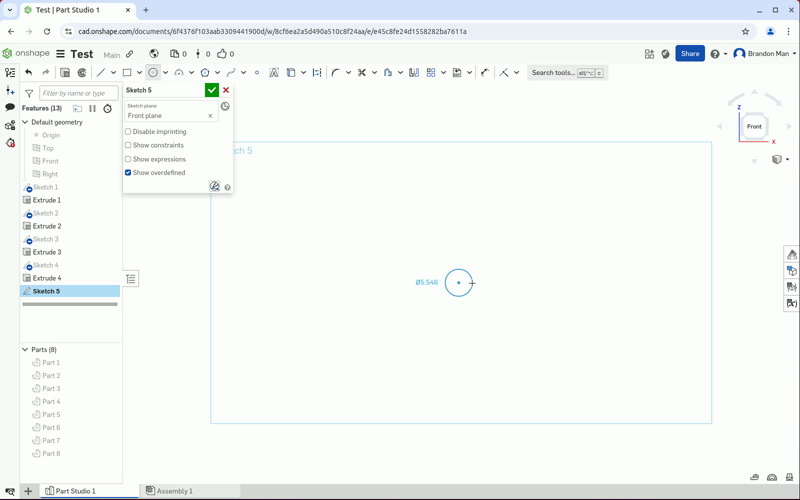
click(472, 282)
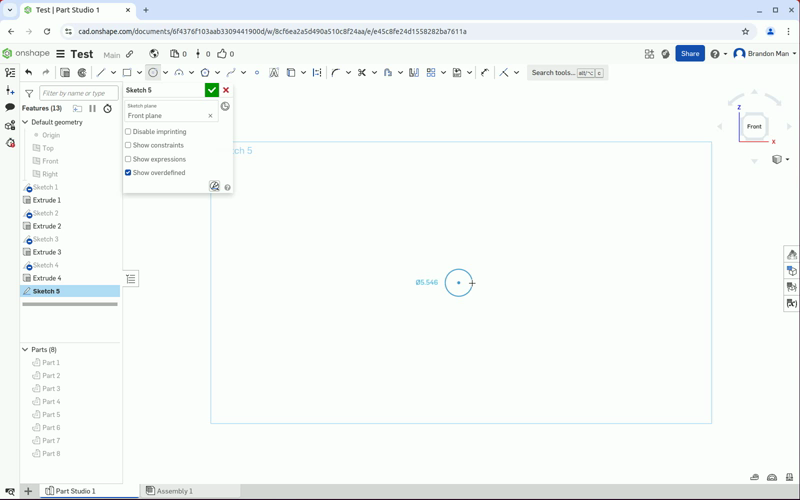
key(esc)
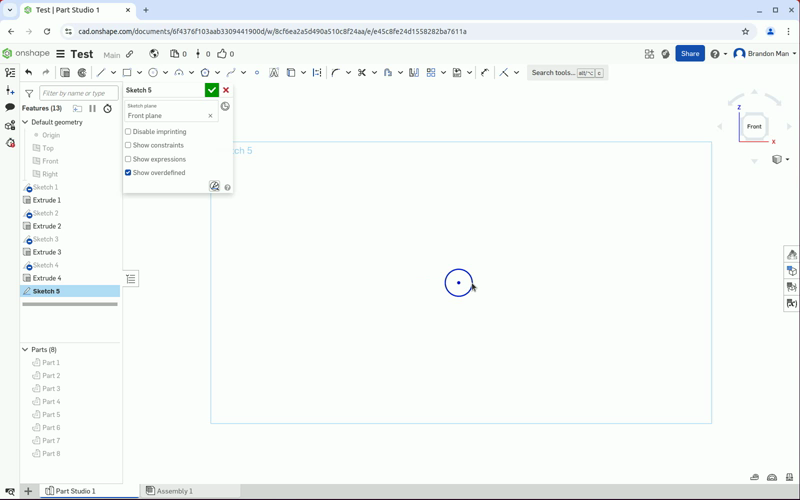
key(c)
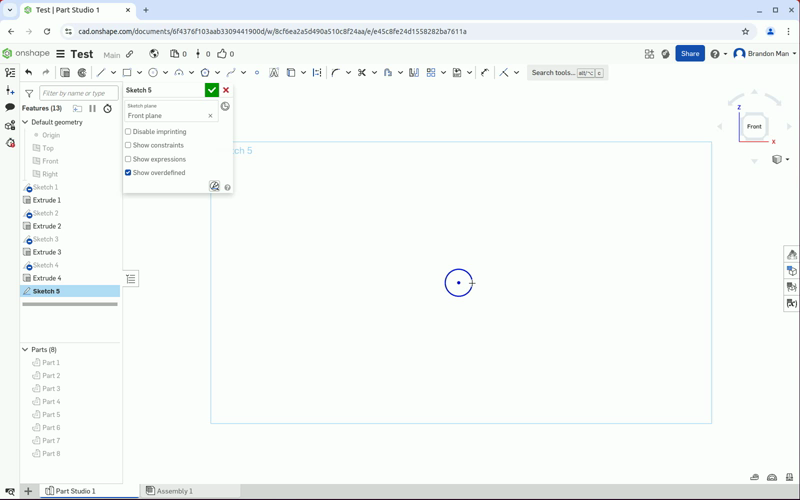
key_down(shift)
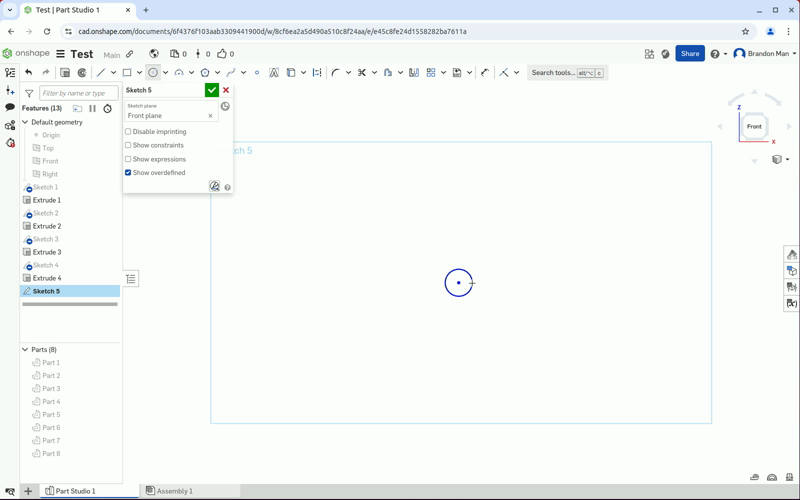
mouse_move(458, 282)
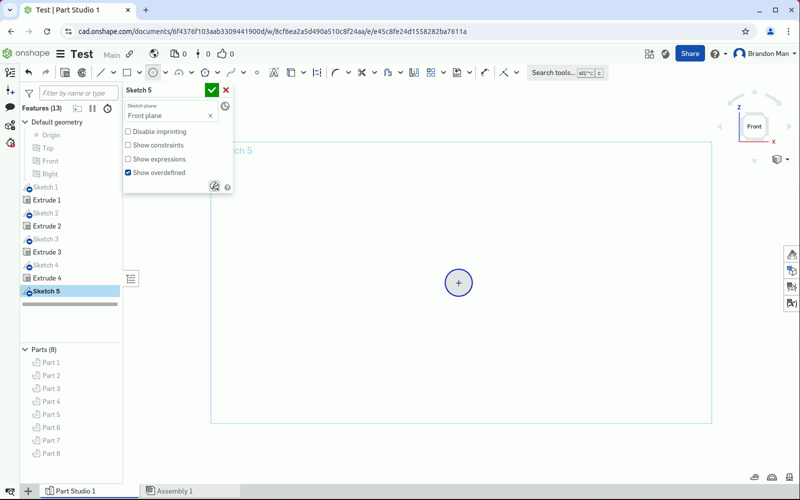
click(458, 282)
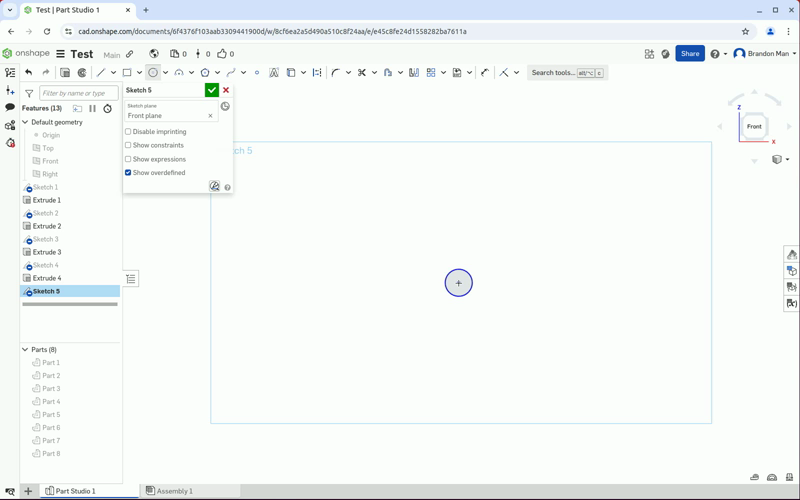
key_up(shift)
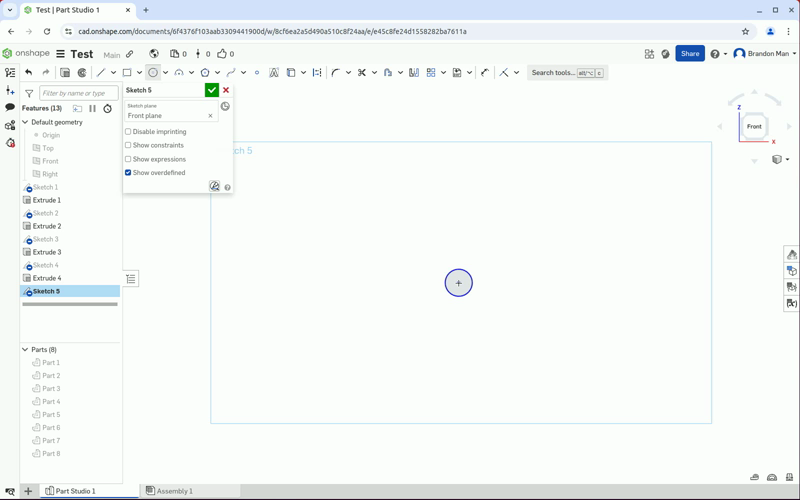
mouse_move(463, 282)
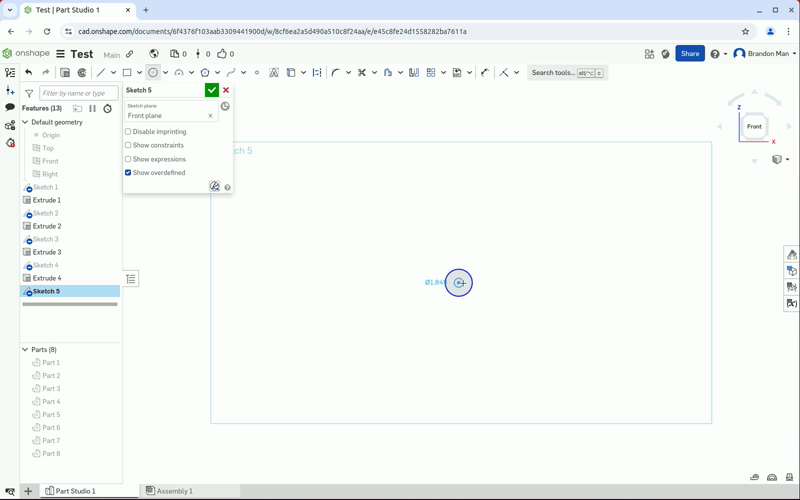
click(463, 282)
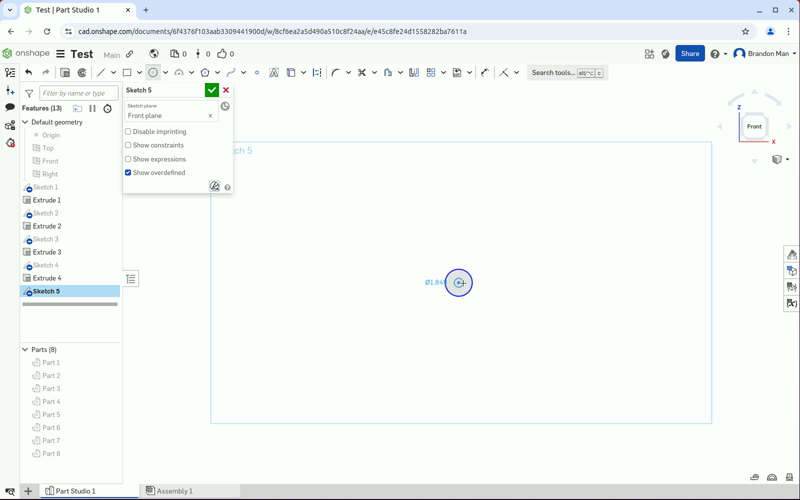
key(esc)
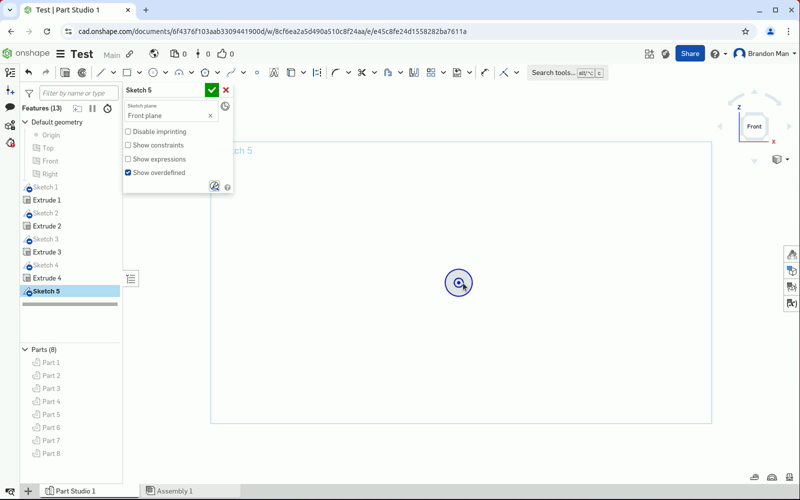
mouse_move(469, 284)
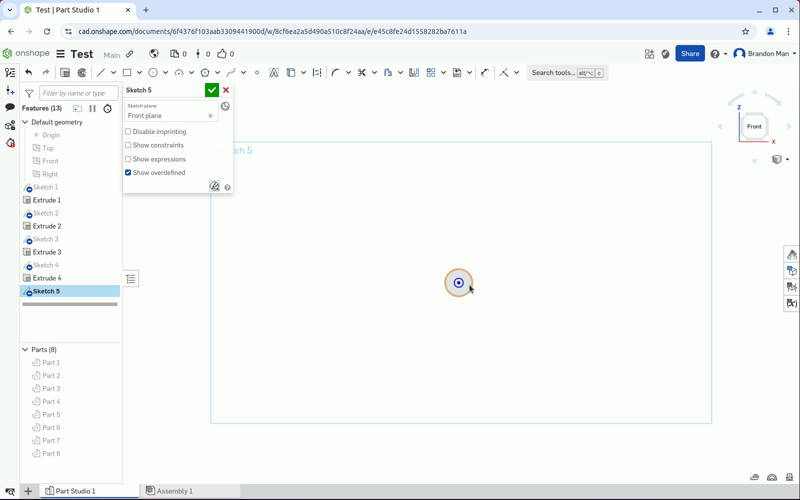
scroll(6)
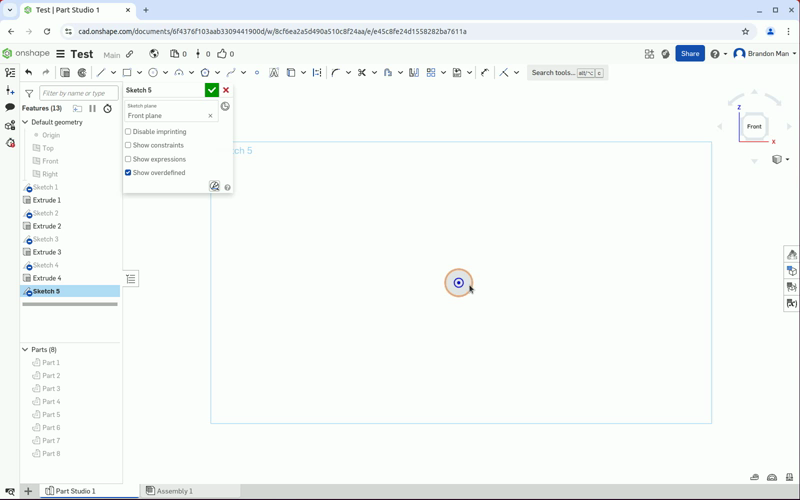
scroll(6)
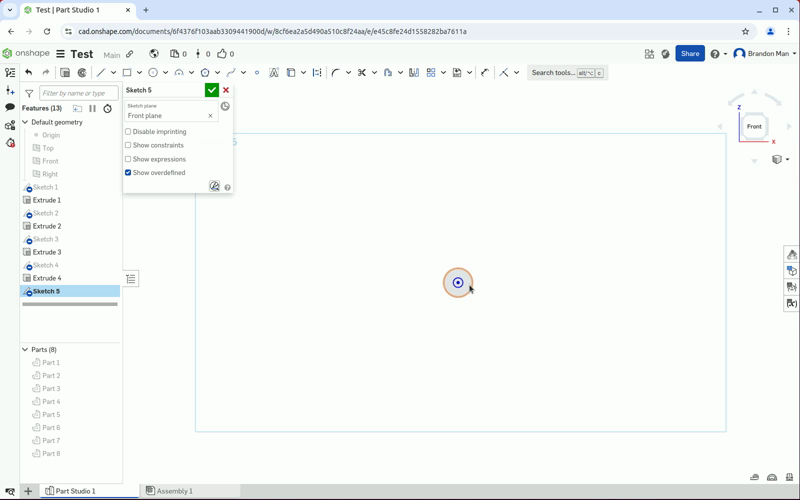
scroll(6)
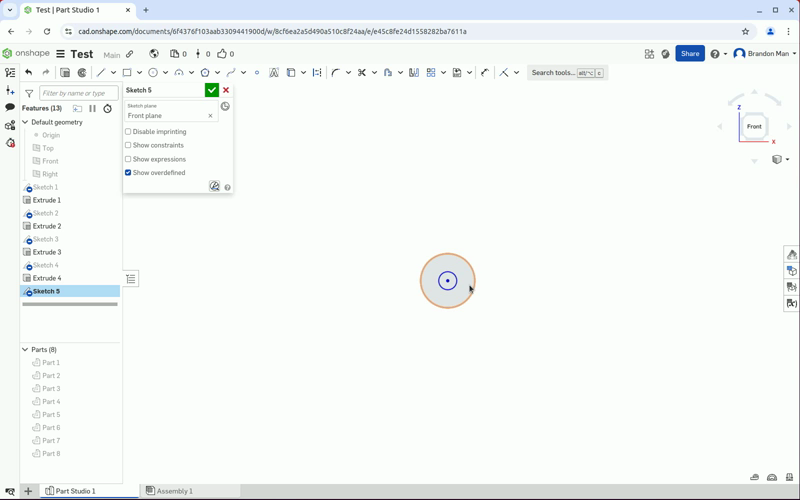
scroll(6)
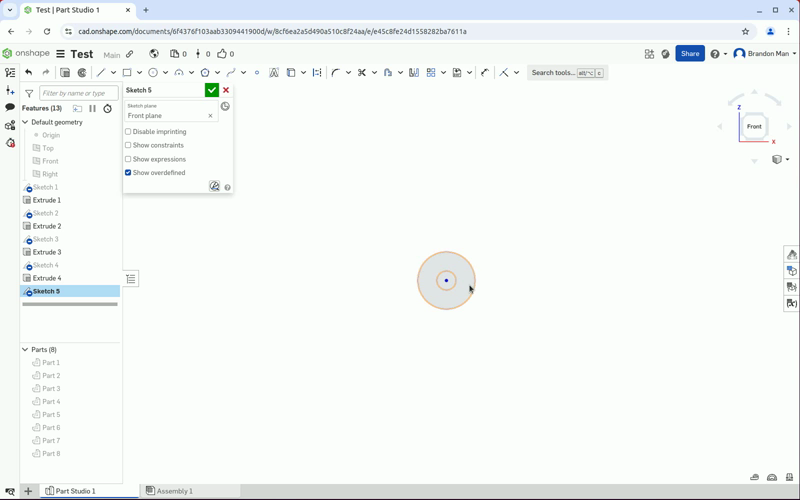
scroll(6)
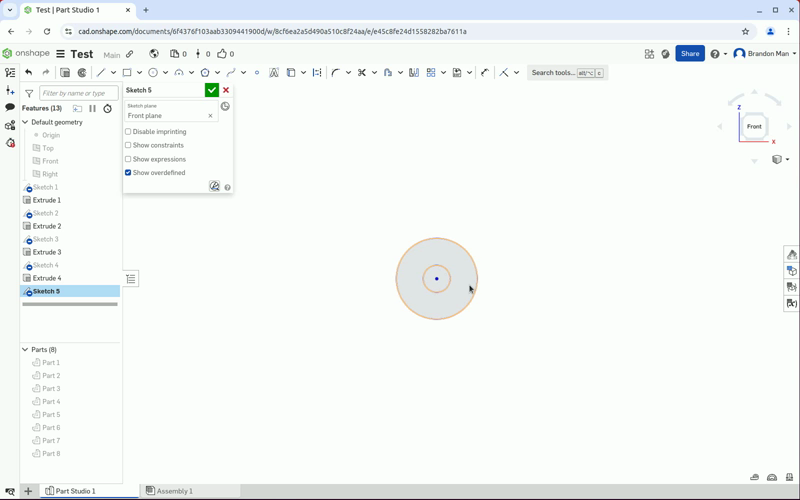
scroll(6)
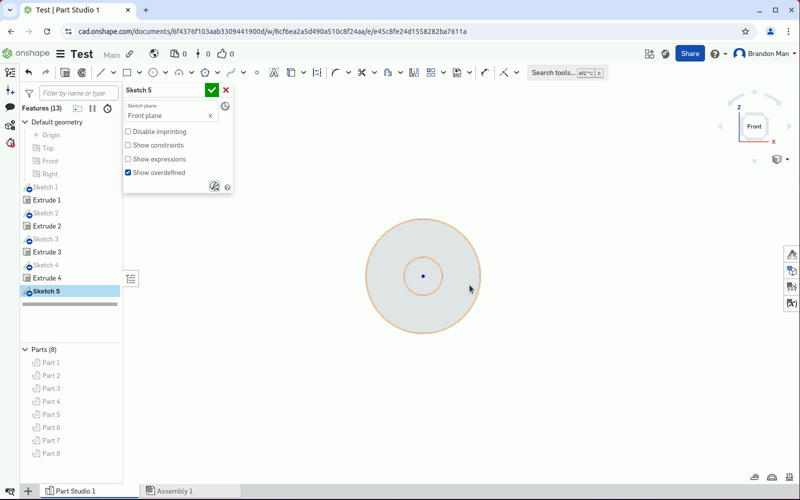
scroll(6)
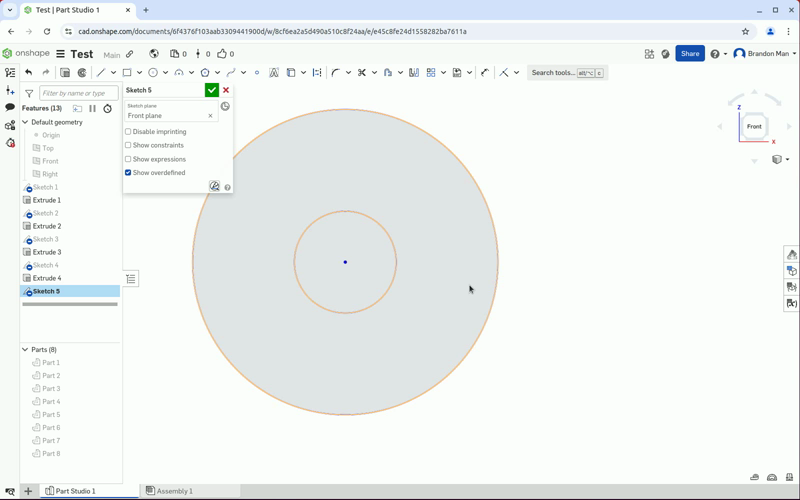
click(469, 284)
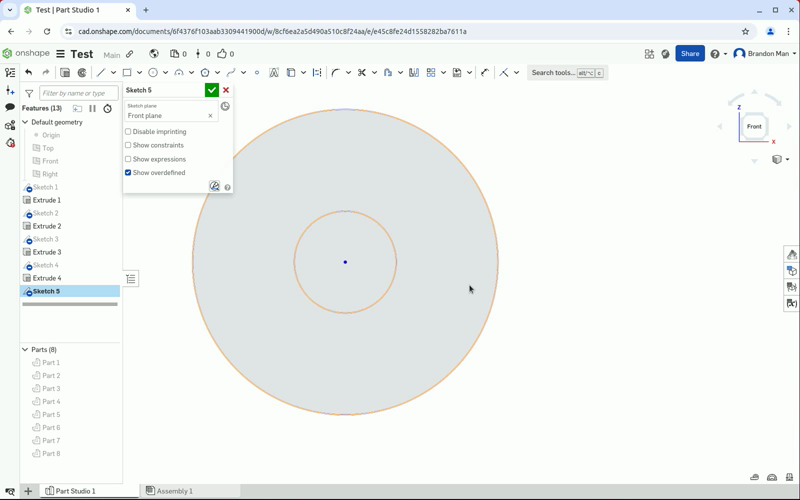
scroll(-6)
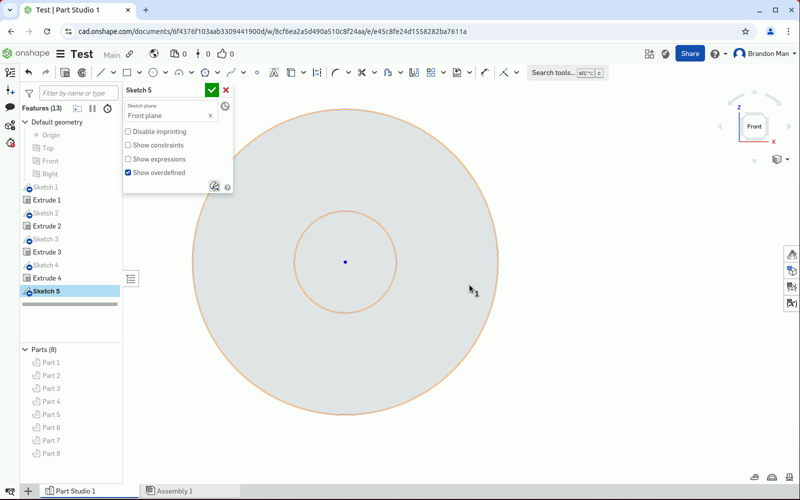
scroll(-6)
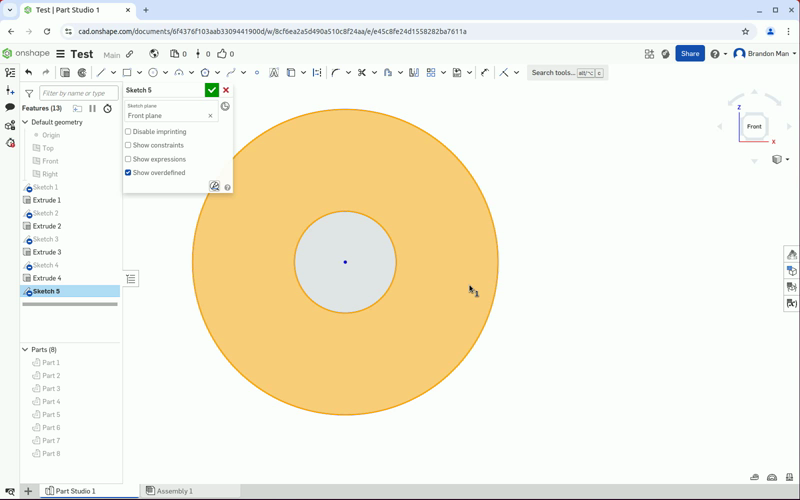
scroll(-6)
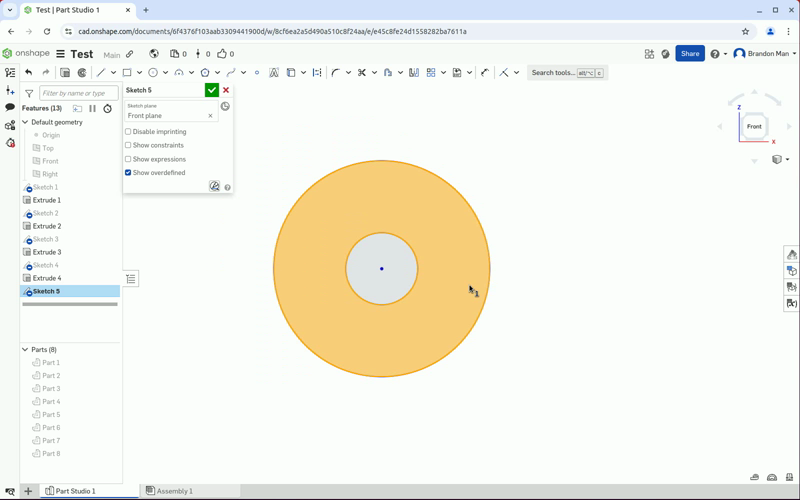
scroll(-6)
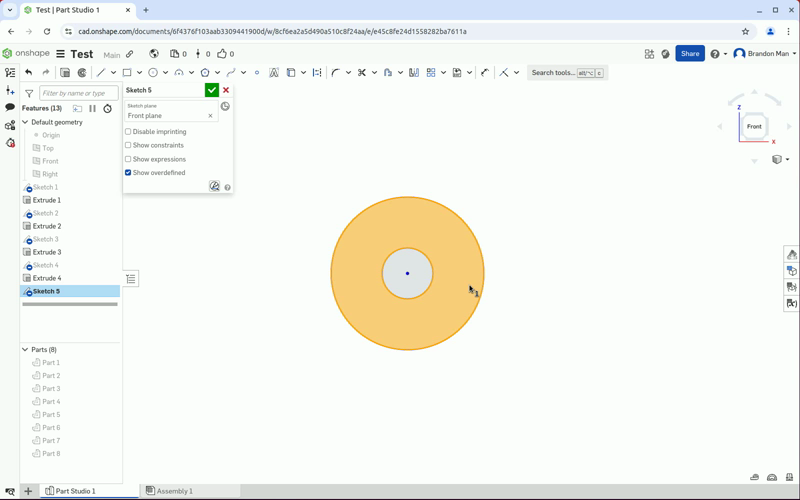
scroll(-6)
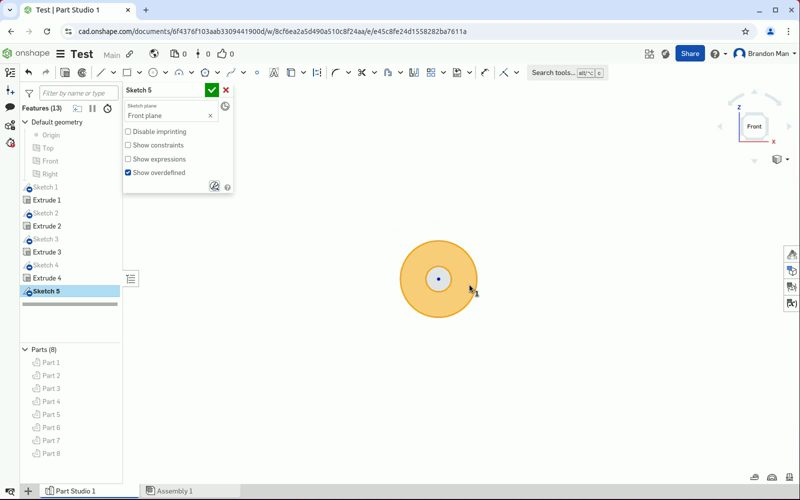
scroll(-6)
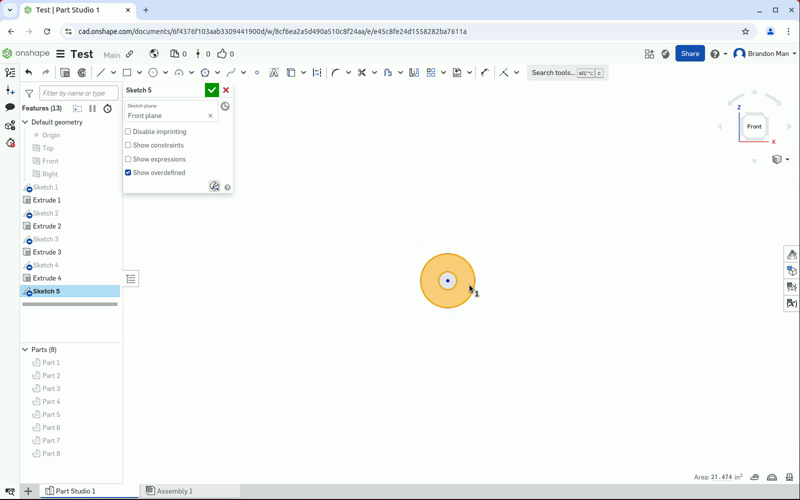
scroll(-6)
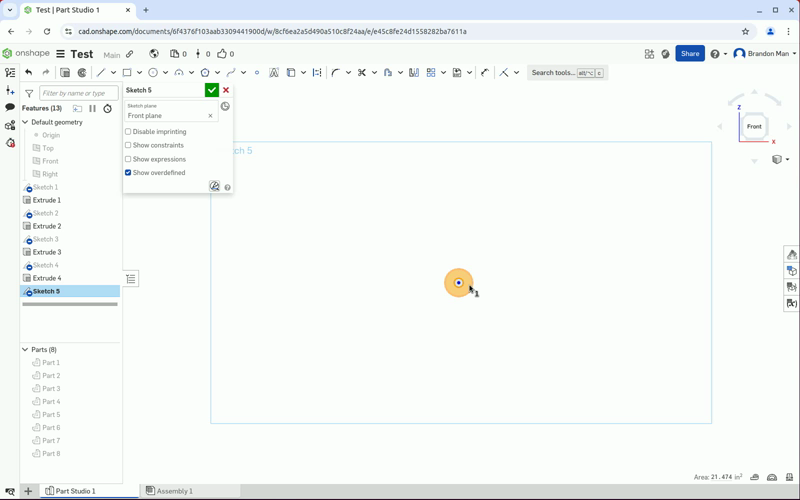
mouse_move(73, 352)
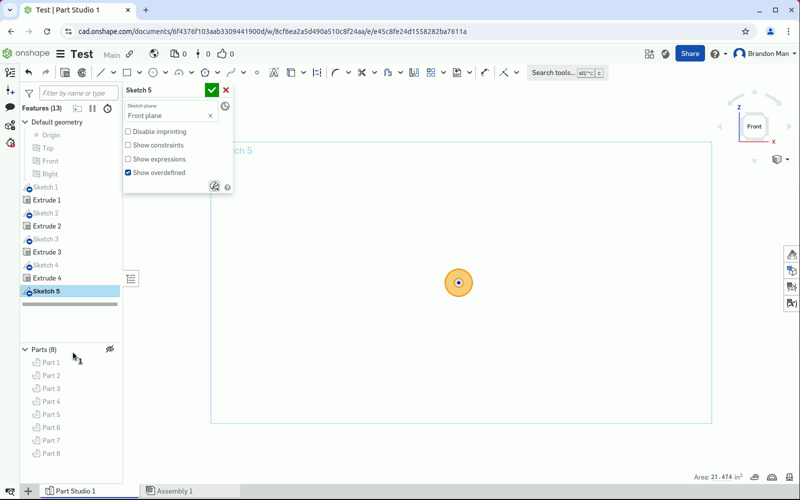
key(shift+y)
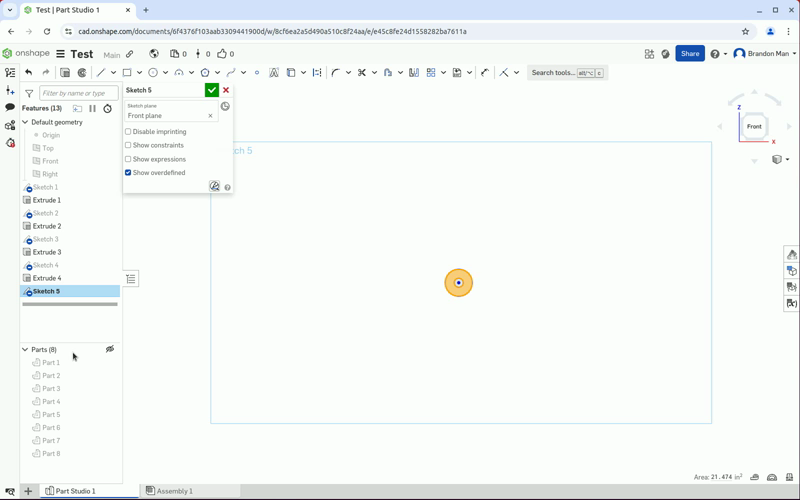
key(shift+e)
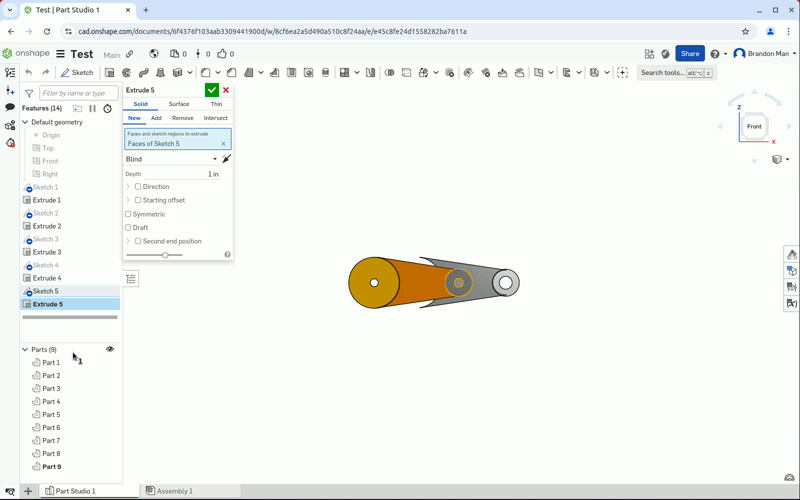
mouse_move(143, 106)
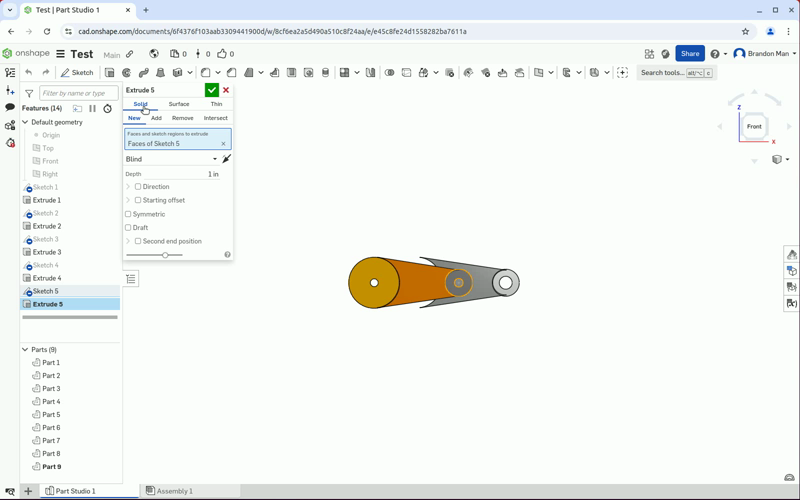
click(143, 106)
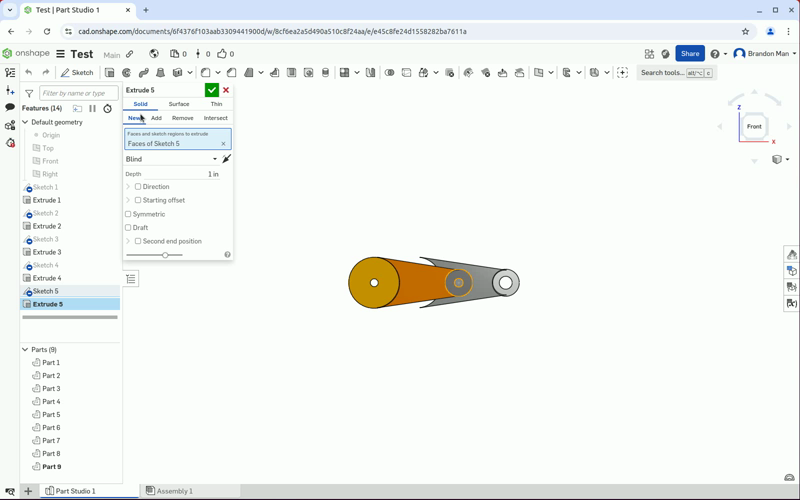
mouse_move(137, 120)
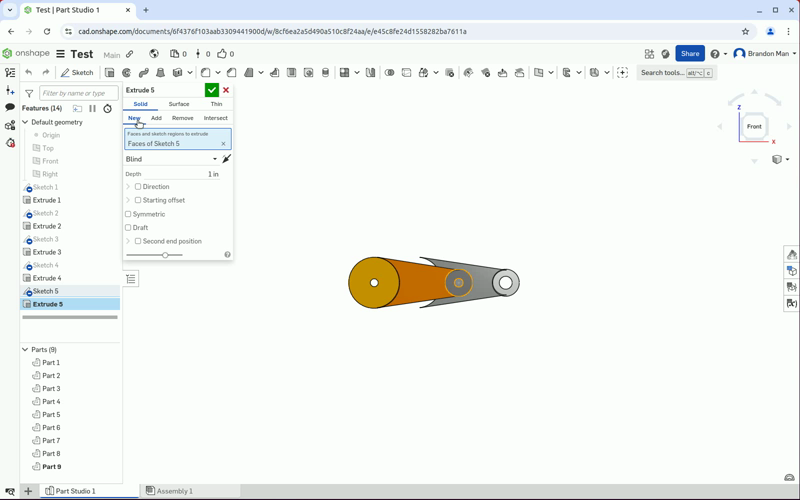
click(137, 120)
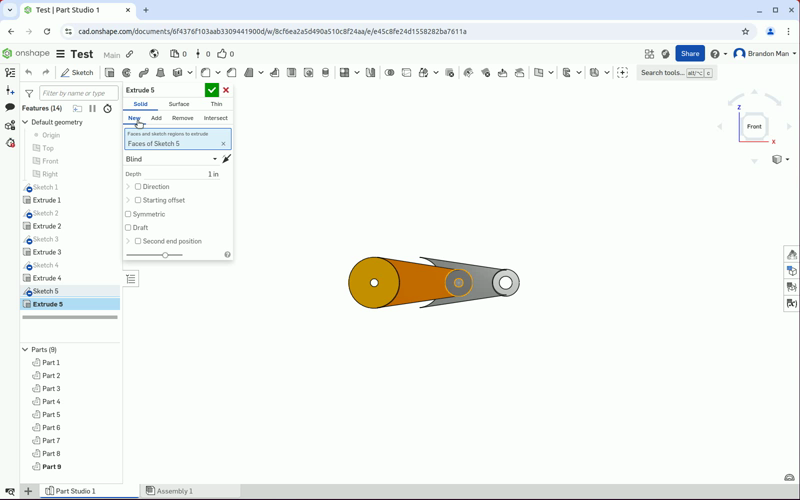
key(tab, 4)
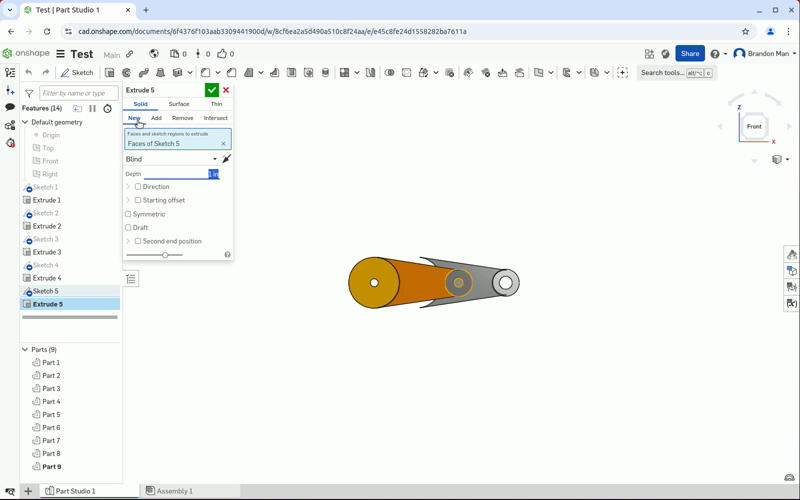
text(3.37)
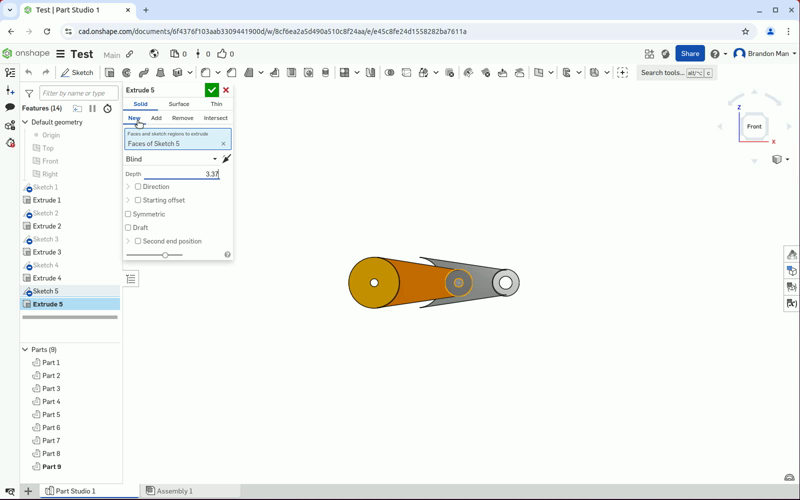
key(enter)
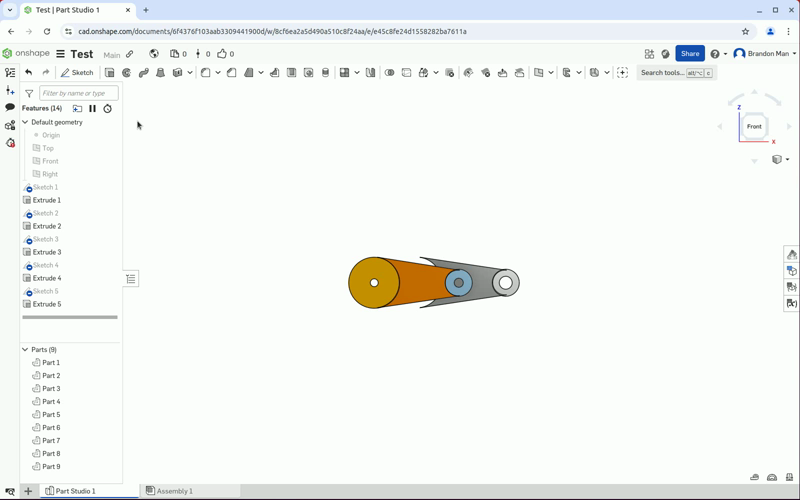
key(shift+h)
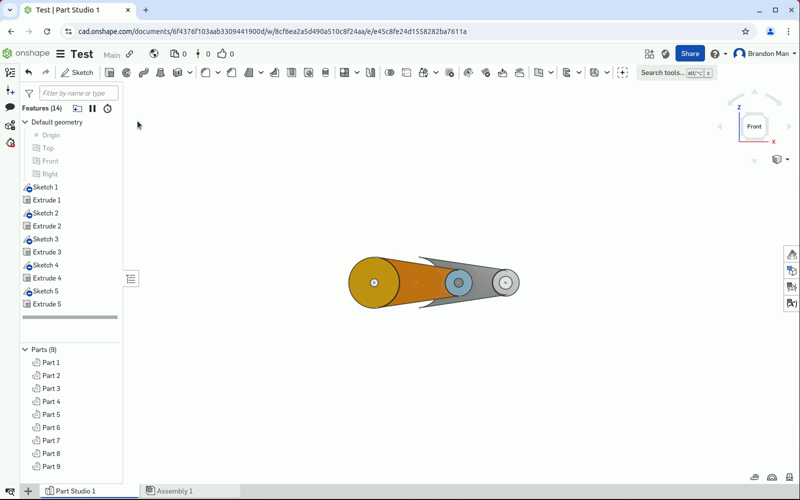
key(shift+h)
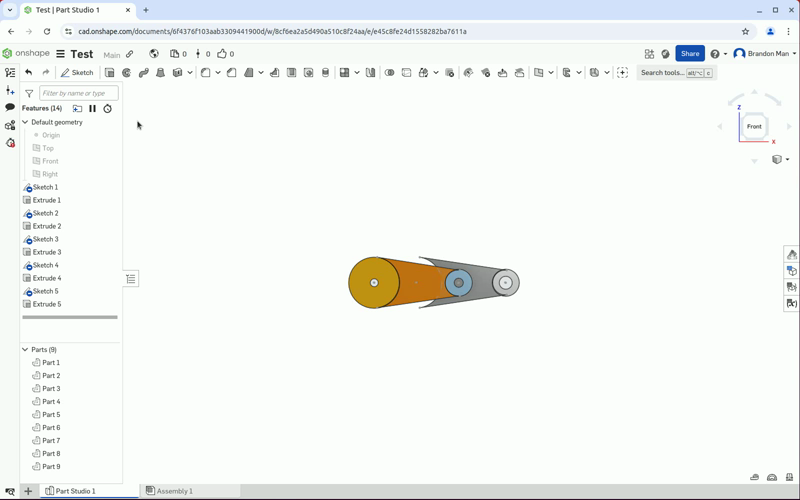
key(shift+7)
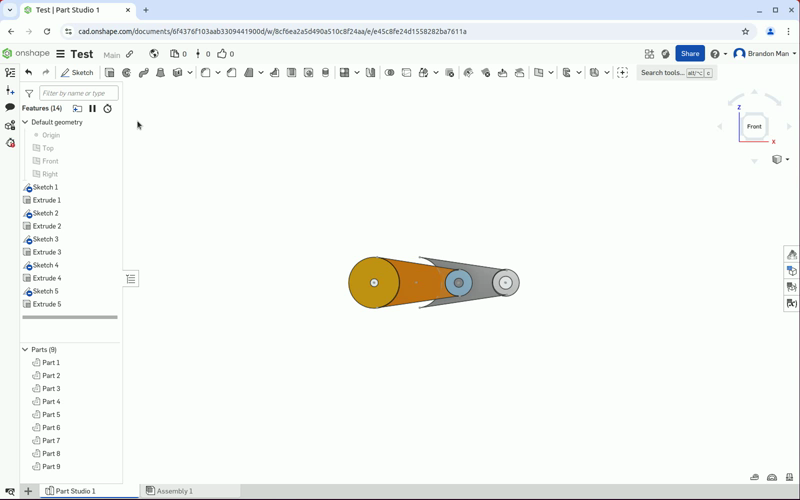
key(left, 2)
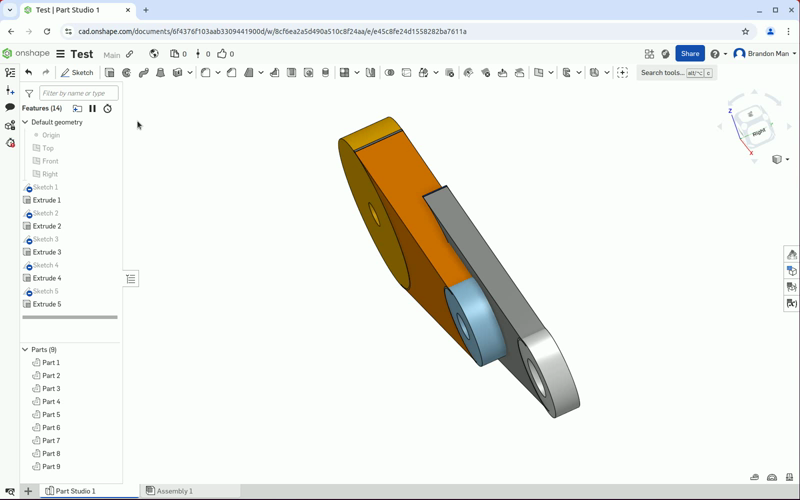
key(down, 2)
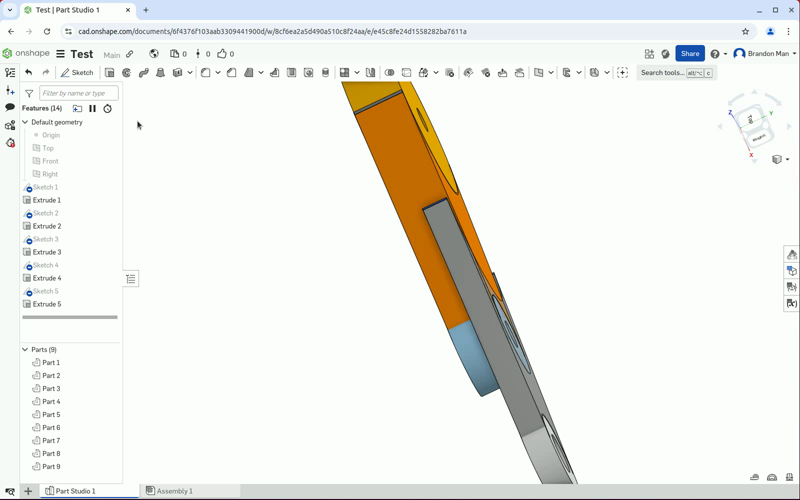
key(up, 2)
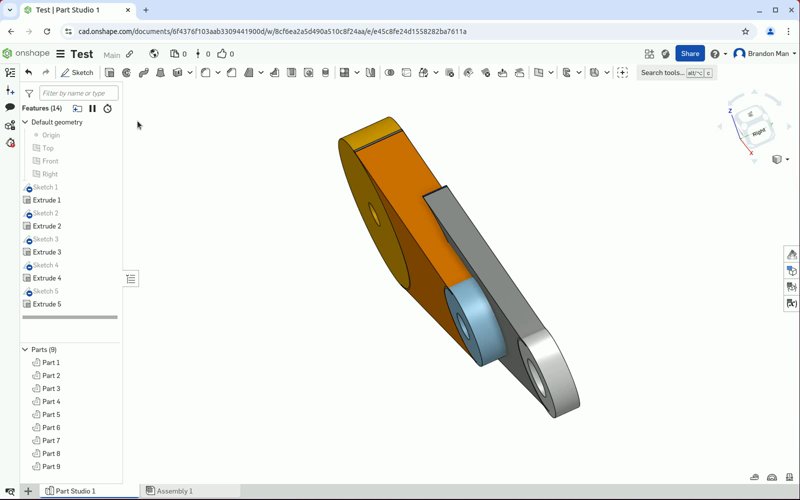
key(right, 2)
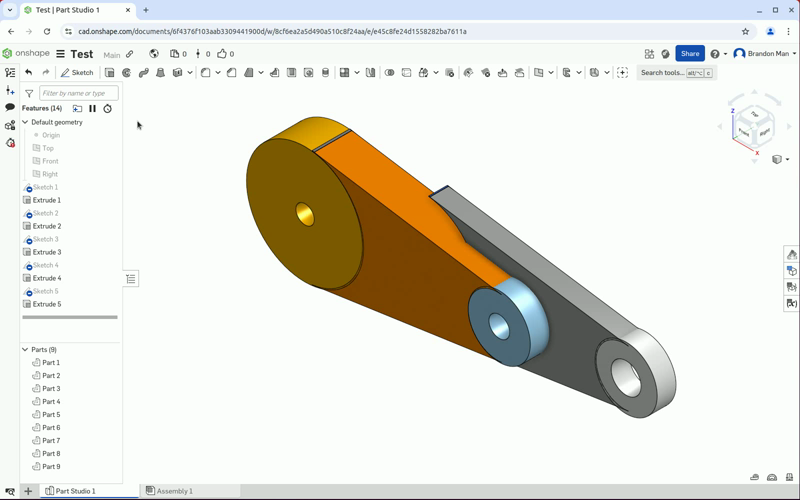
mouse_move(73, 189)
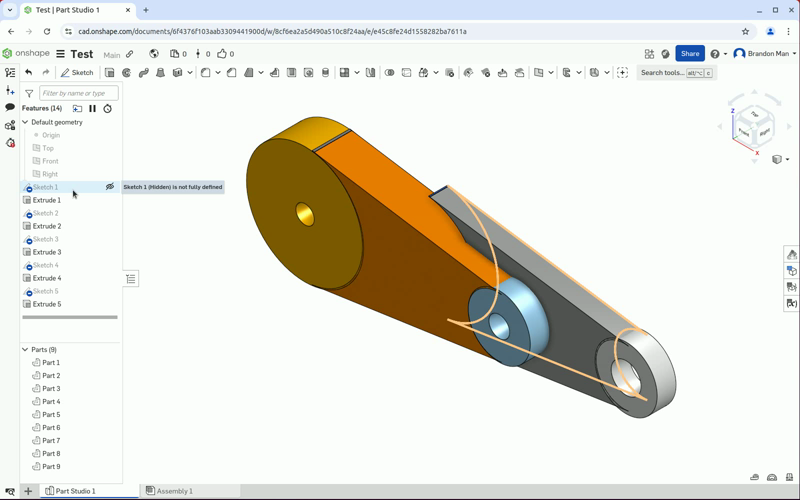
click(73, 189)